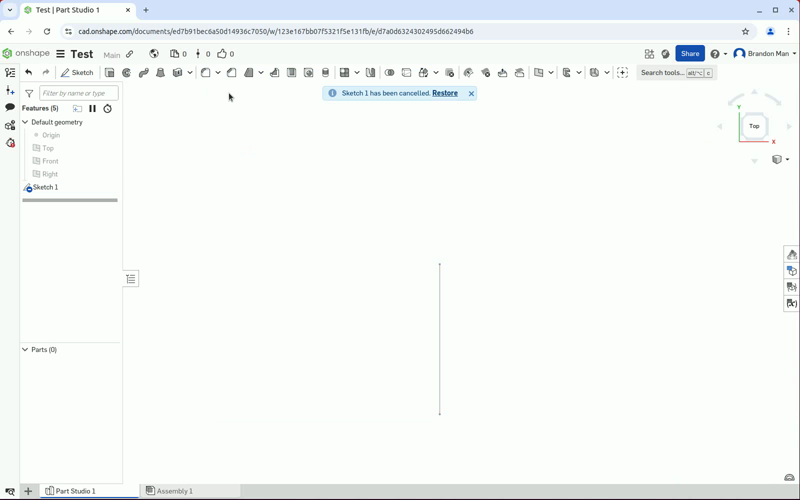
key(shift+h)
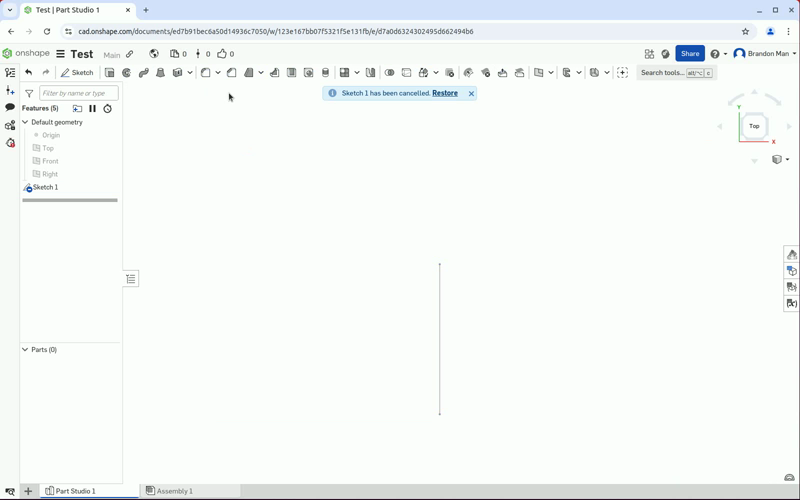
key(shift+s)
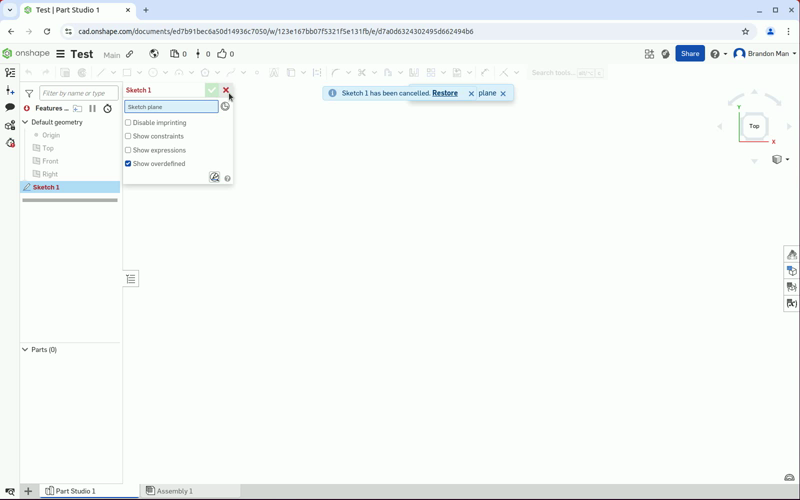
mouse_move(73, 150)
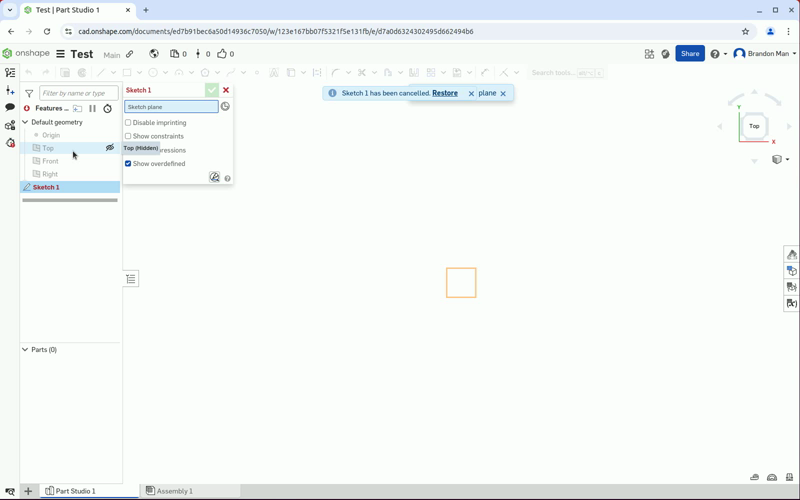
click(73, 150)
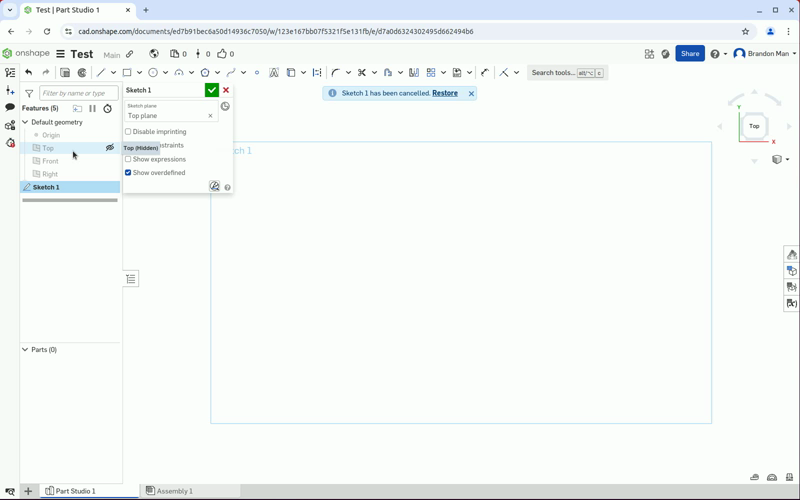
mouse_move(73, 352)
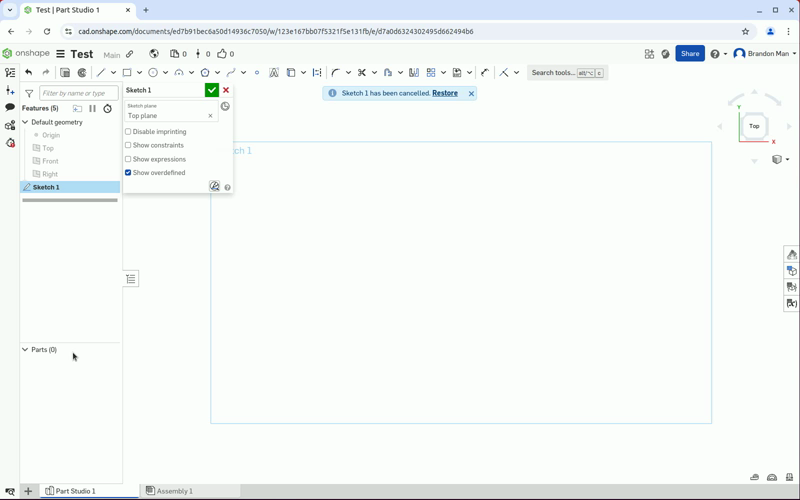
key(y)
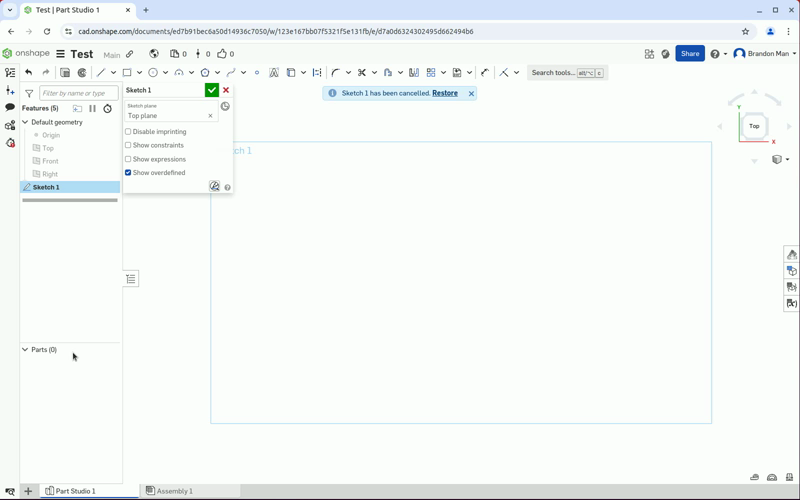
key(l)
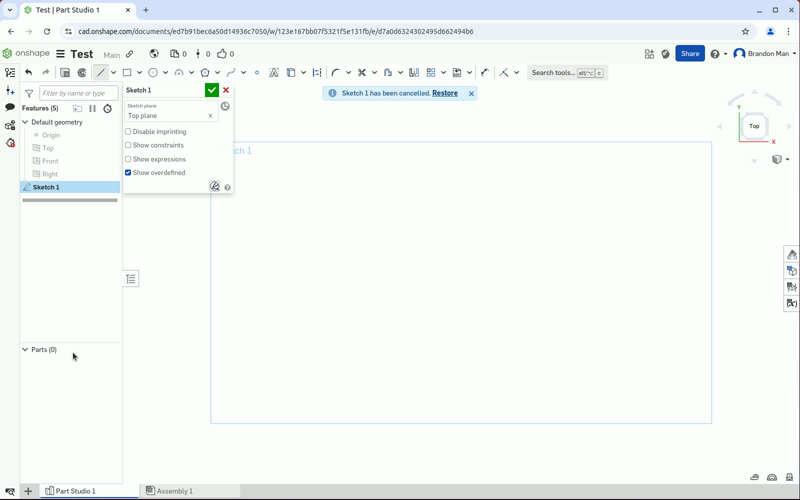
key_down(shift)
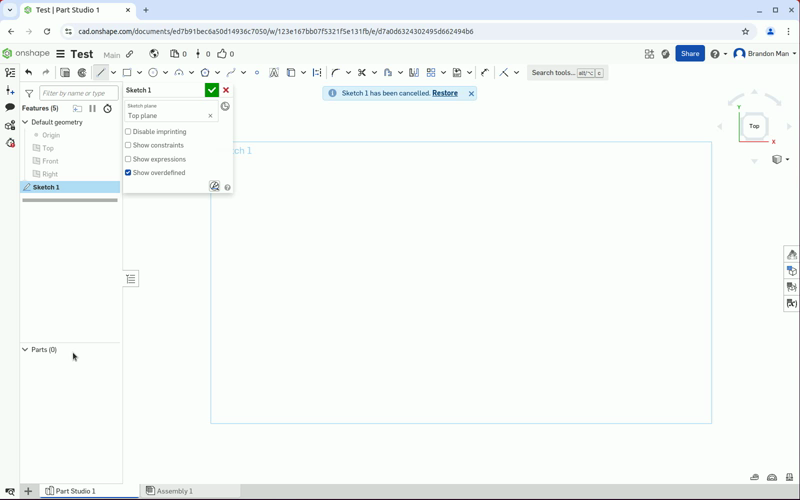
mouse_move(454, 320)
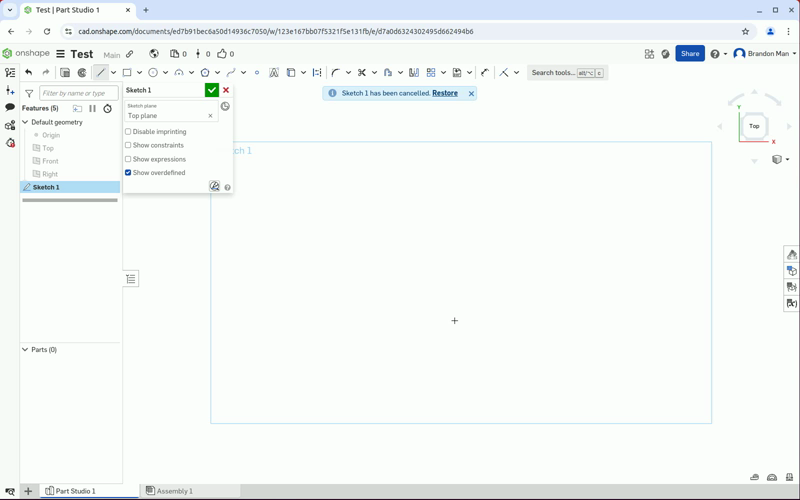
click(454, 320)
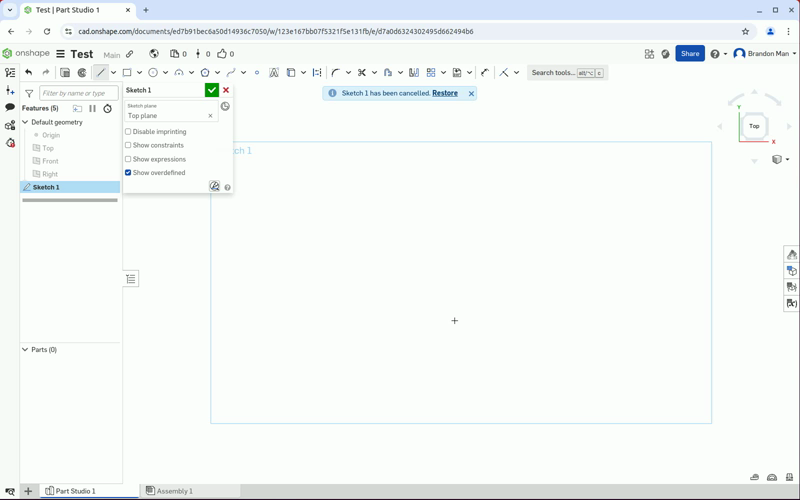
key_up(shift)
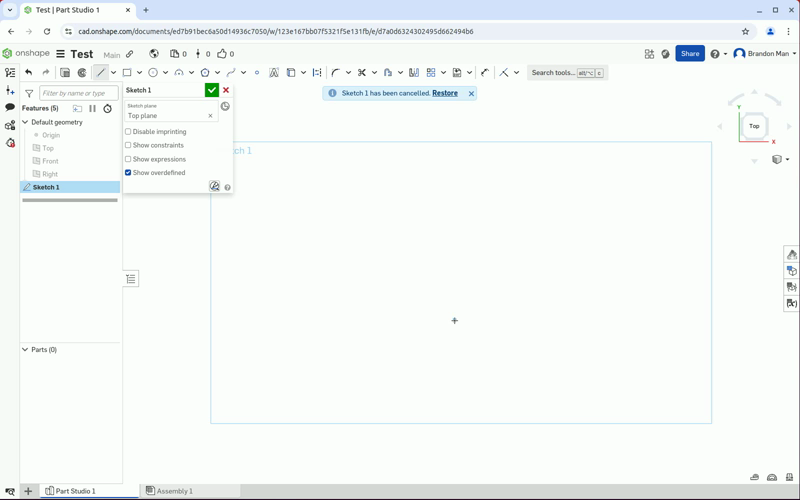
key_down(shift)
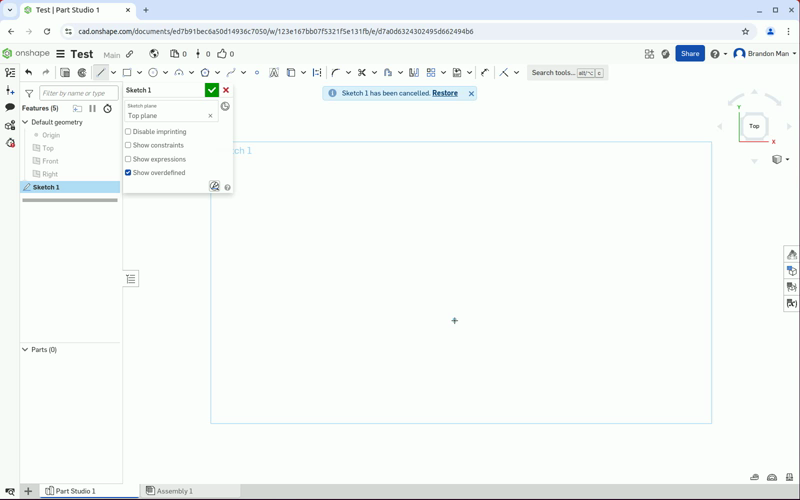
mouse_move(484, 320)
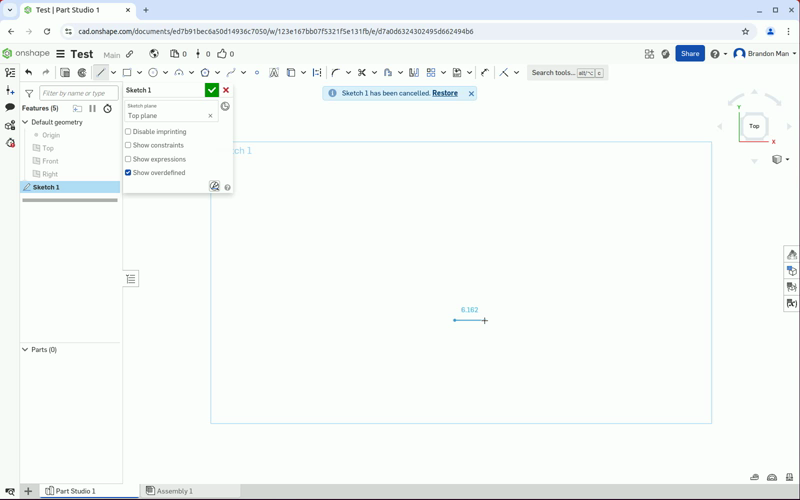
mouse_move(514, 320)
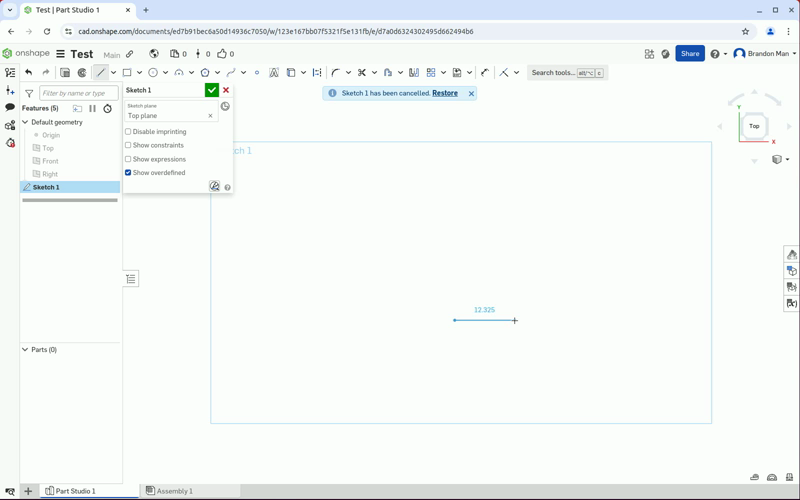
click(514, 320)
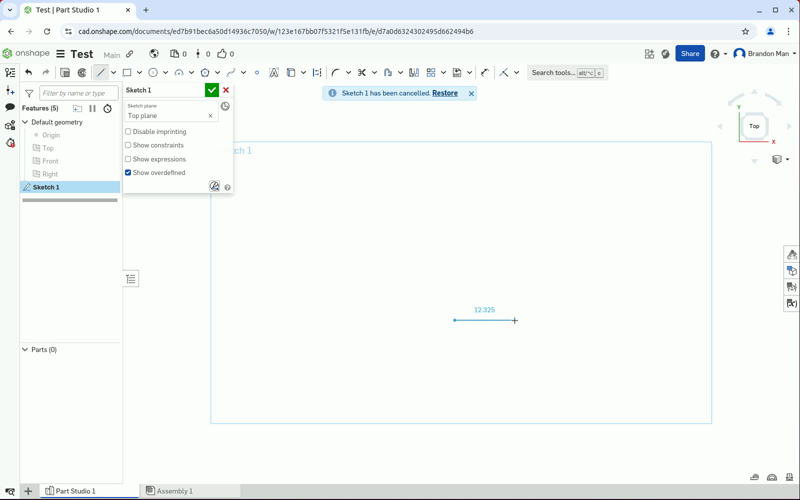
key_up(shift)
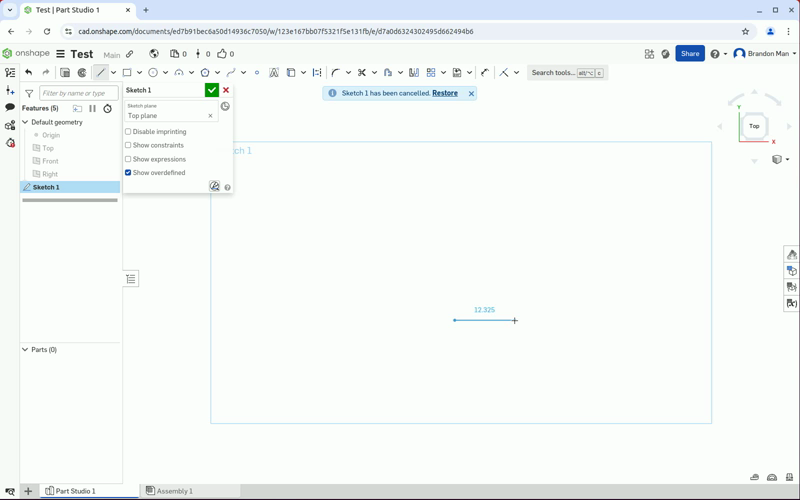
key_down(shift)
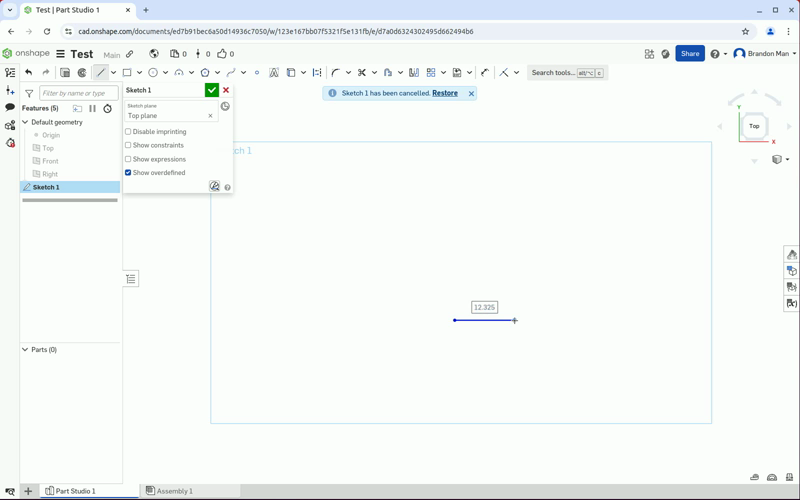
mouse_move(544, 320)
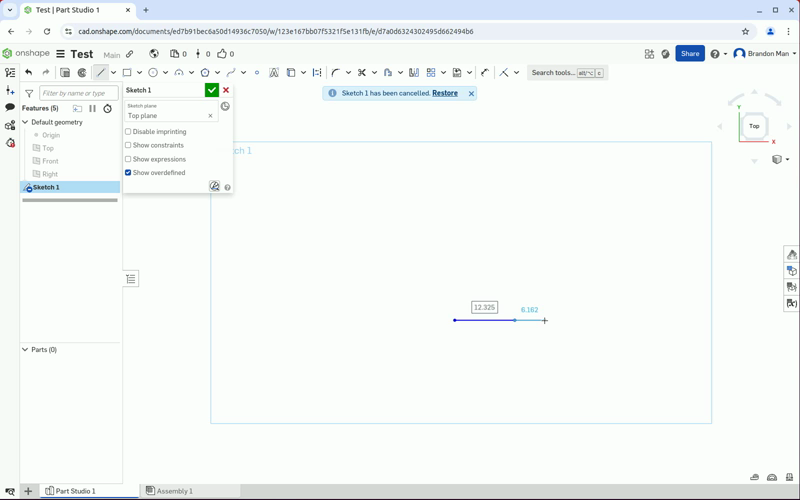
mouse_move(514, 288)
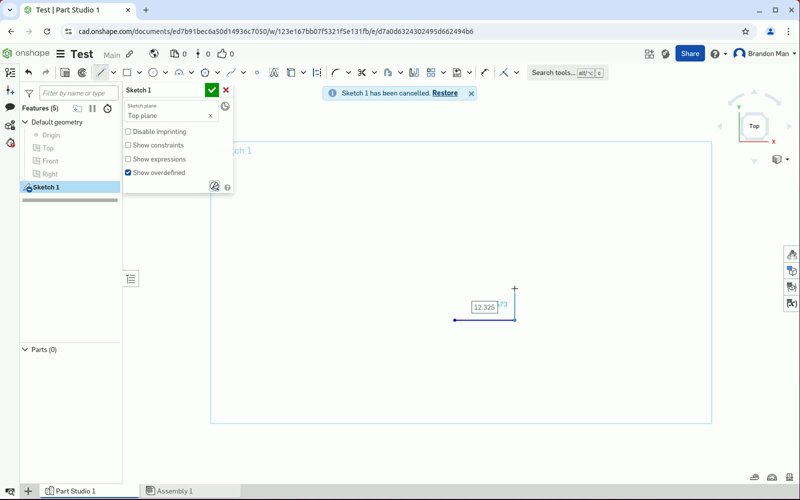
click(514, 288)
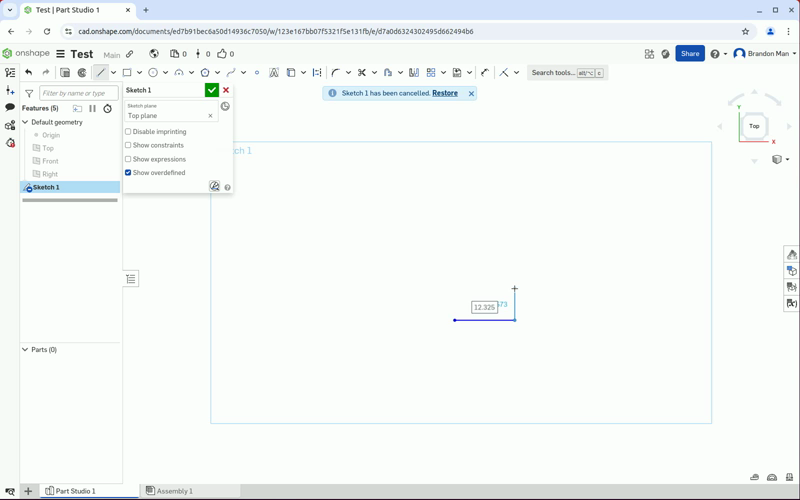
key_up(shift)
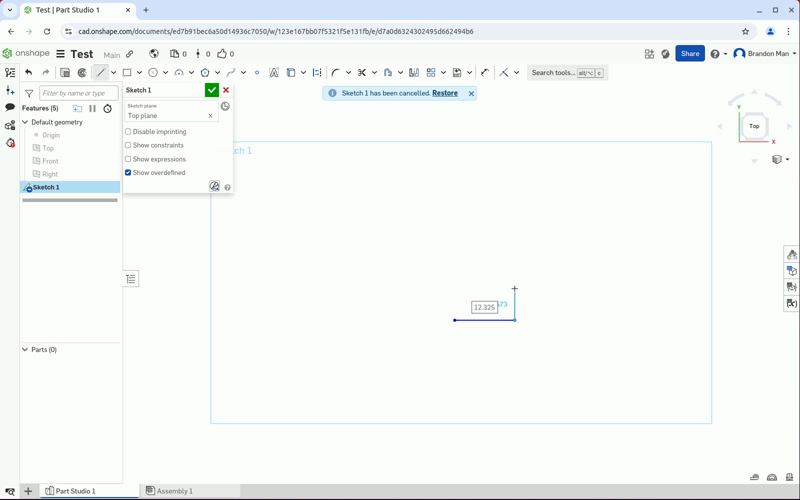
key_down(shift)
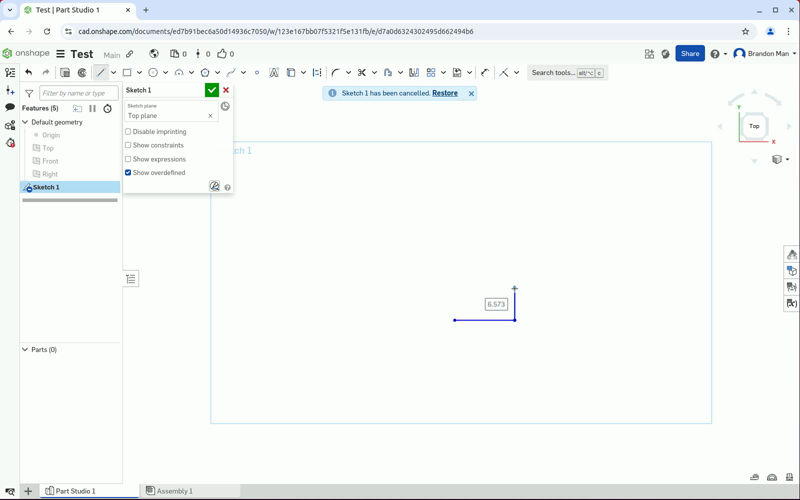
mouse_move(544, 288)
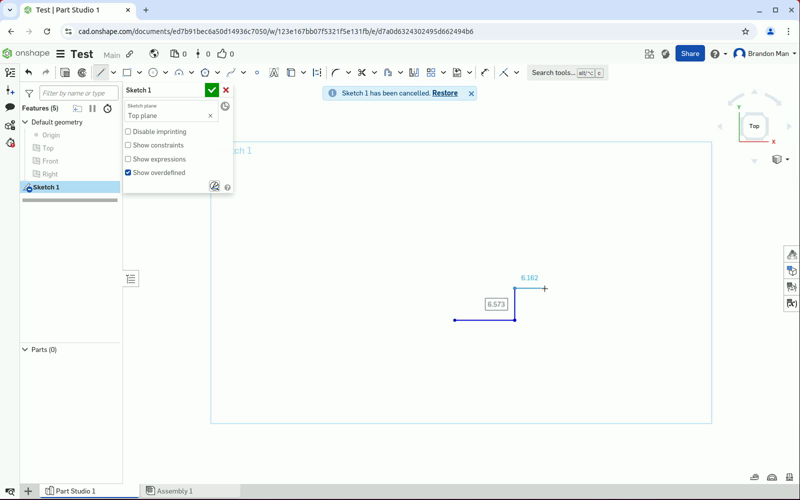
mouse_move(573, 288)
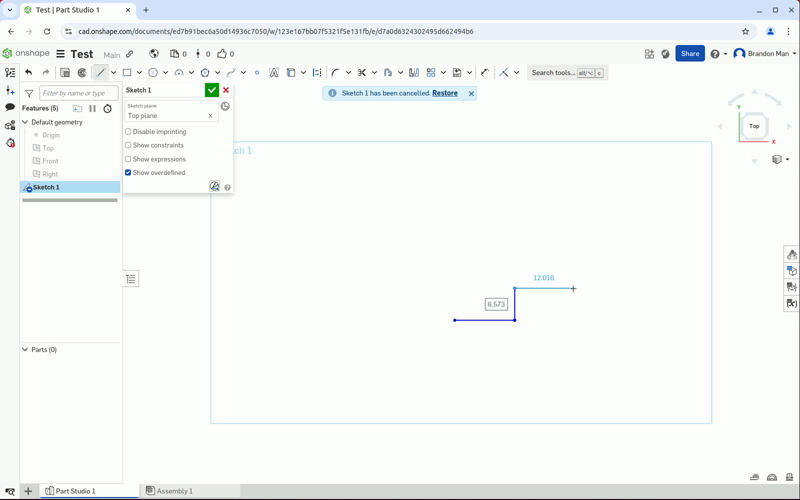
click(573, 288)
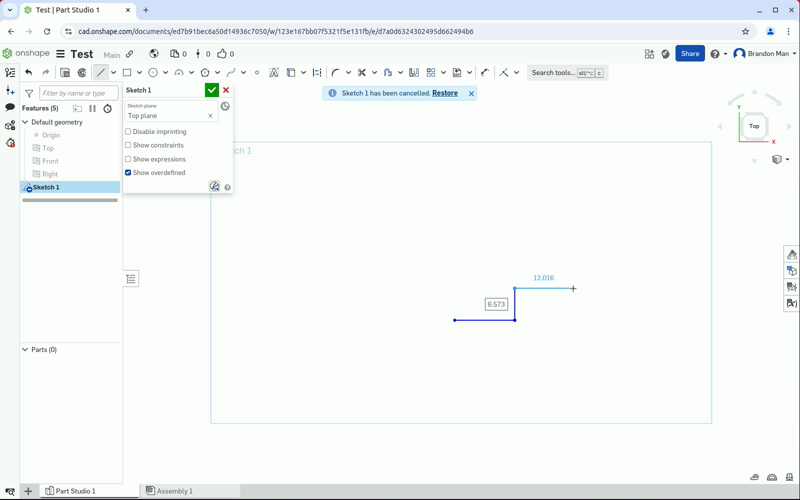
key_up(shift)
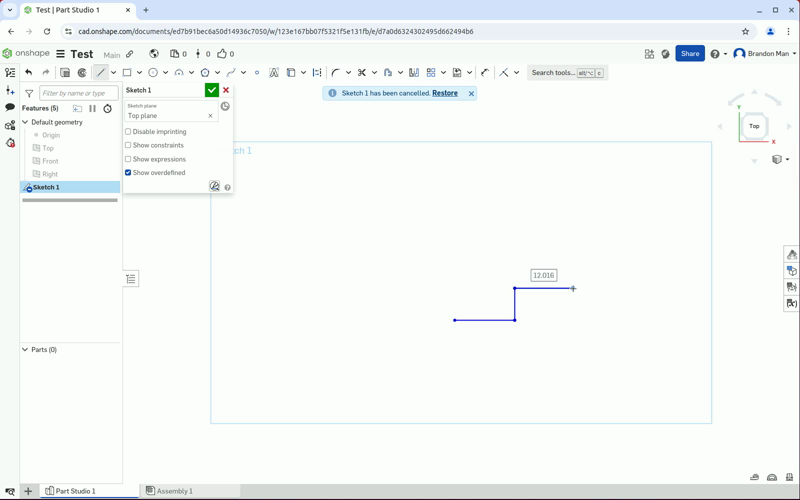
key_down(shift)
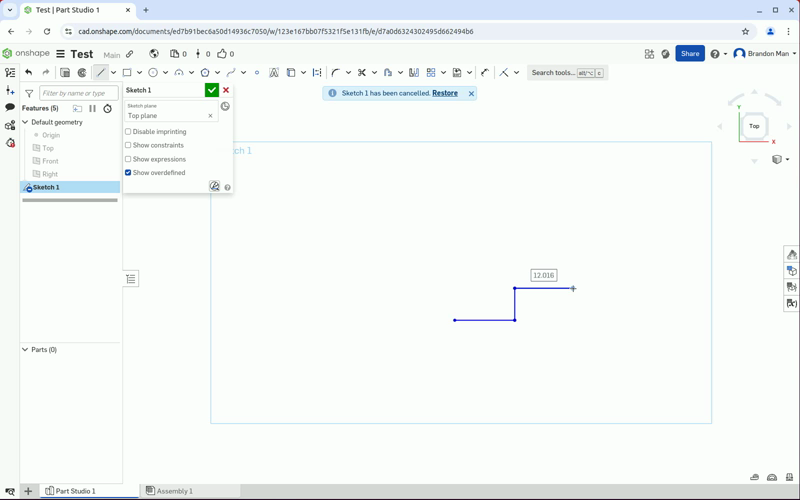
mouse_move(573, 222)
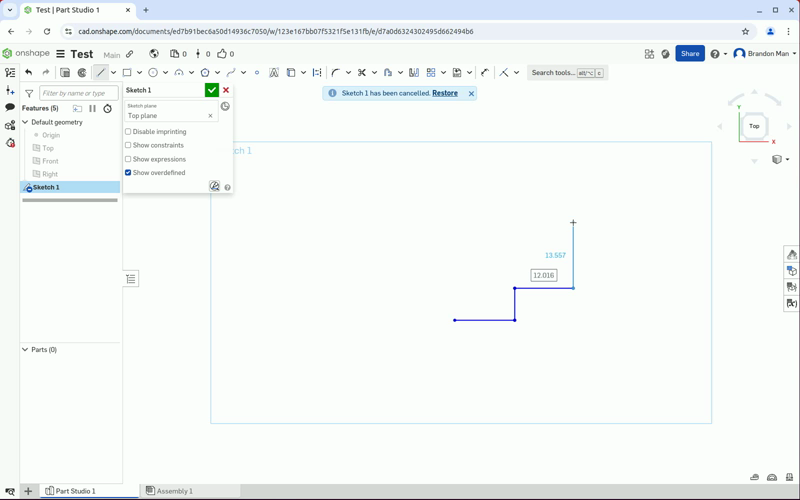
click(573, 222)
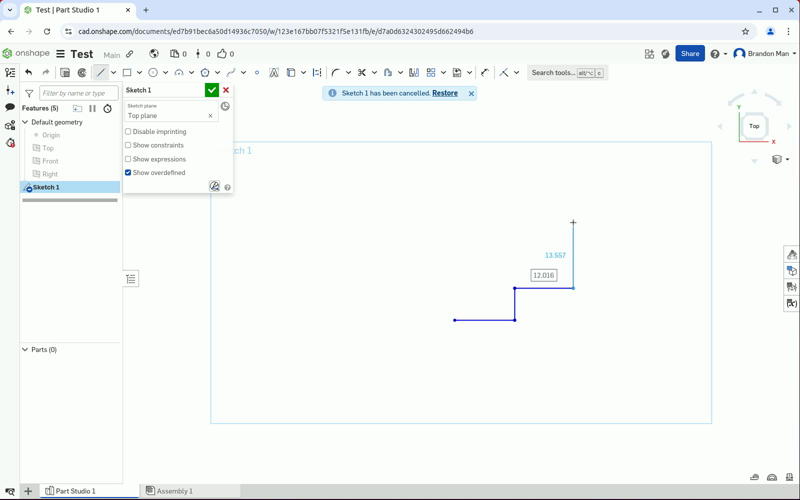
key_up(shift)
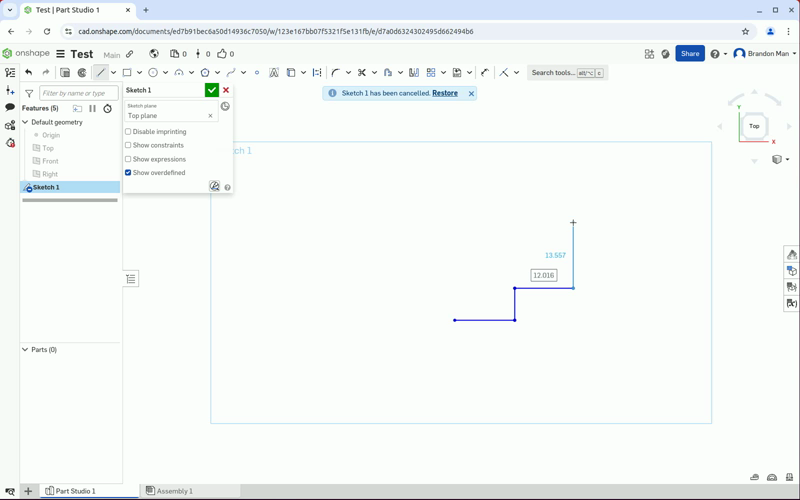
key_down(shift)
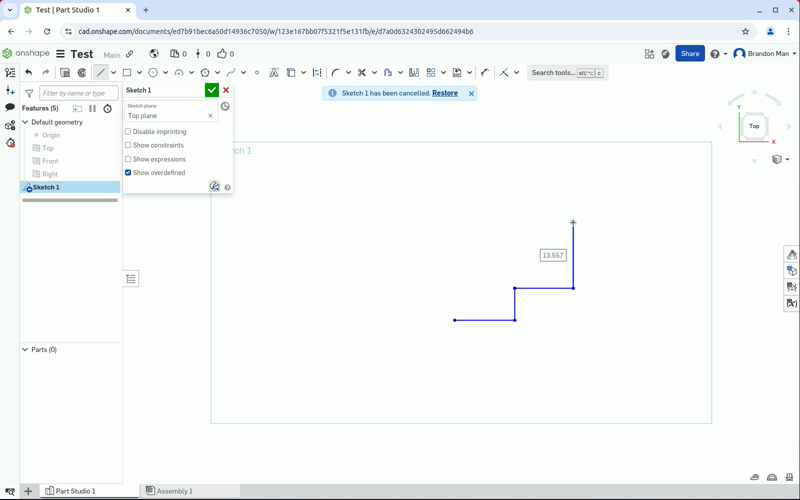
mouse_move(589, 222)
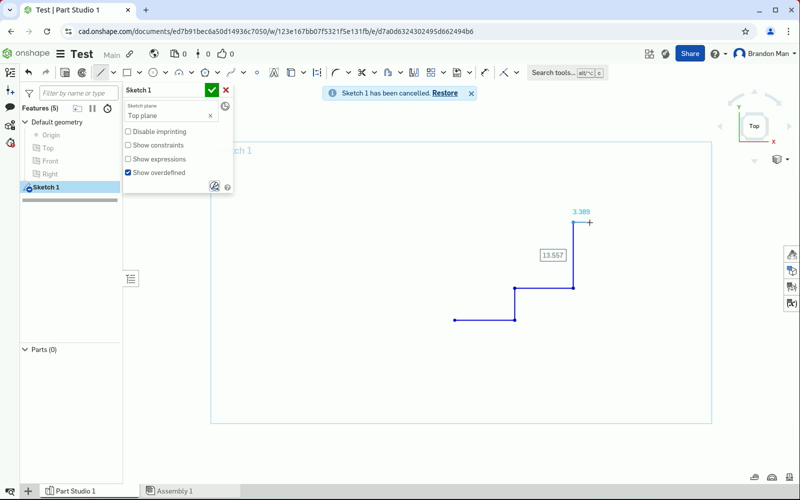
mouse_move(547, 222)
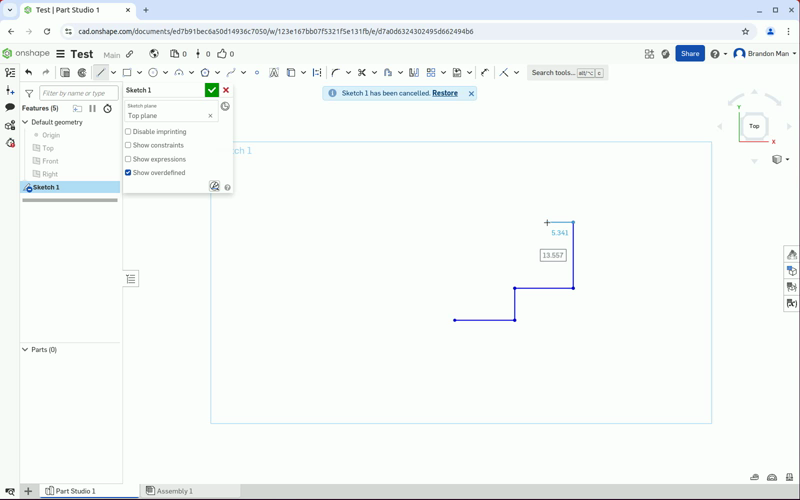
click(547, 222)
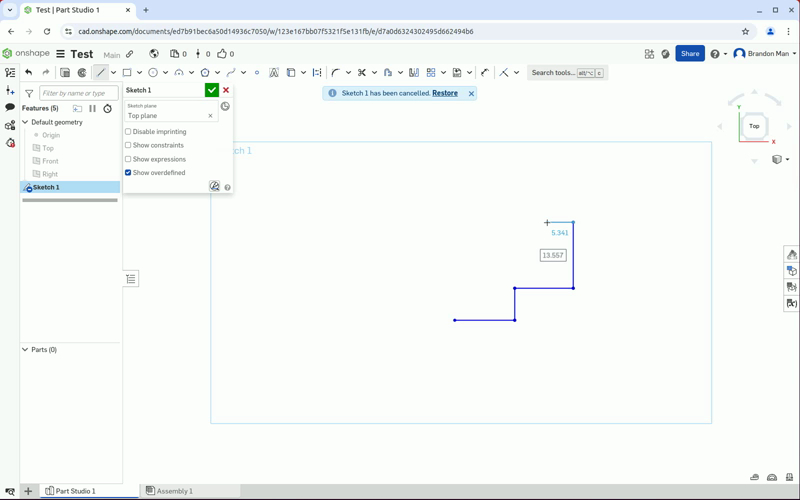
key_up(shift)
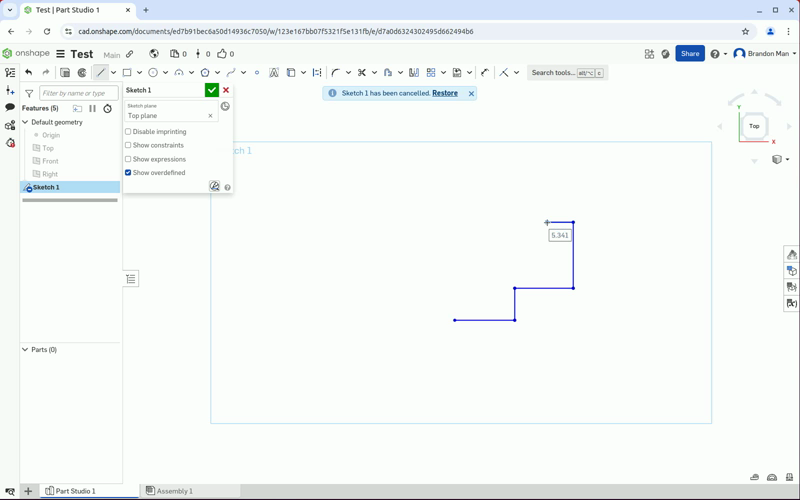
key_down(shift)
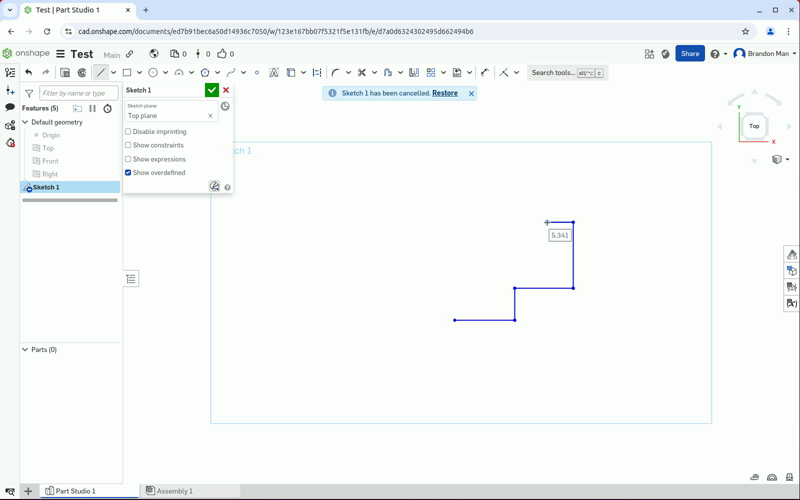
mouse_move(577, 222)
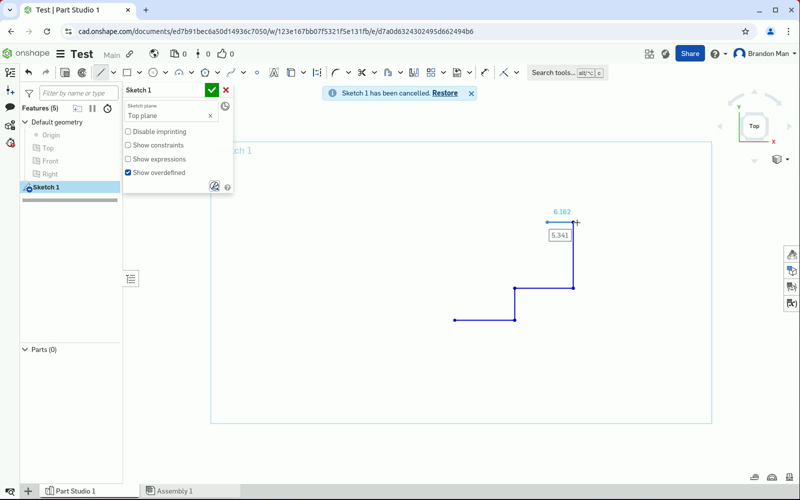
mouse_move(547, 254)
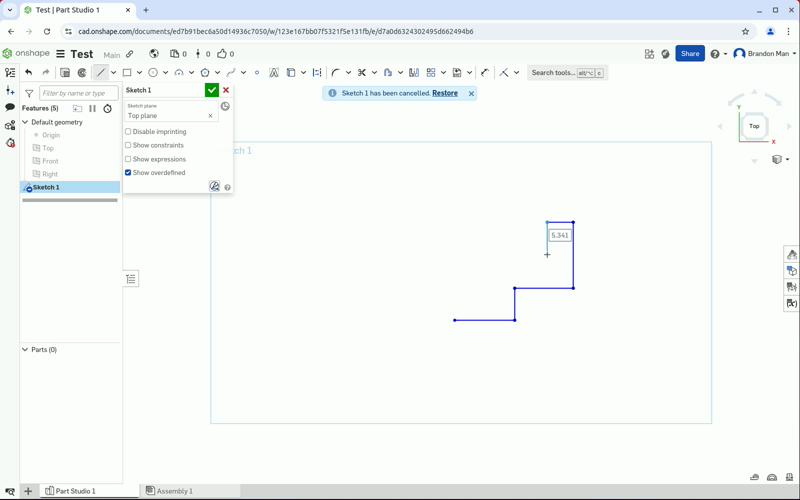
click(547, 254)
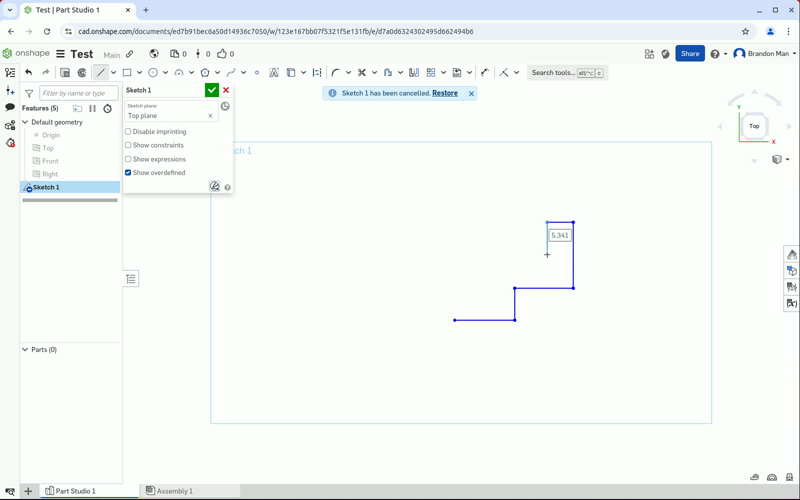
key_up(shift)
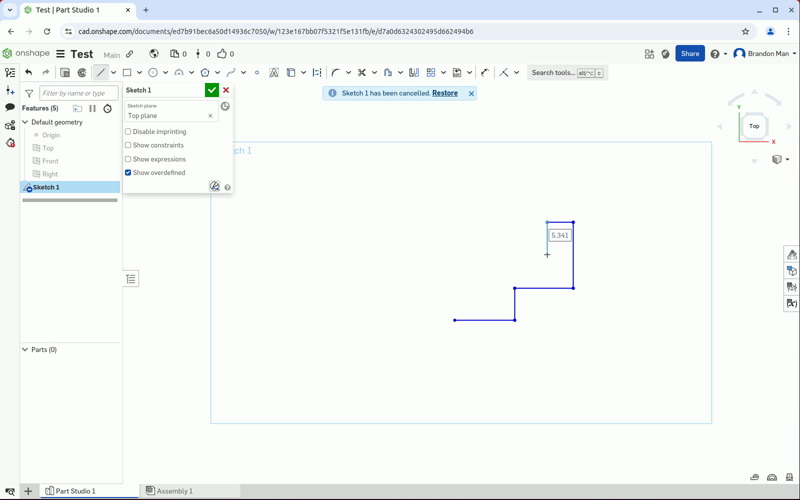
key_down(shift)
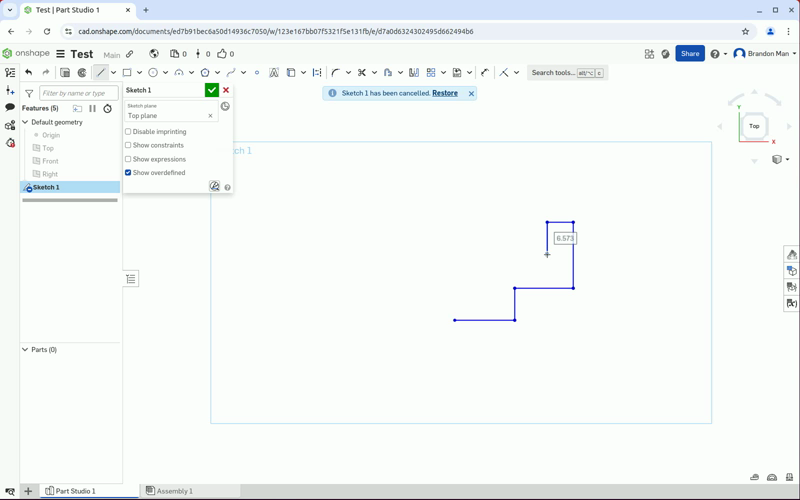
mouse_move(454, 254)
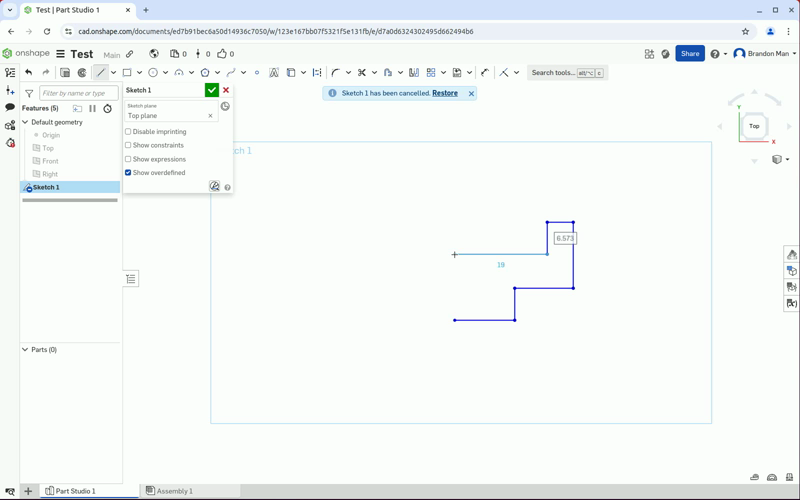
click(454, 254)
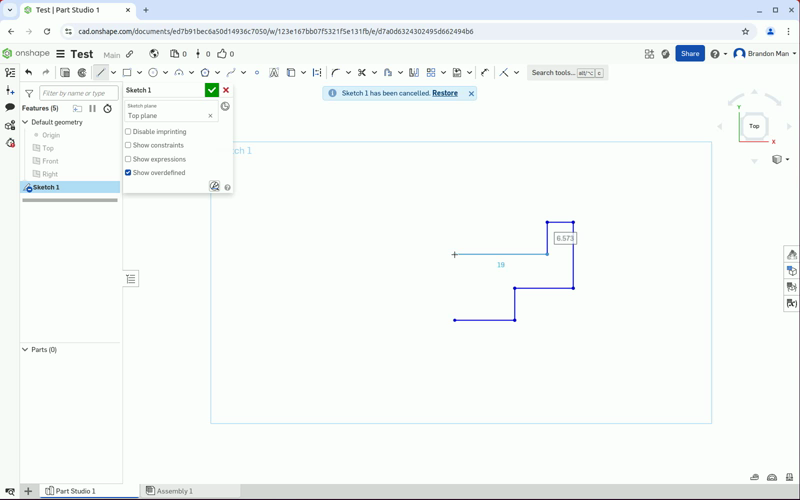
key_up(shift)
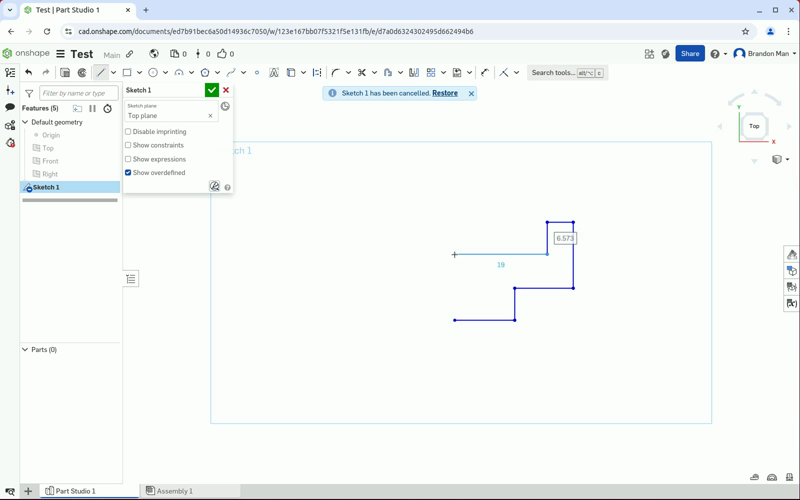
key_down(shift)
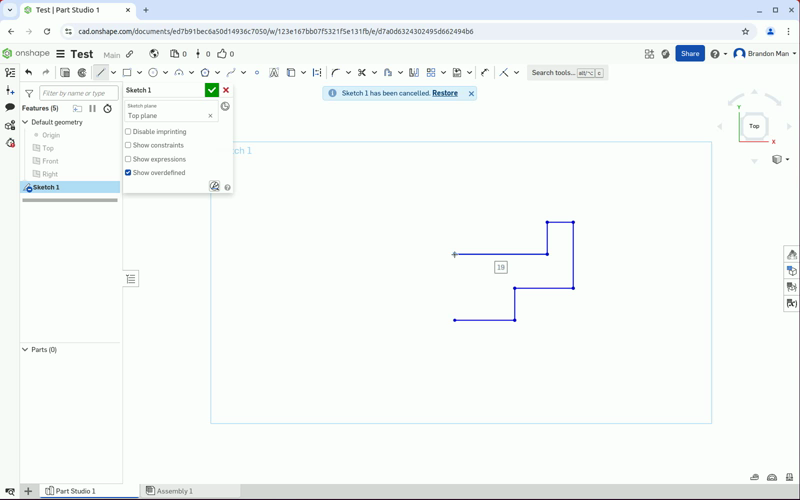
mouse_move(484, 254)
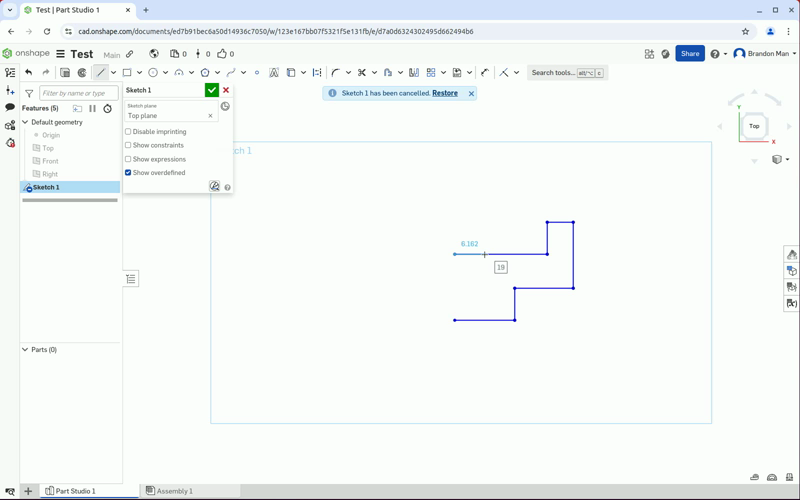
mouse_move(454, 288)
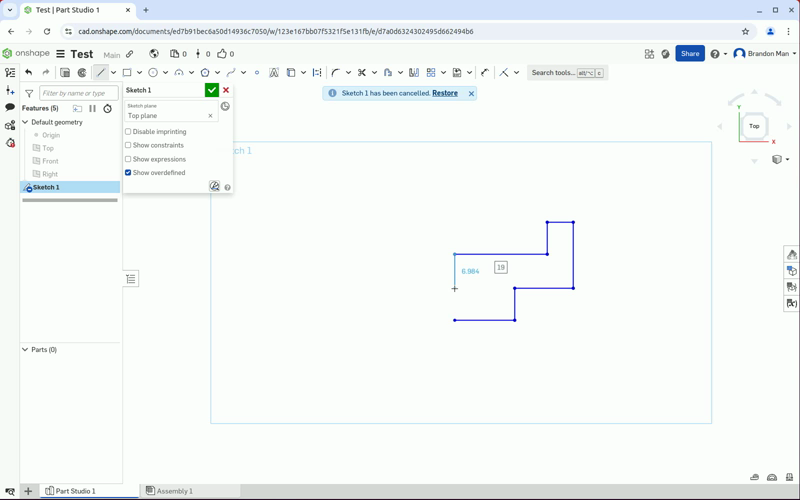
click(454, 288)
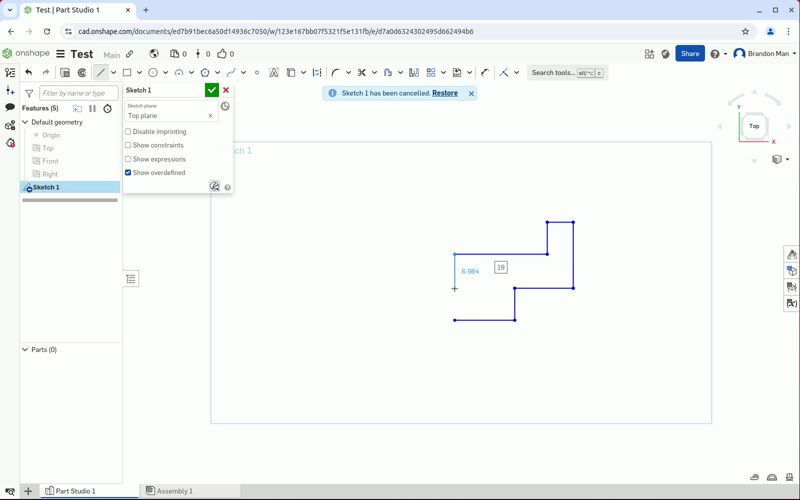
key_up(shift)
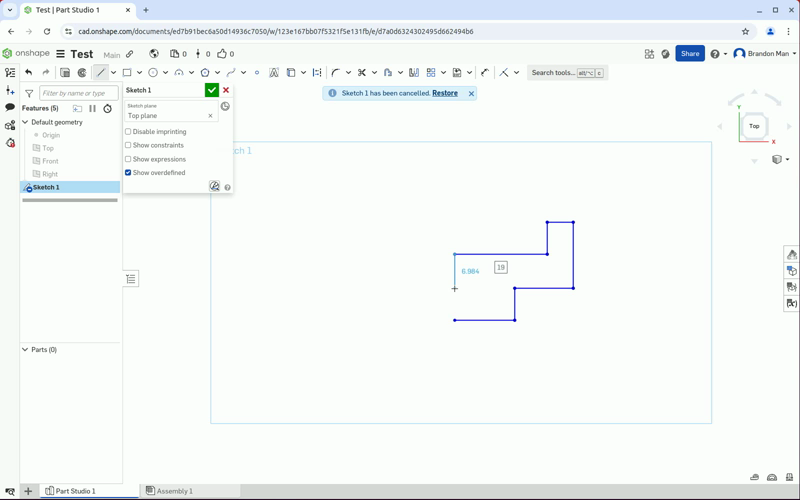
mouse_move(484, 288)
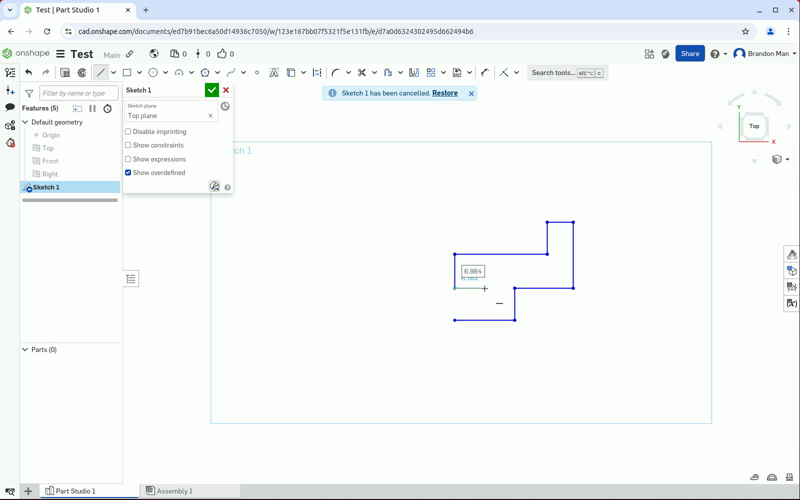
key_down(shift)
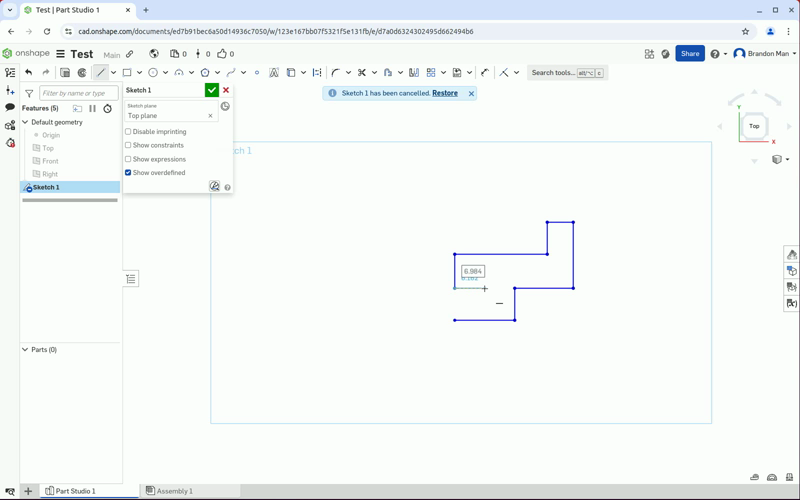
mouse_move(454, 320)
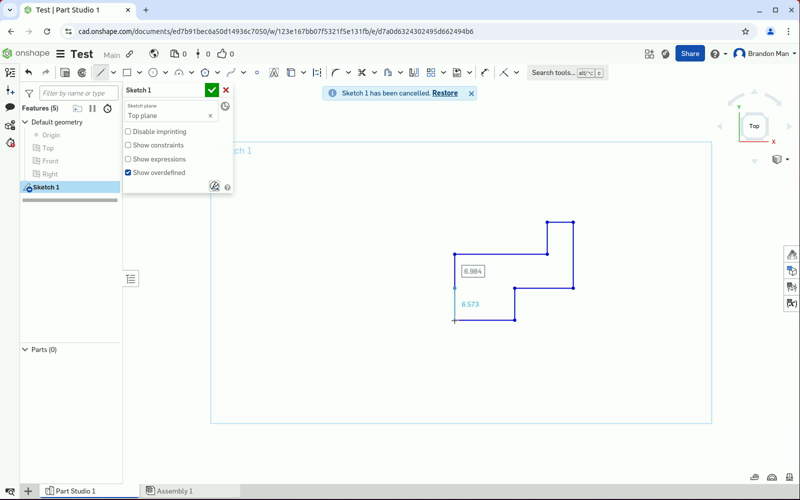
key_up(shift)
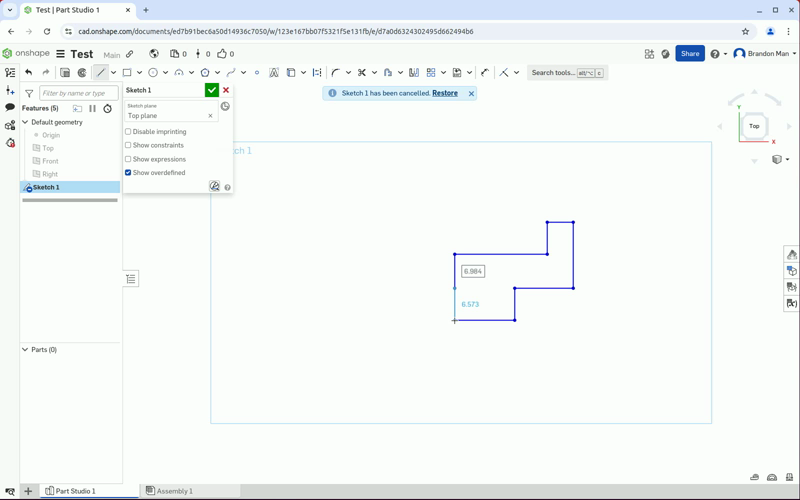
click(454, 320)
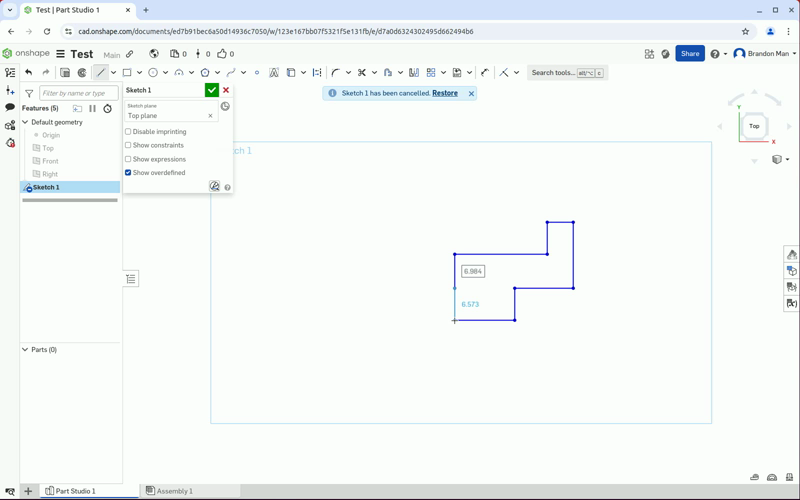
key(esc)
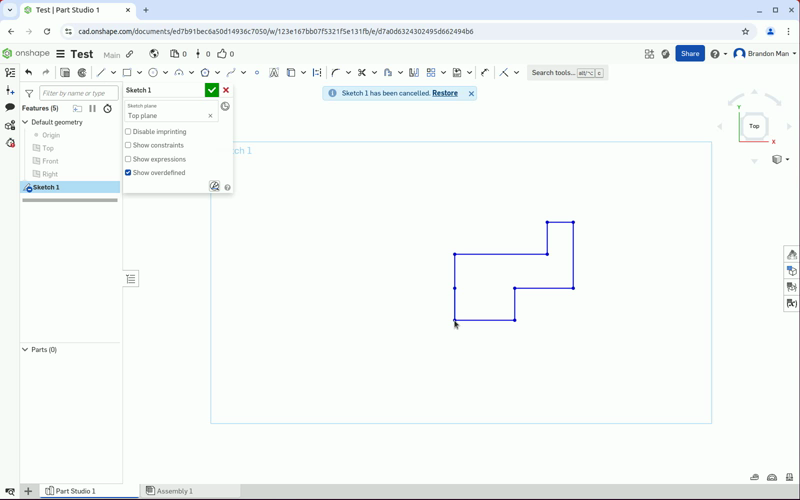
mouse_move(513, 267)
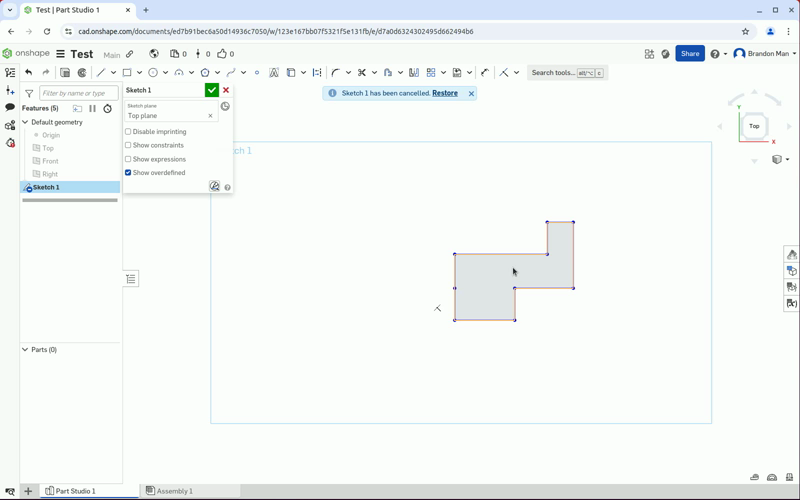
click(513, 267)
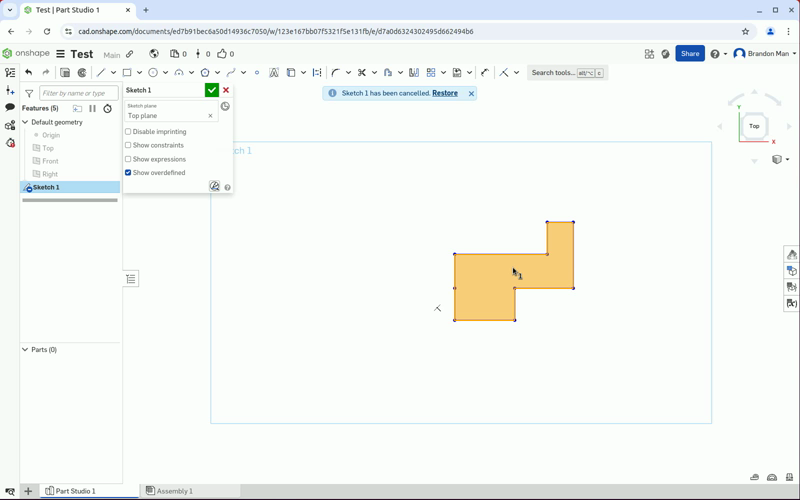
mouse_move(73, 352)
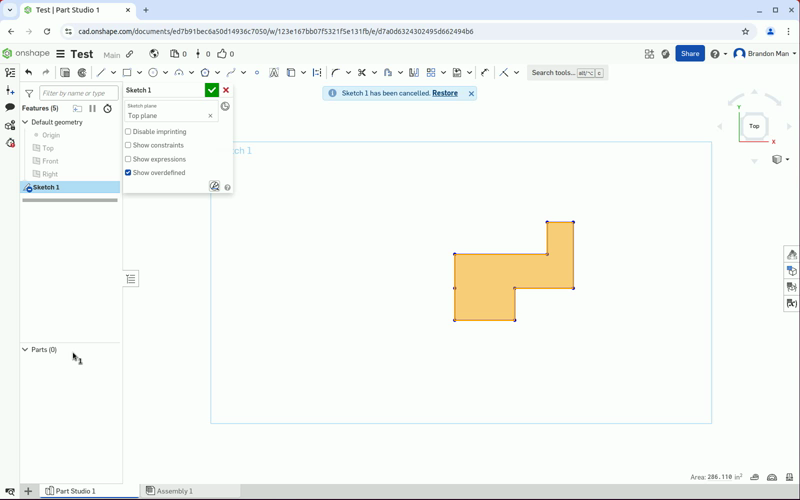
key(shift+y)
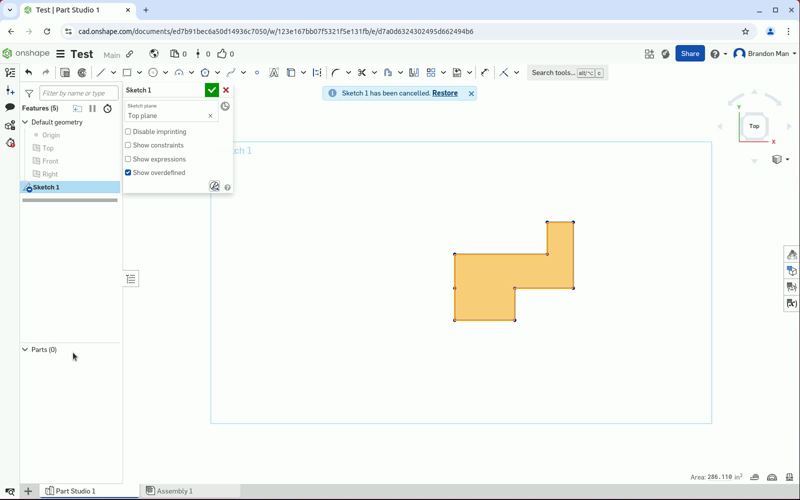
key(shift+e)
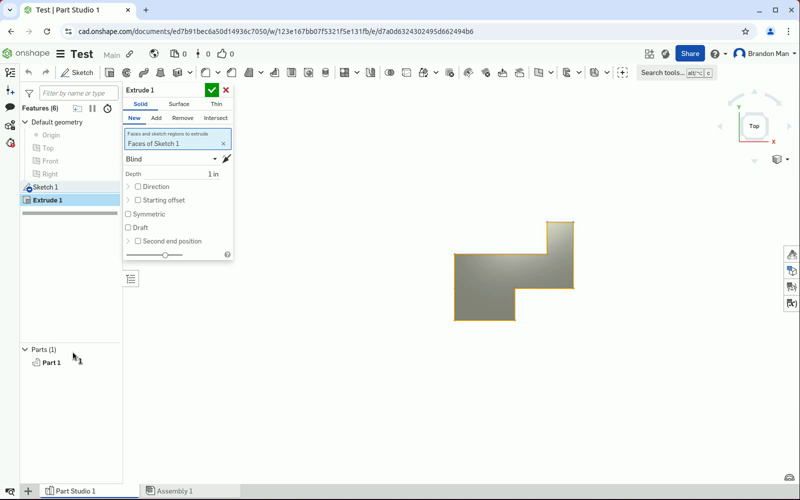
mouse_move(143, 106)
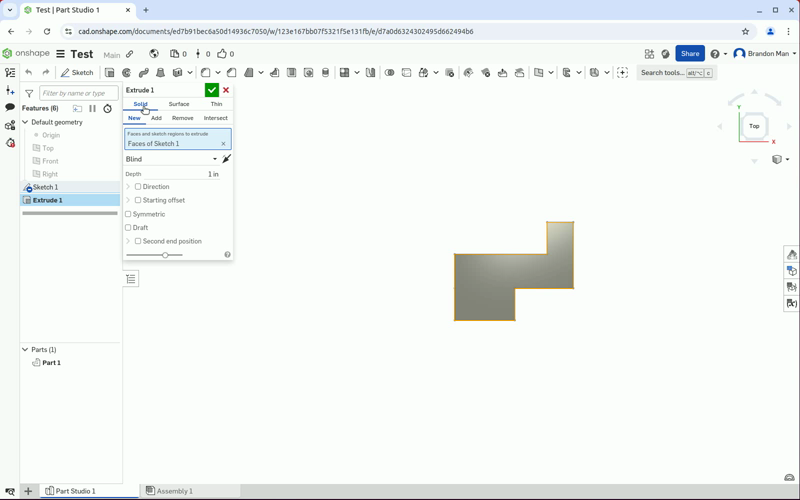
click(143, 106)
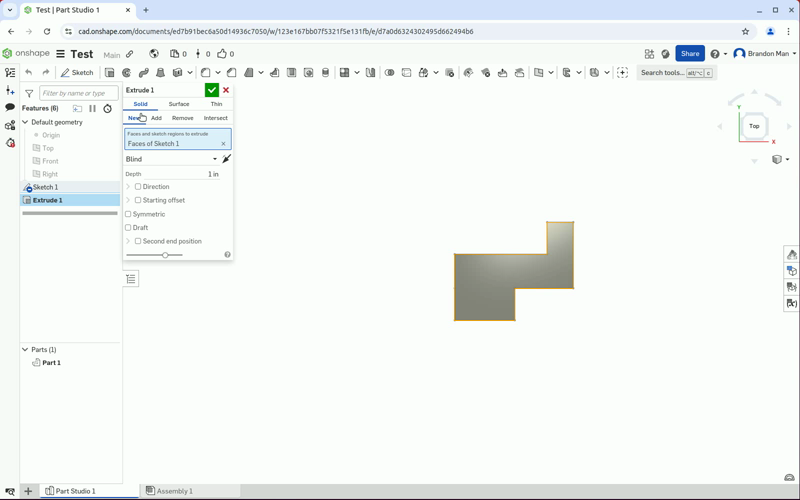
mouse_move(137, 120)
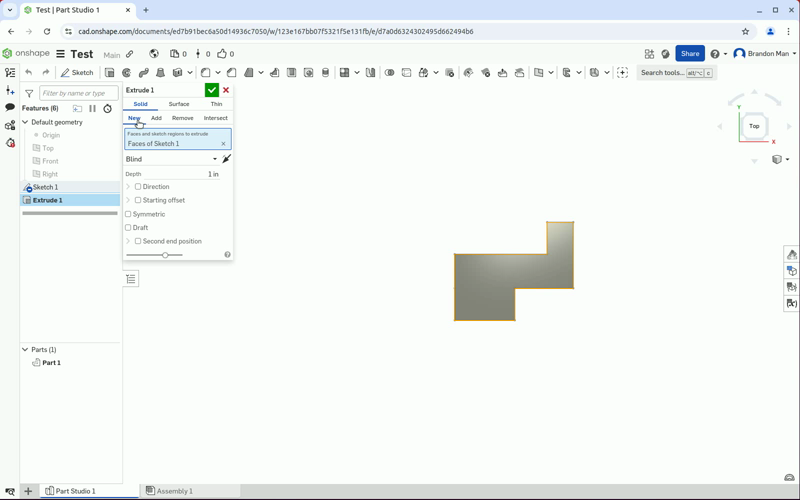
click(137, 120)
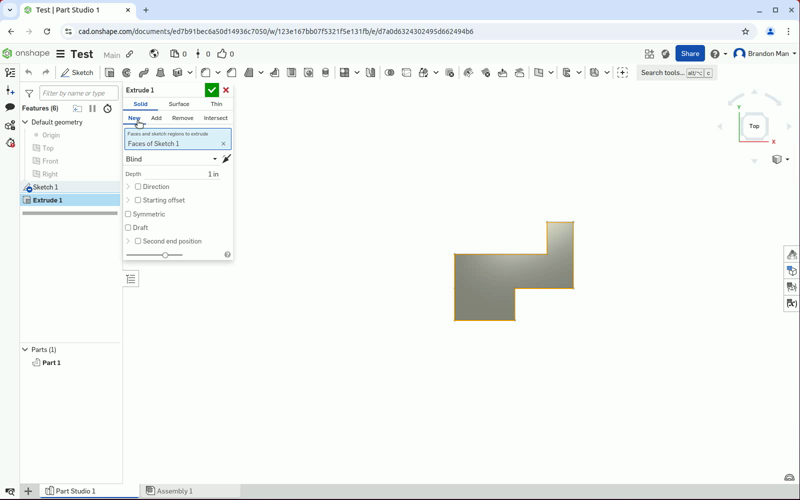
key(tab, 4)
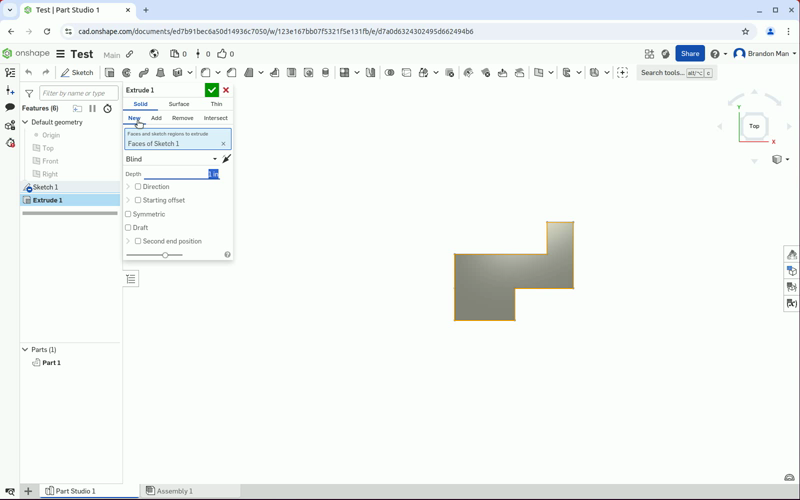
text(4.092)
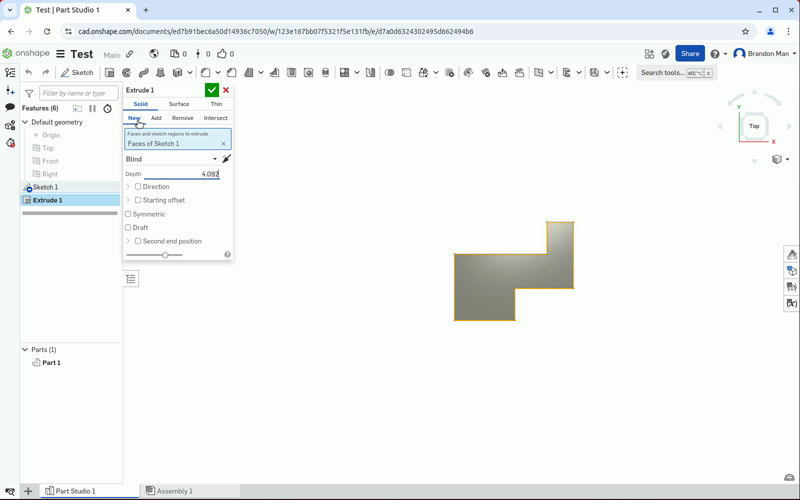
key(enter)
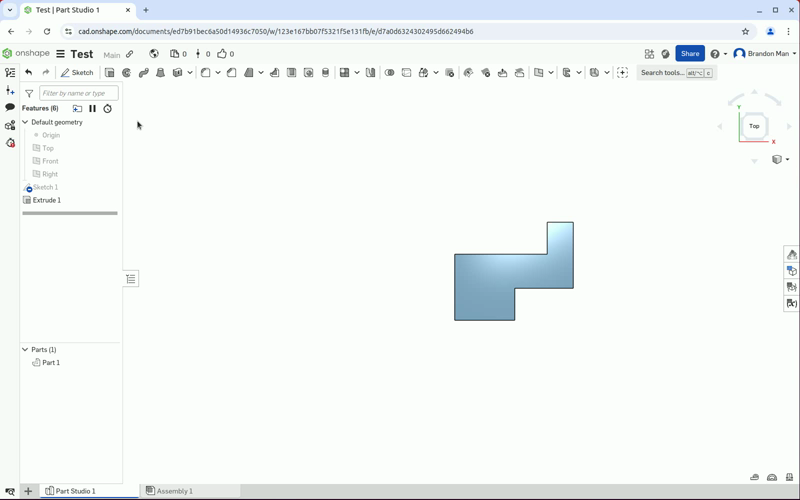
key(shift+h)
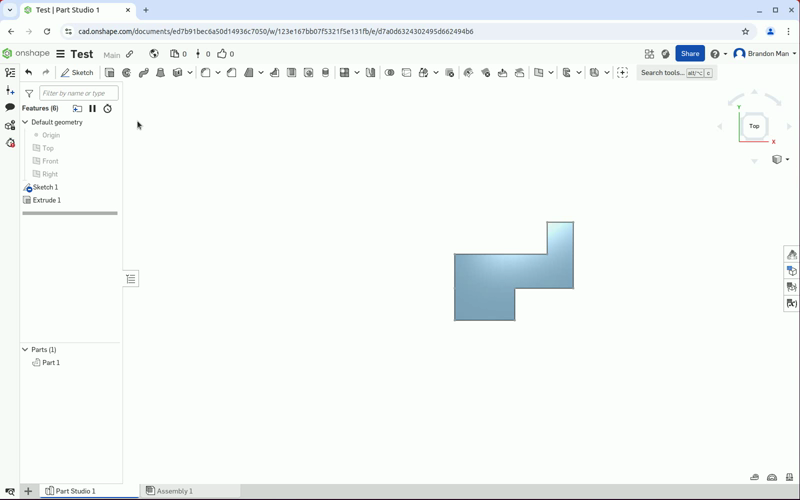
key(shift+h)
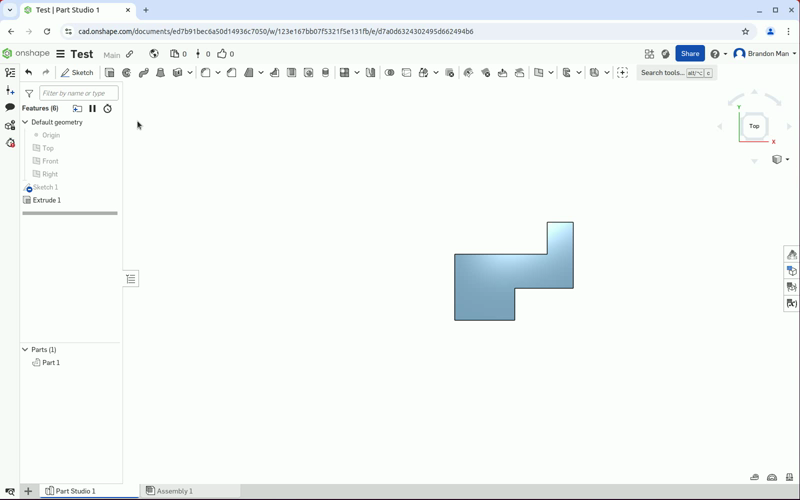
mouse_move(73, 189)
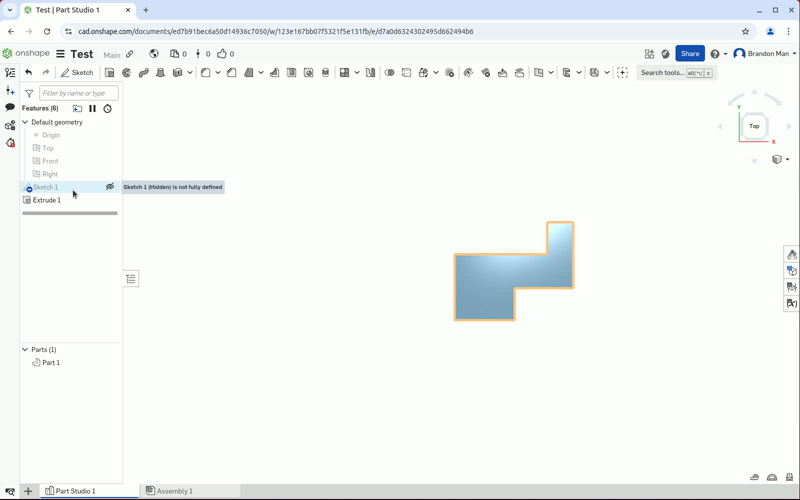
click(73, 189)
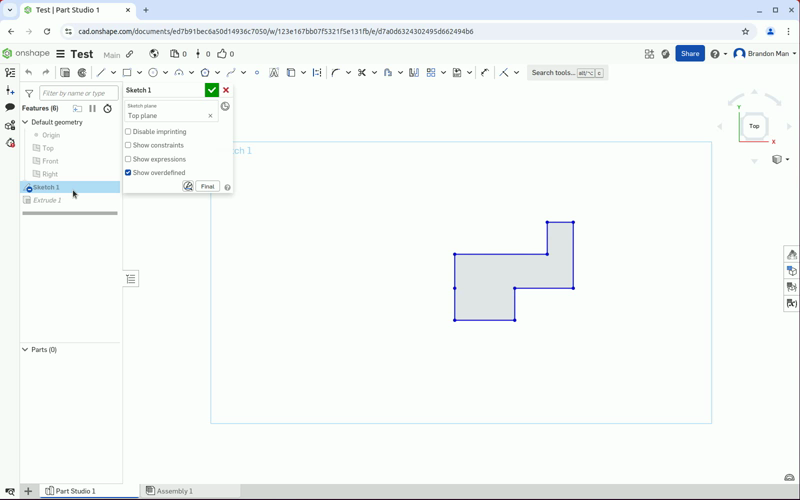
mouse_move(229, 92)
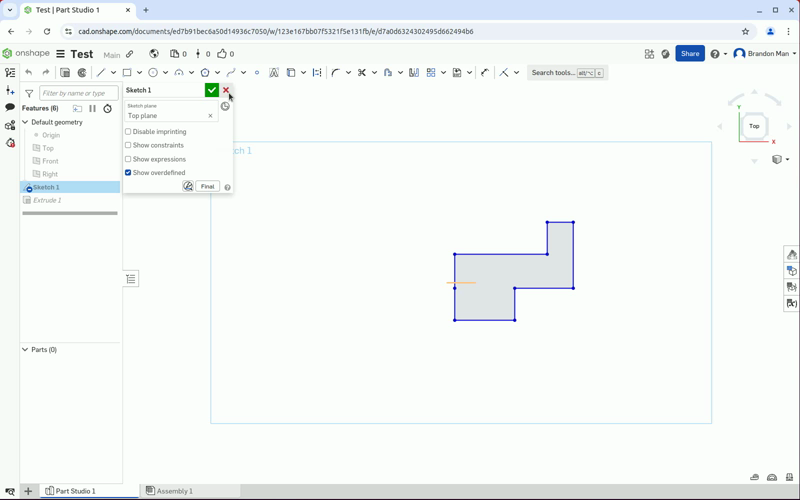
click(229, 92)
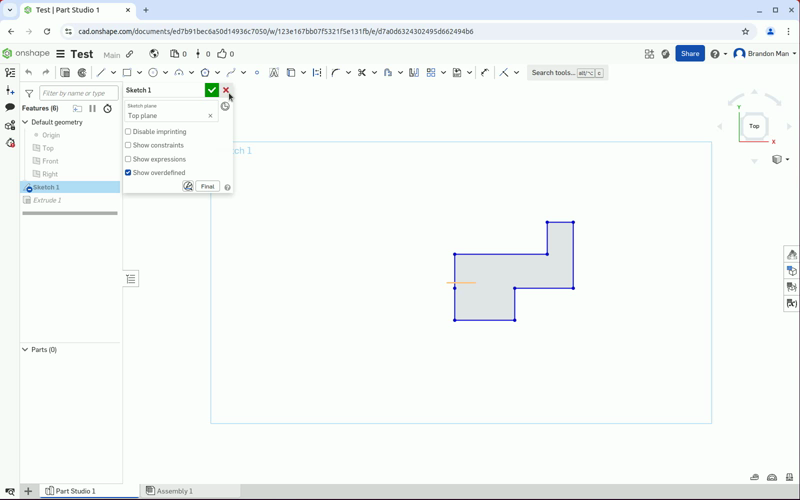
key(shift+s)
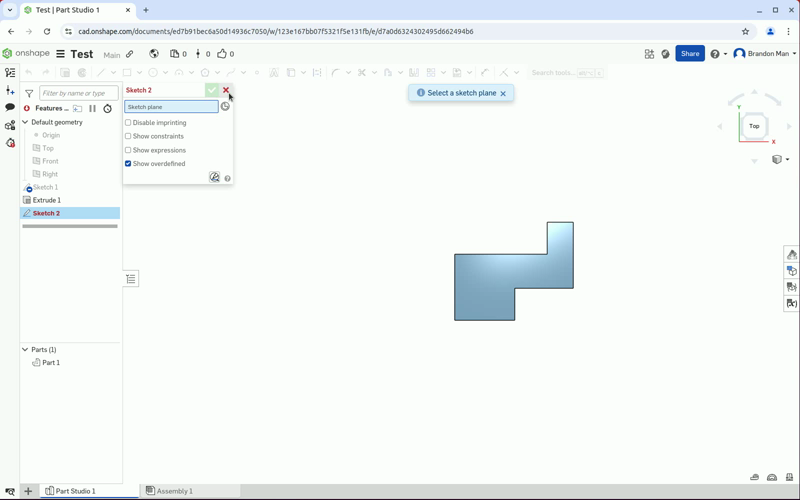
mouse_move(73, 150)
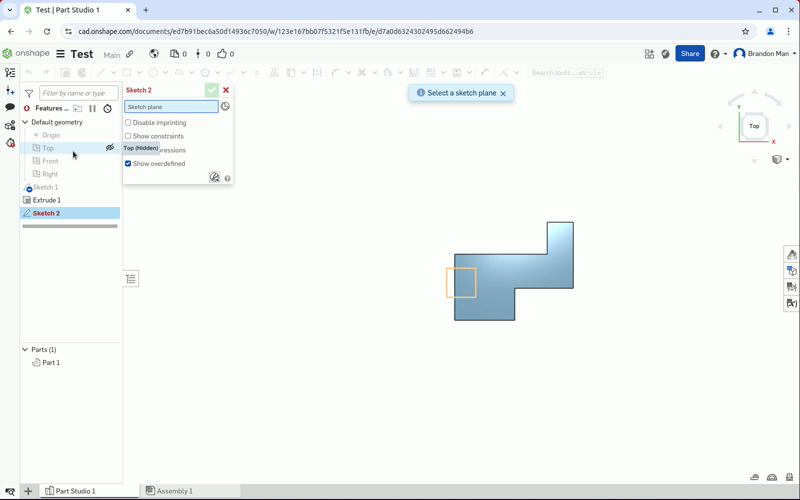
click(73, 150)
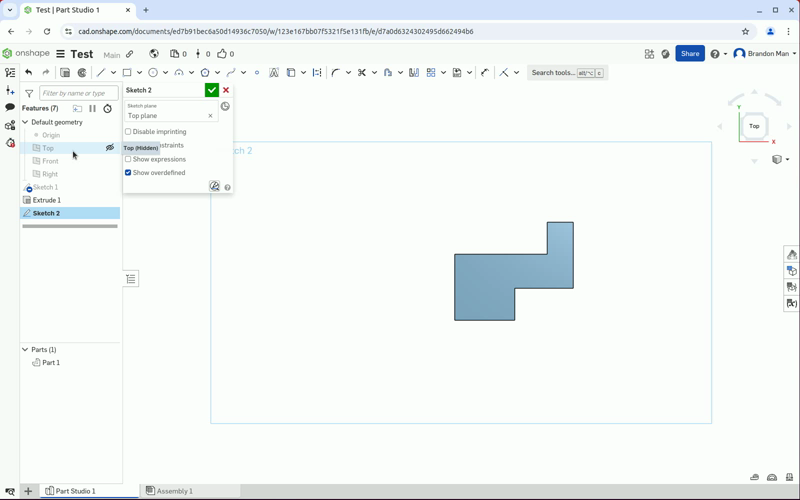
mouse_move(73, 352)
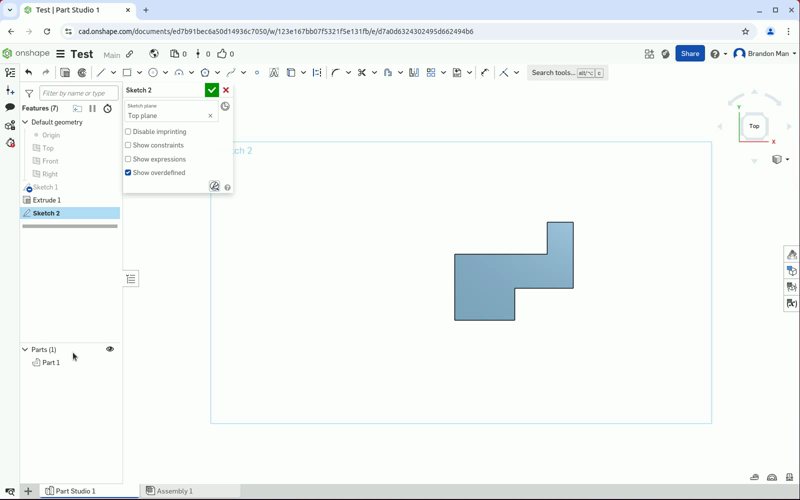
key(y)
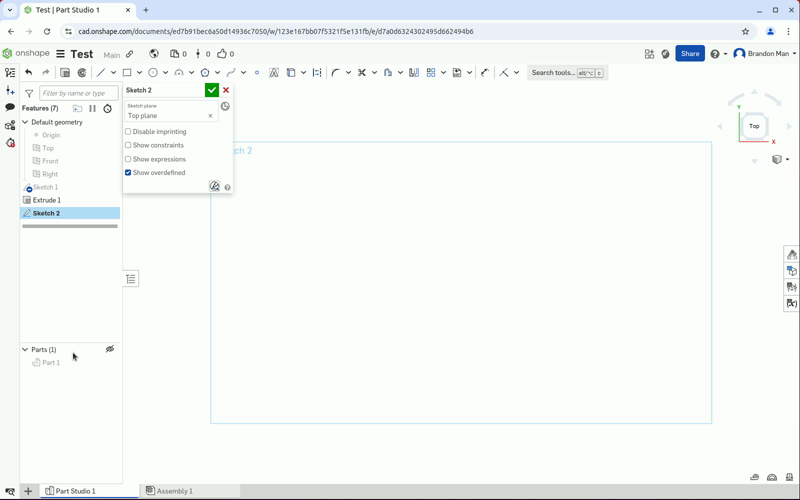
key(l)
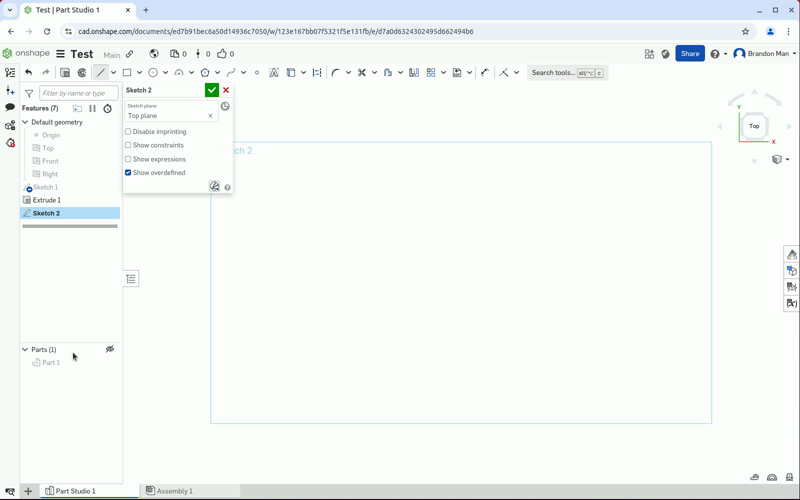
key_down(shift)
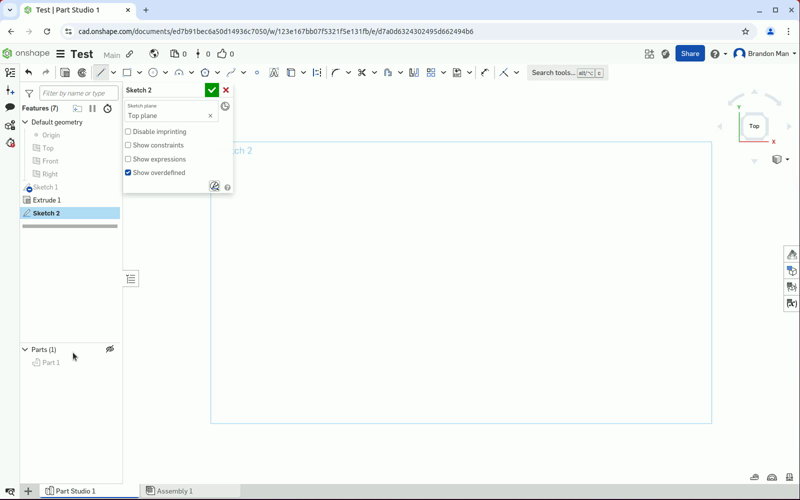
mouse_move(454, 254)
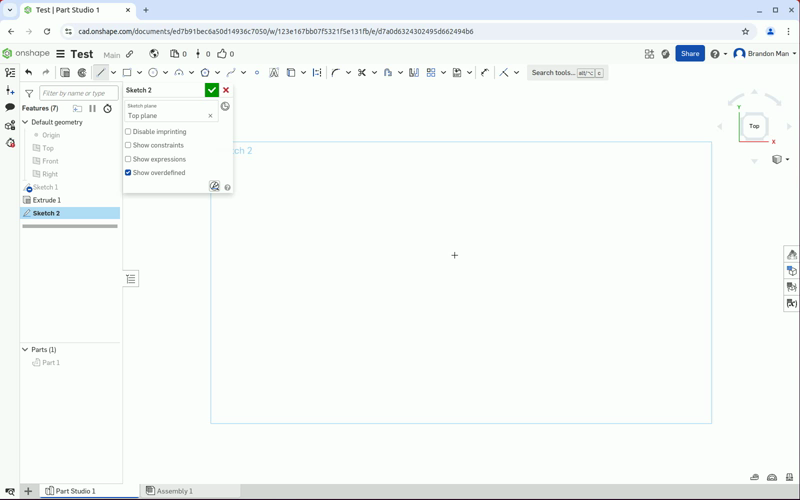
click(454, 254)
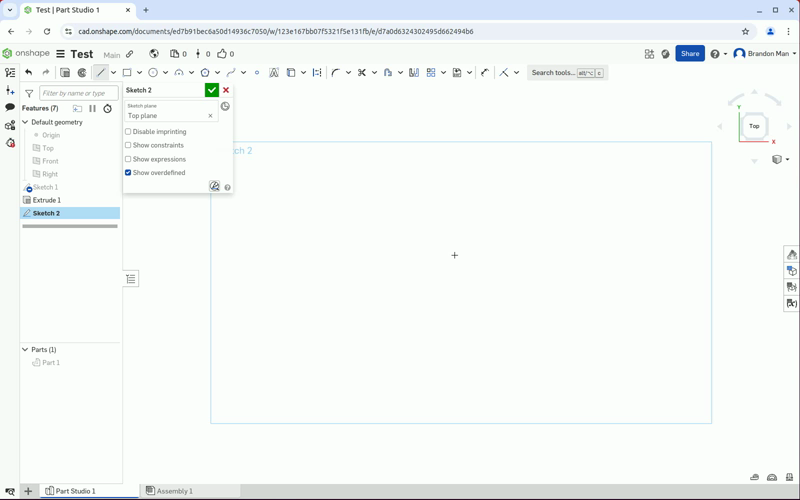
key_up(shift)
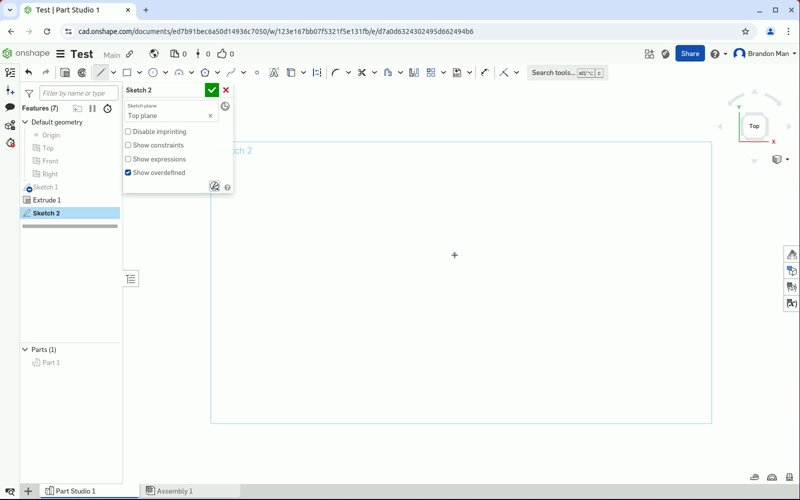
key_down(shift)
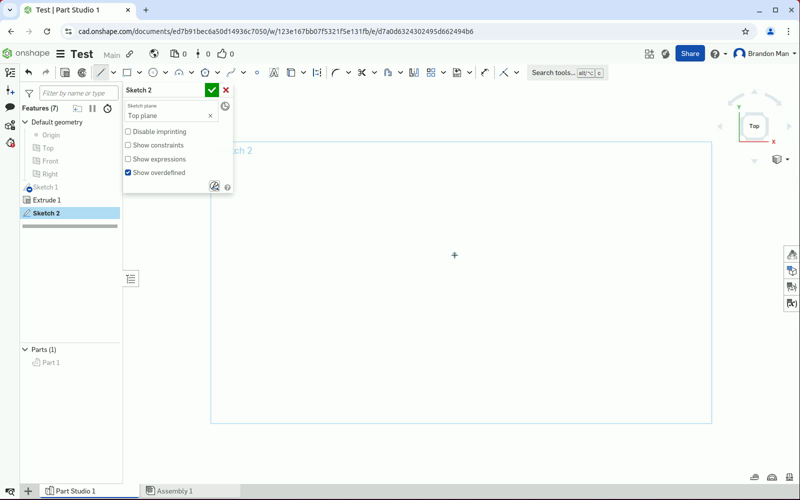
mouse_move(547, 254)
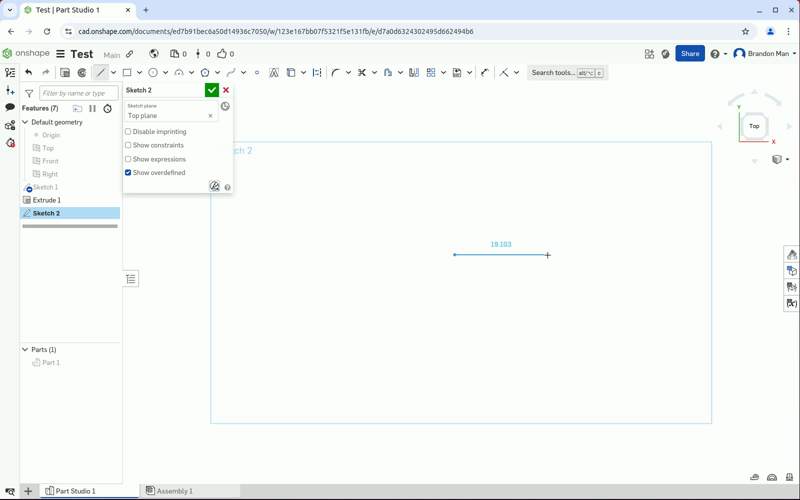
click(547, 254)
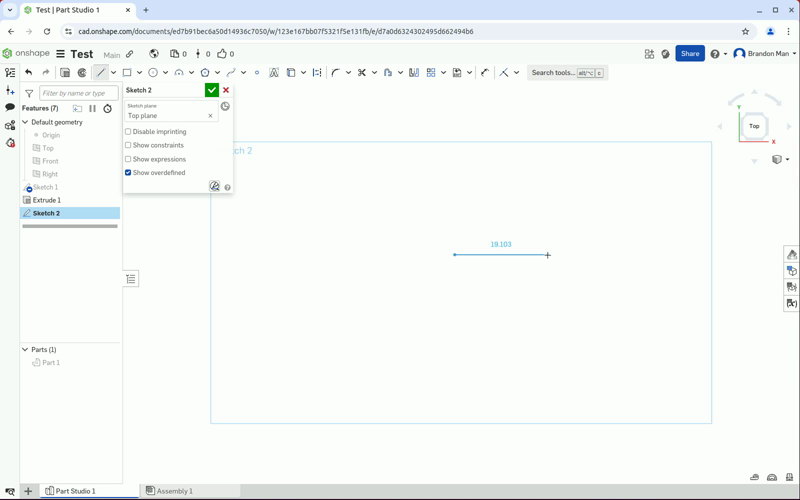
key_up(shift)
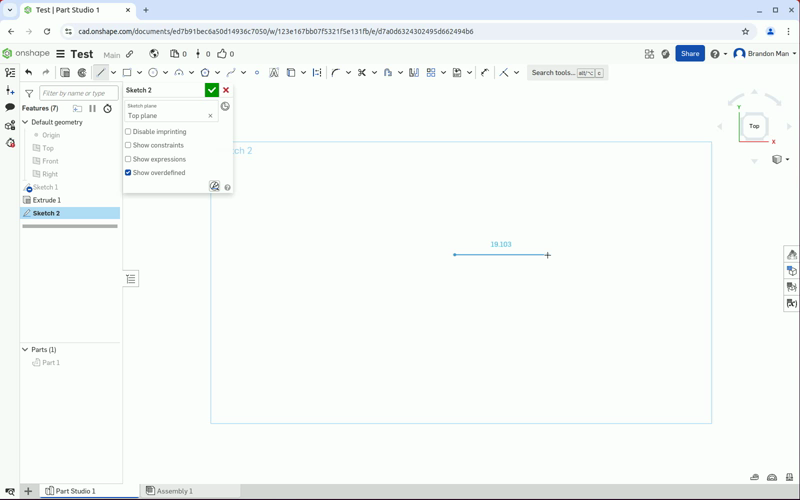
key_down(shift)
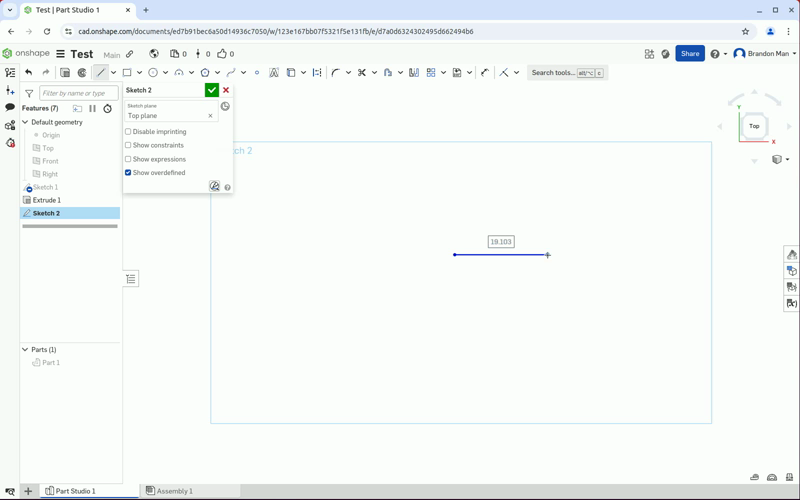
mouse_move(577, 254)
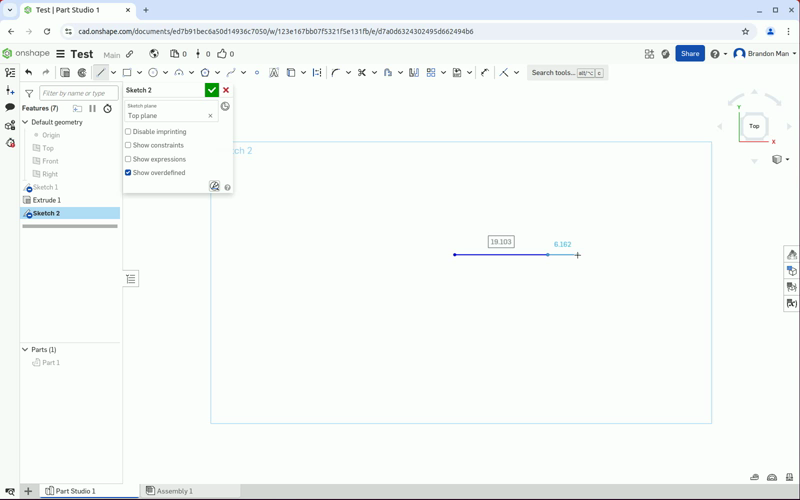
mouse_move(547, 221)
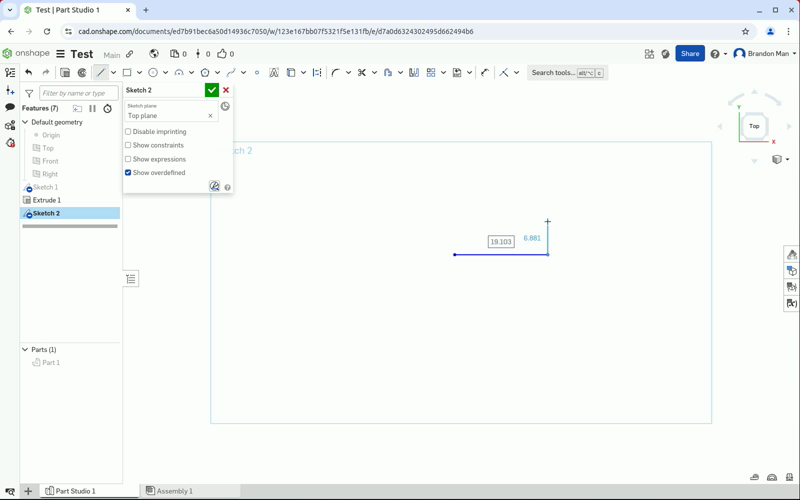
click(547, 221)
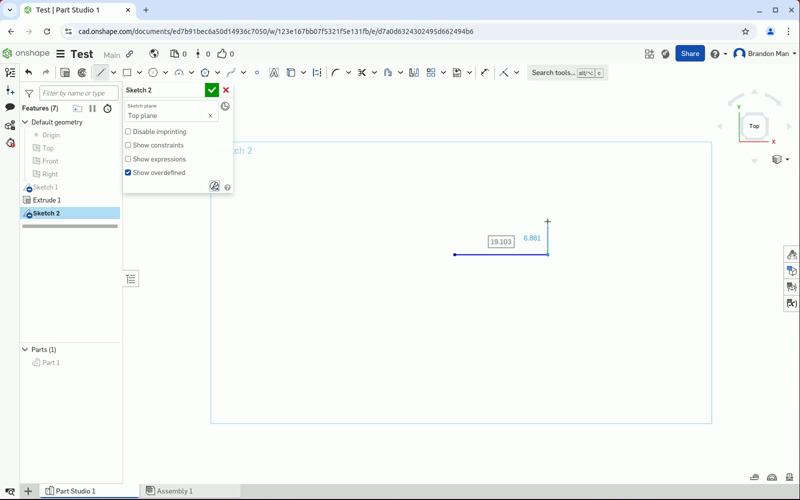
key_up(shift)
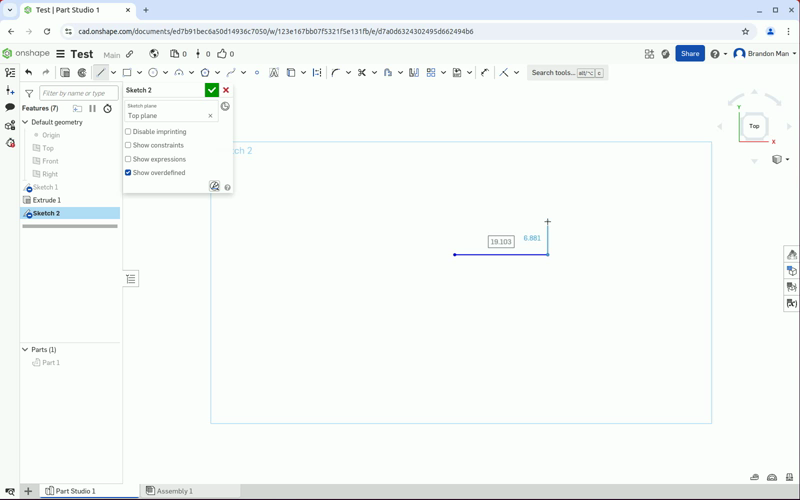
key_down(shift)
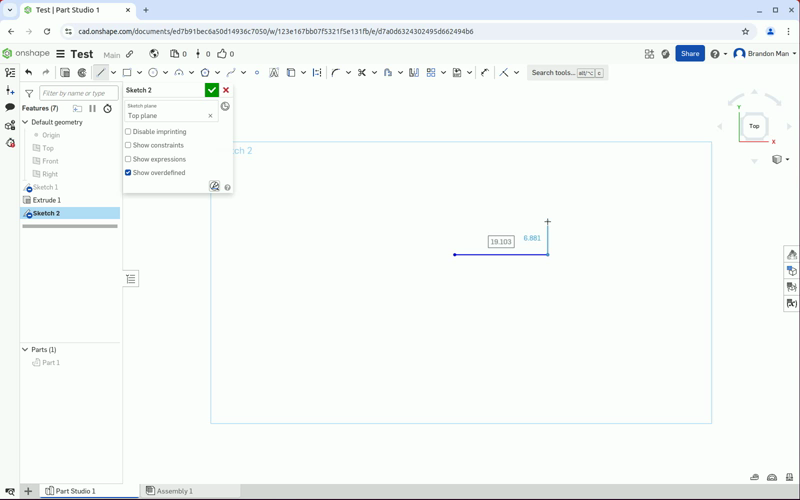
mouse_move(454, 221)
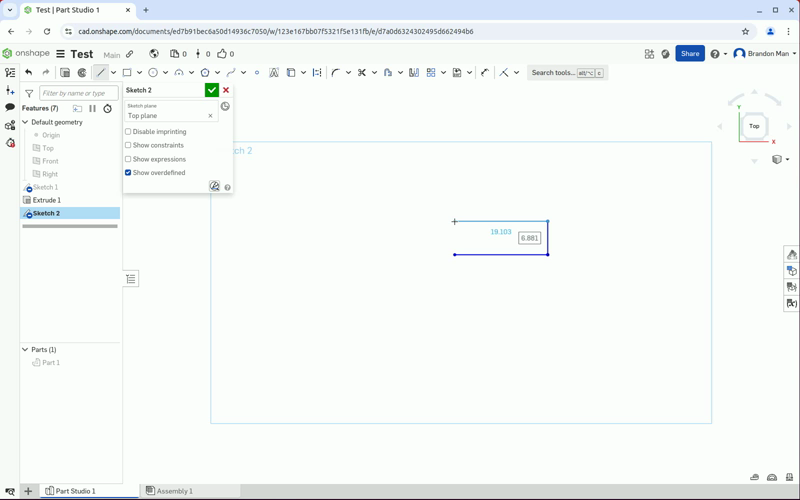
click(454, 221)
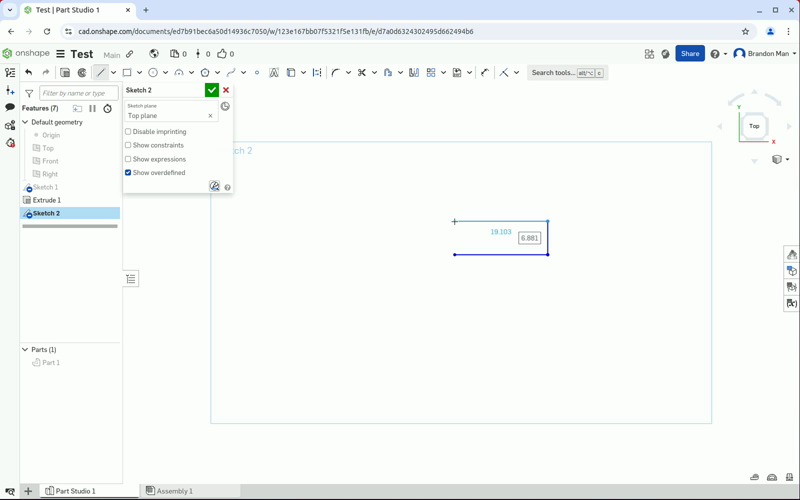
key_up(shift)
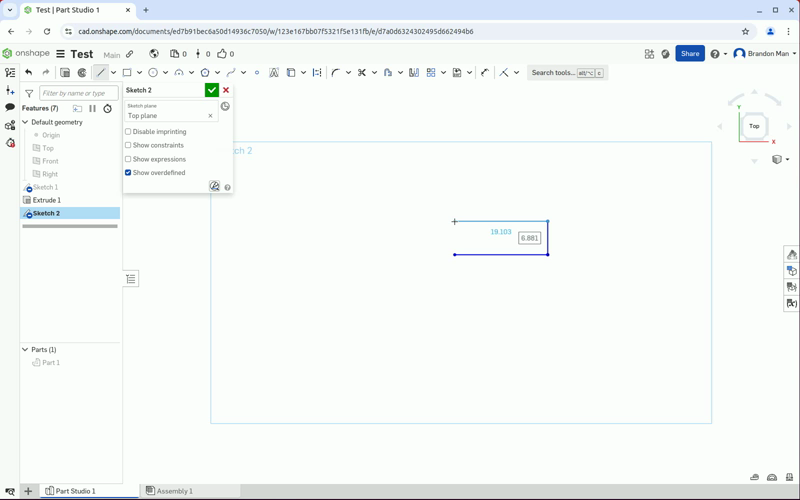
mouse_move(484, 221)
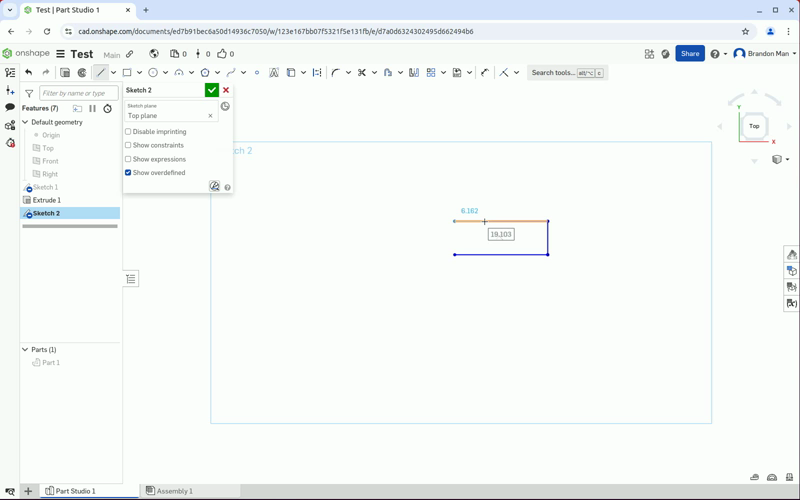
key_down(shift)
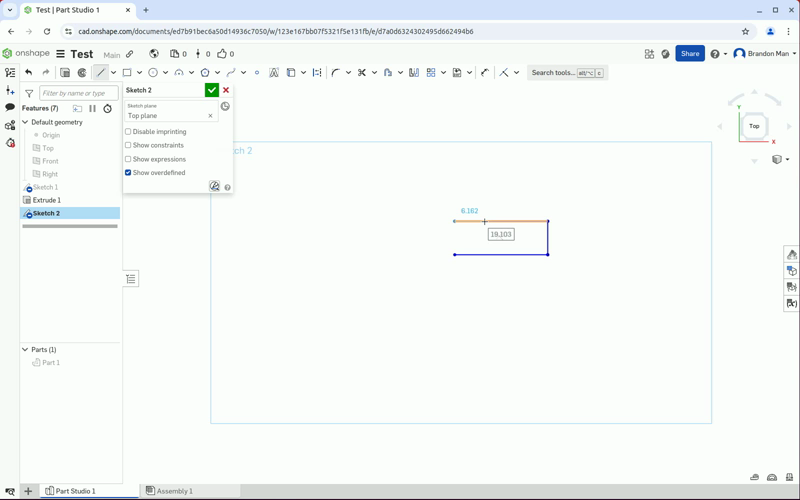
mouse_move(454, 254)
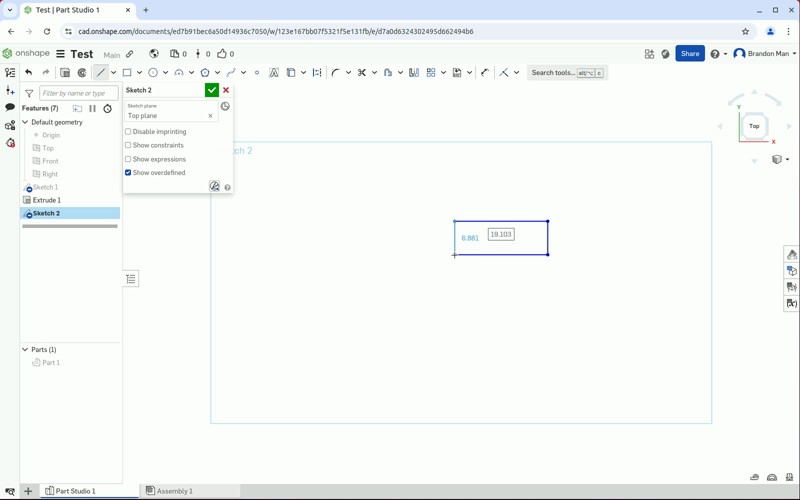
key_up(shift)
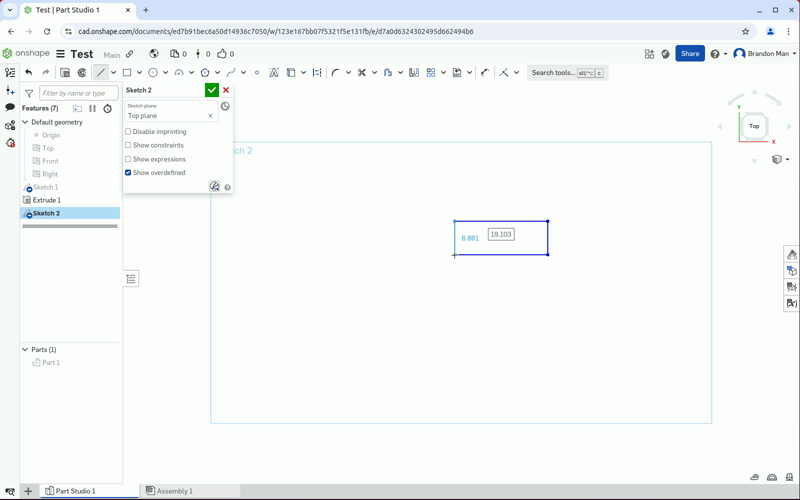
click(454, 254)
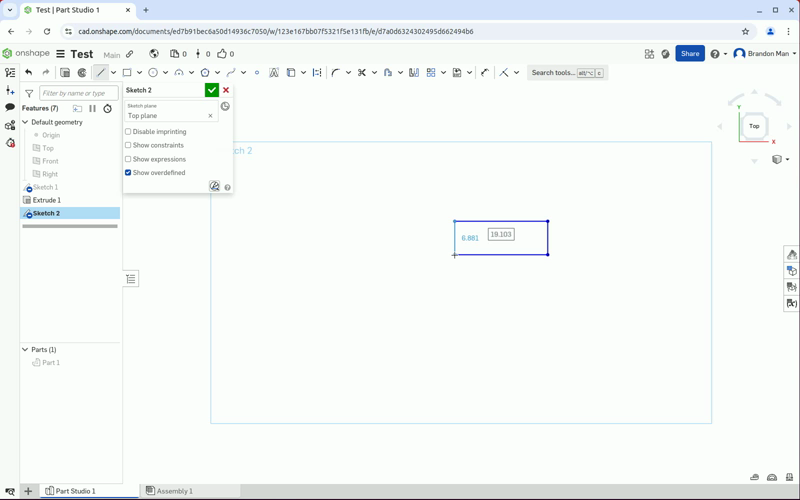
key(esc)
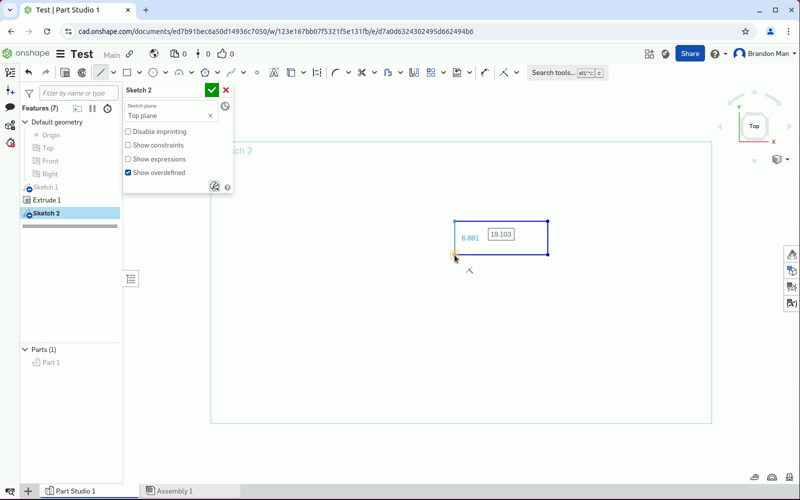
mouse_move(511, 236)
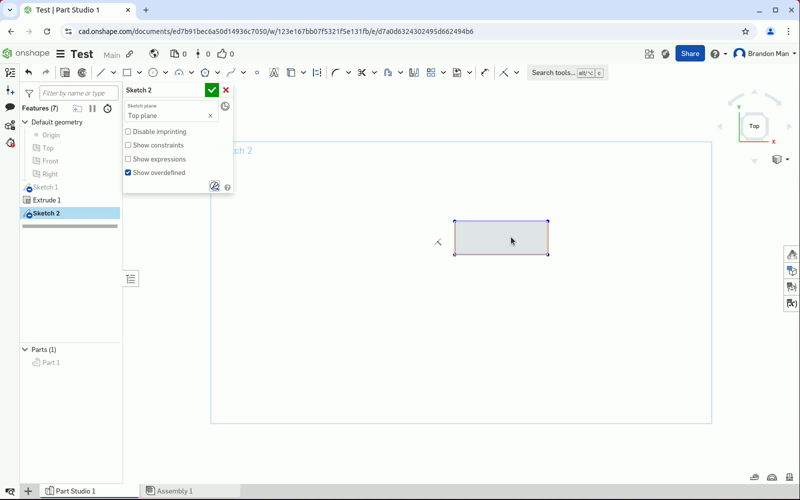
click(511, 236)
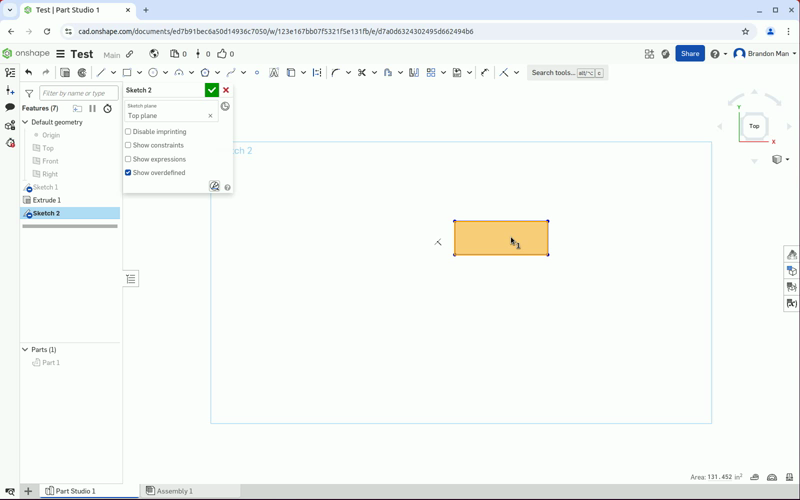
mouse_move(73, 352)
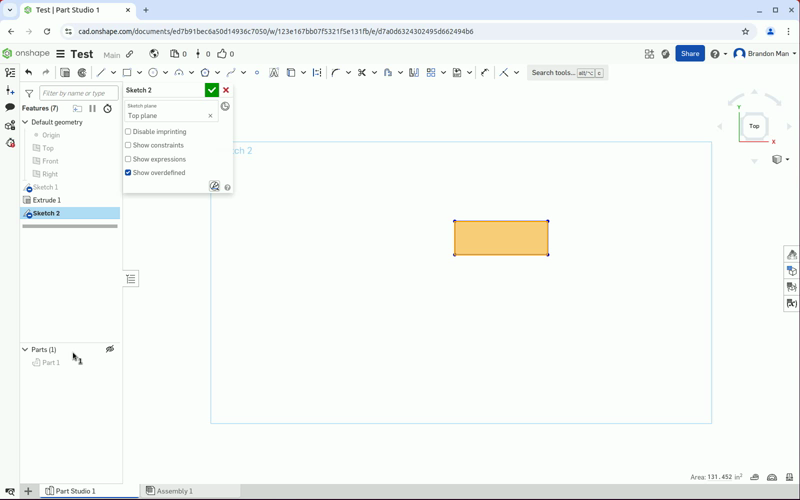
key(shift+y)
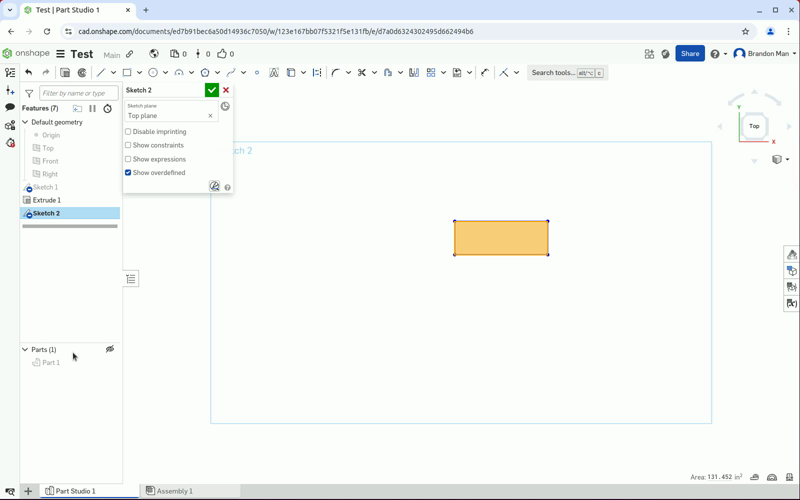
key(shift+e)
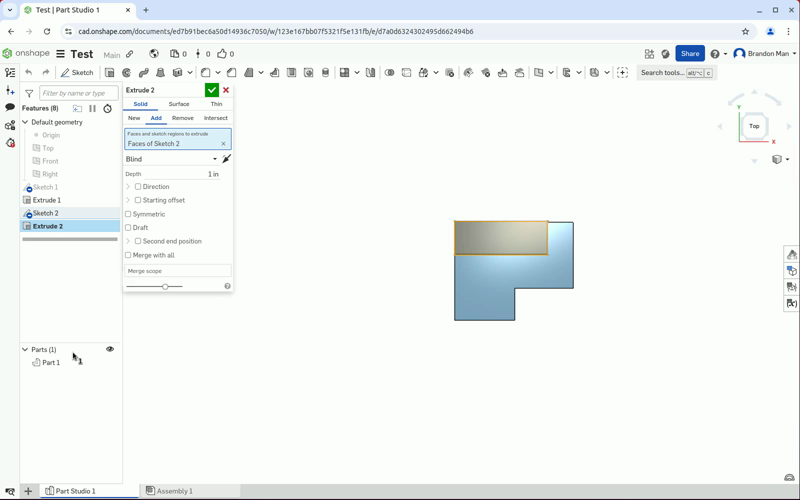
mouse_move(143, 106)
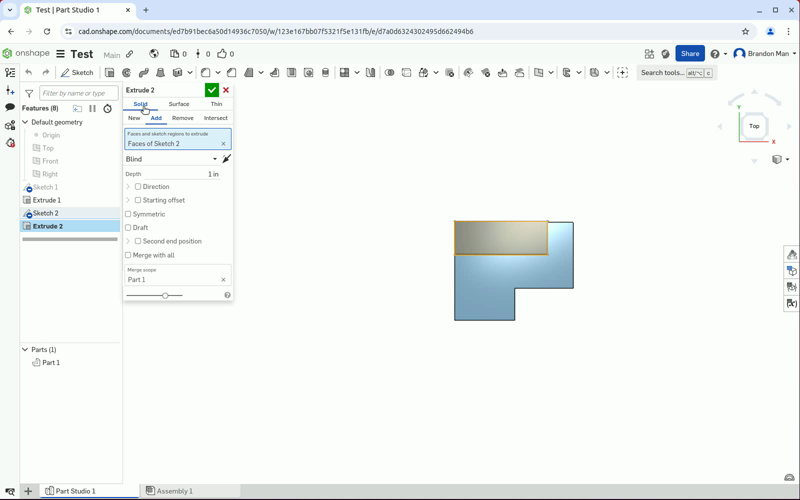
click(143, 106)
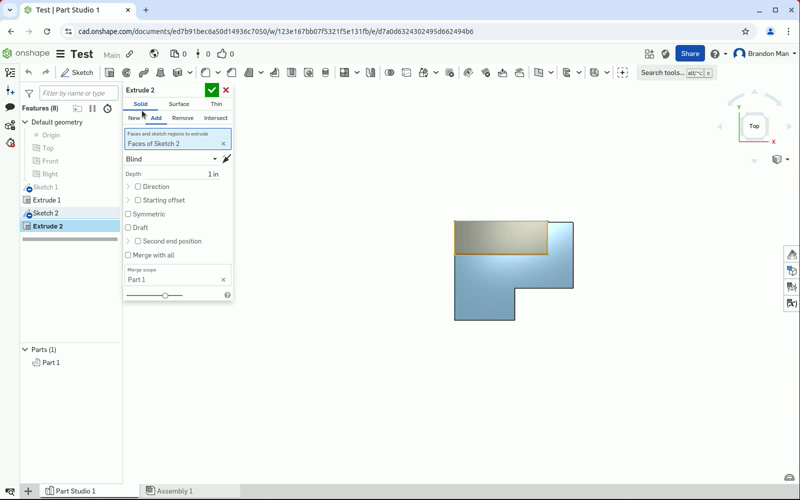
mouse_move(137, 120)
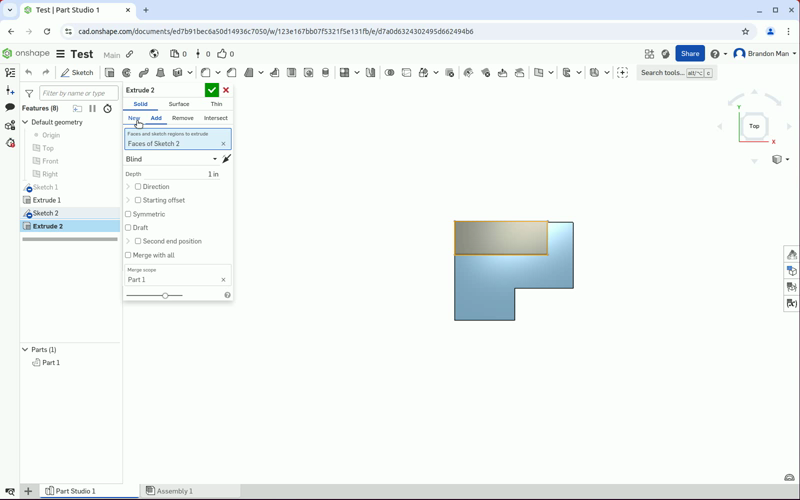
click(137, 120)
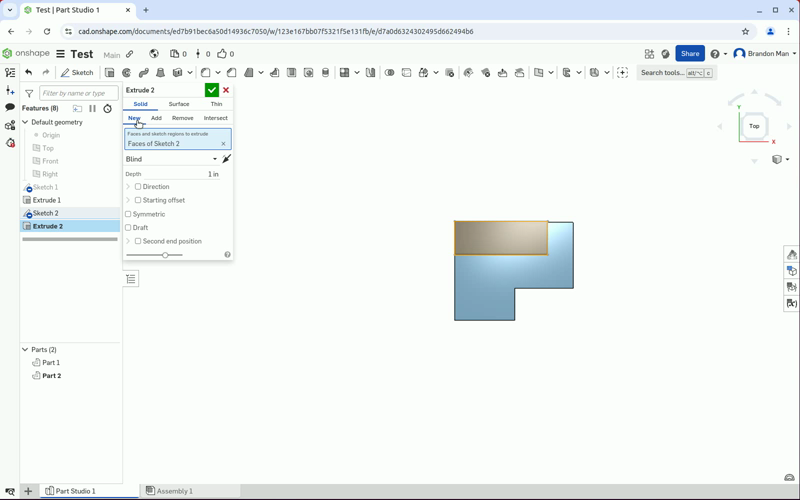
key(tab, 4)
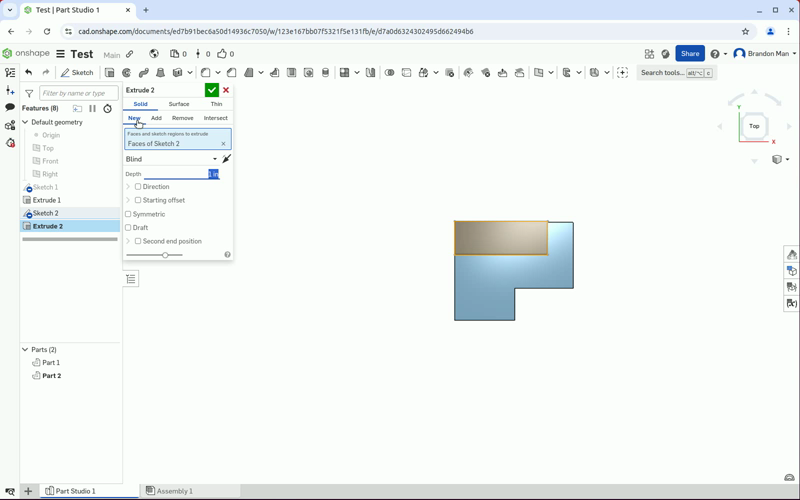
text(12.276)
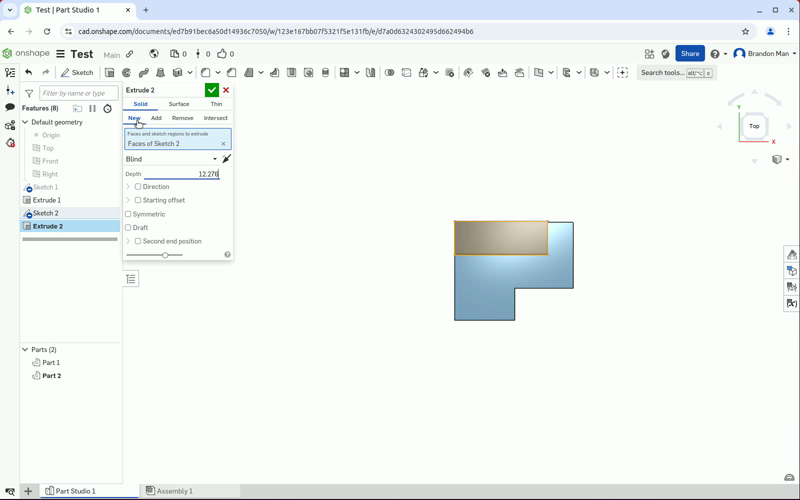
key(enter)
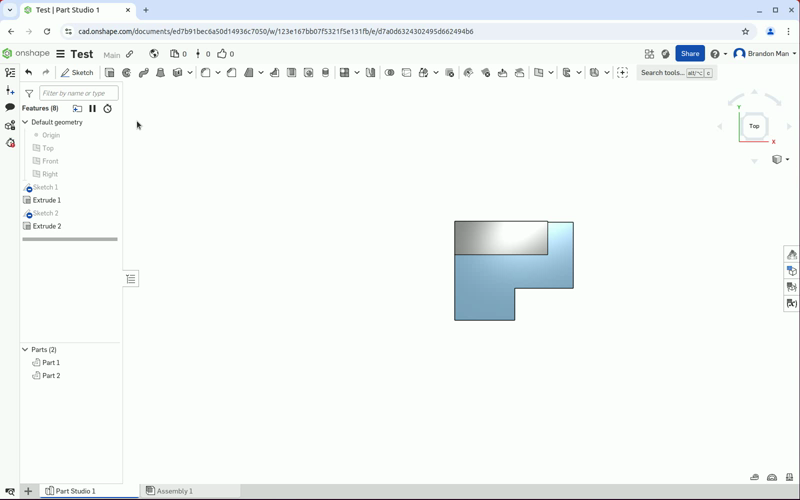
key(shift+h)
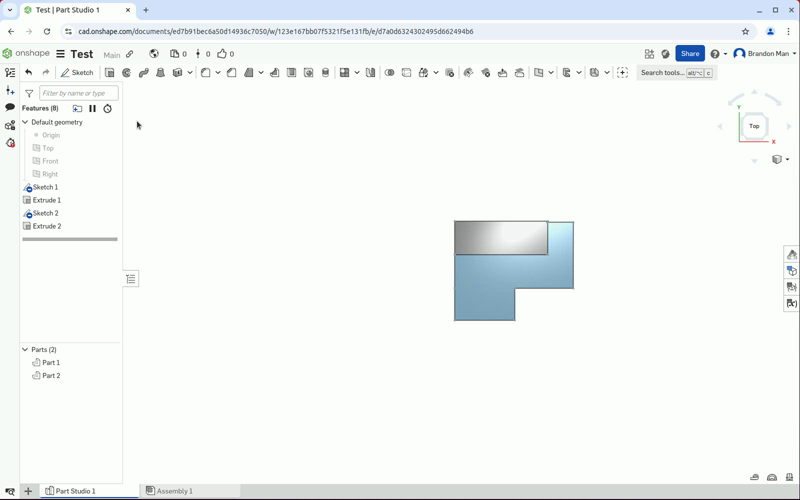
key(shift+h)
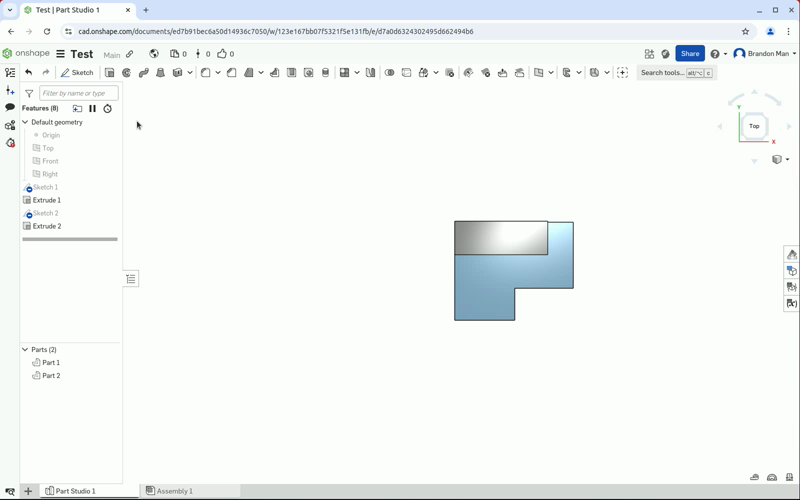
mouse_move(73, 189)
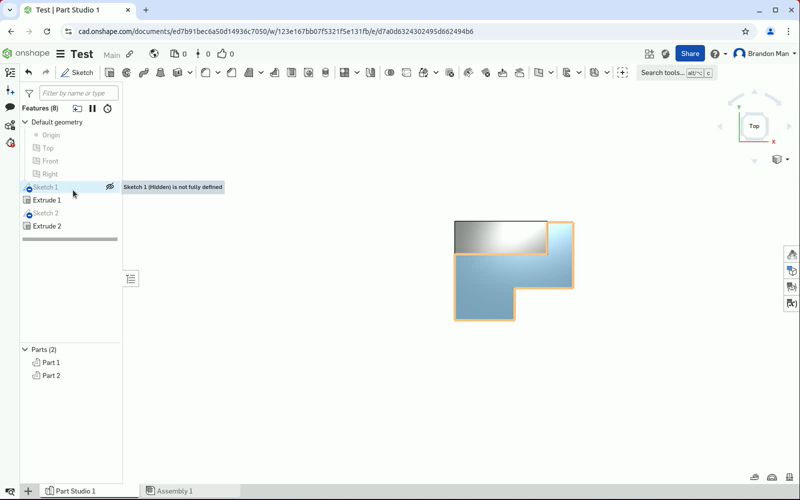
click(73, 189)
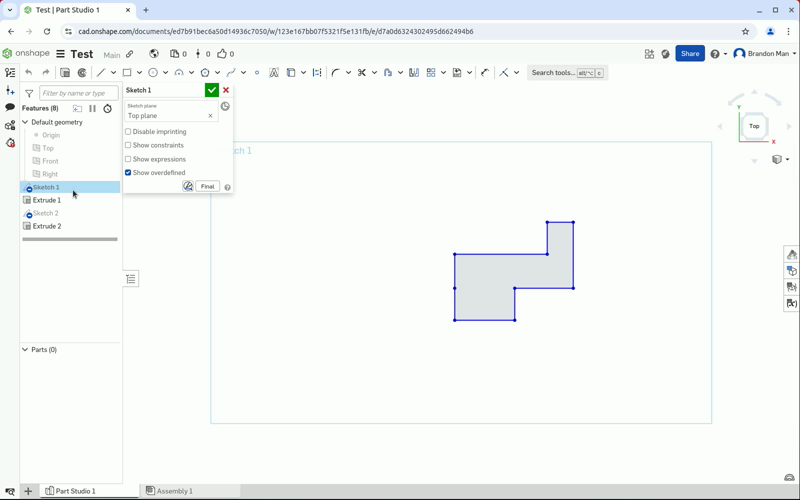
mouse_move(229, 92)
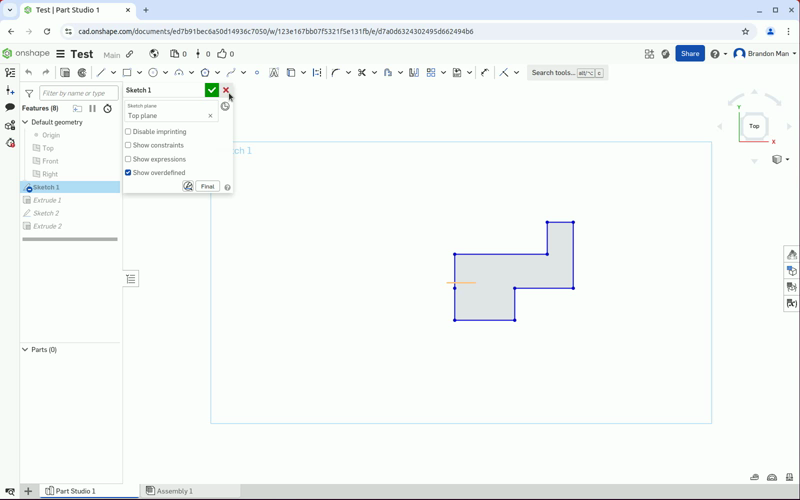
click(229, 92)
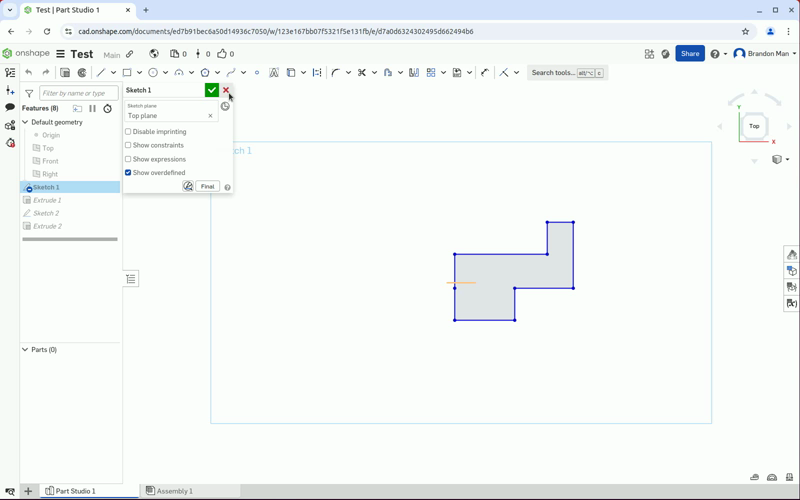
key(shift+s)
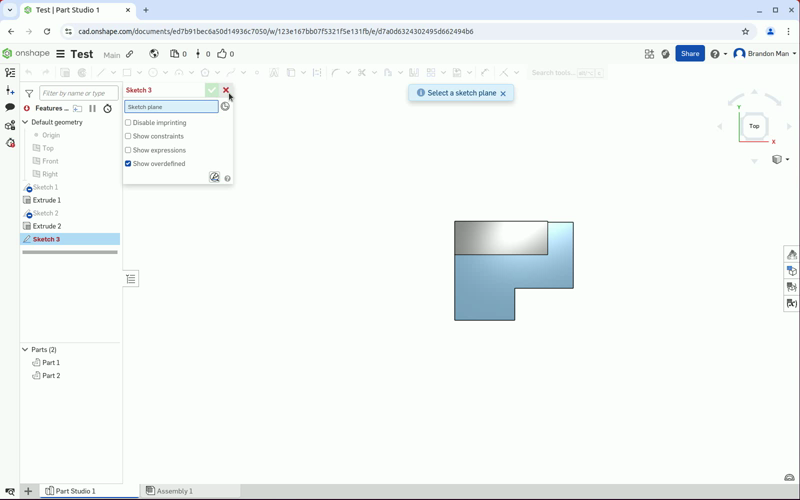
mouse_move(73, 150)
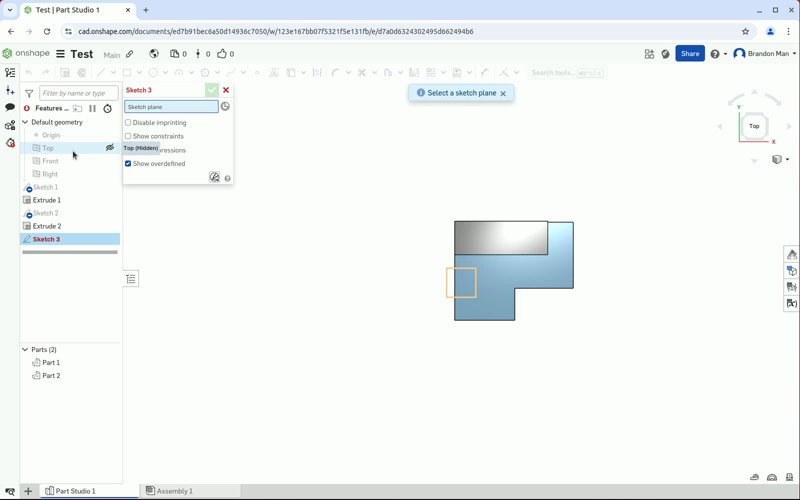
click(73, 150)
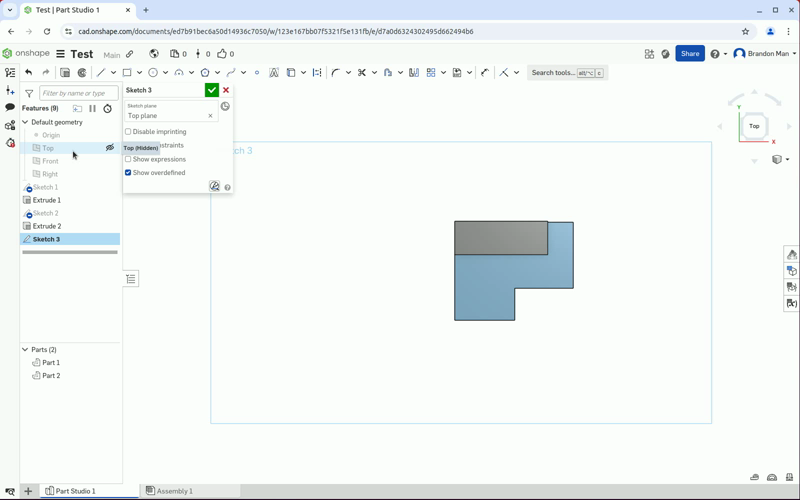
mouse_move(73, 352)
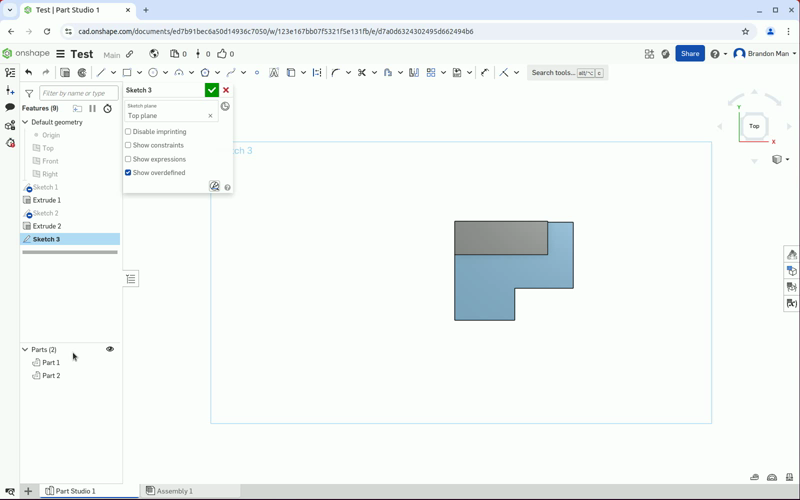
key(y)
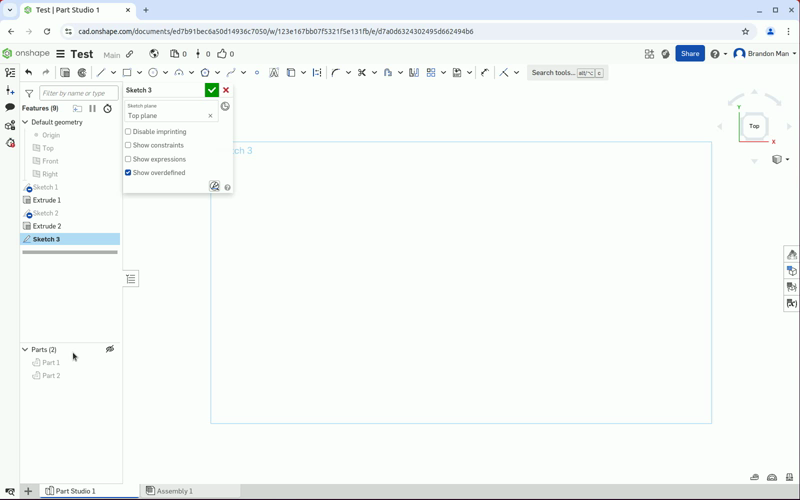
key(l)
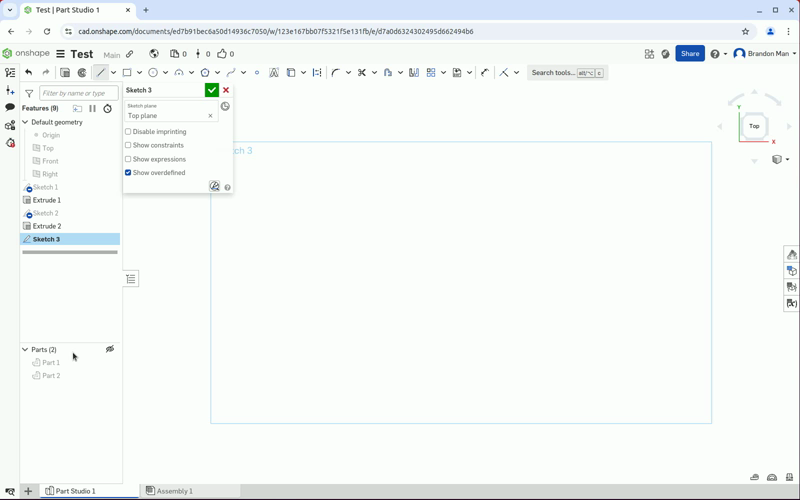
key_down(shift)
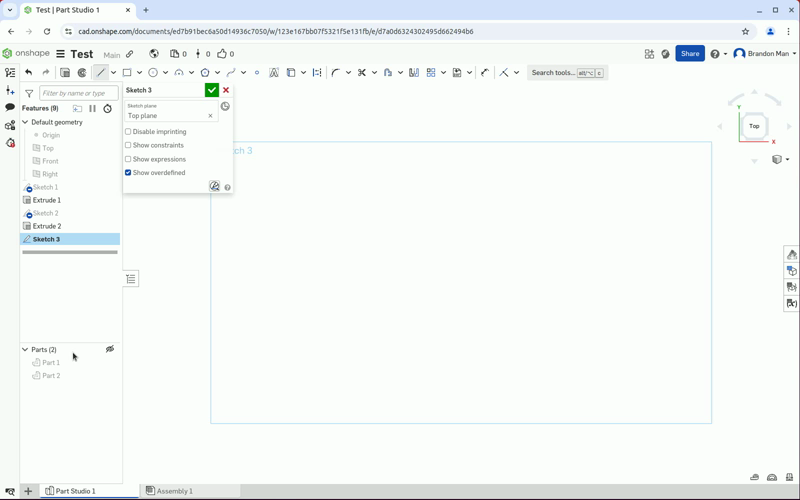
mouse_move(395, 254)
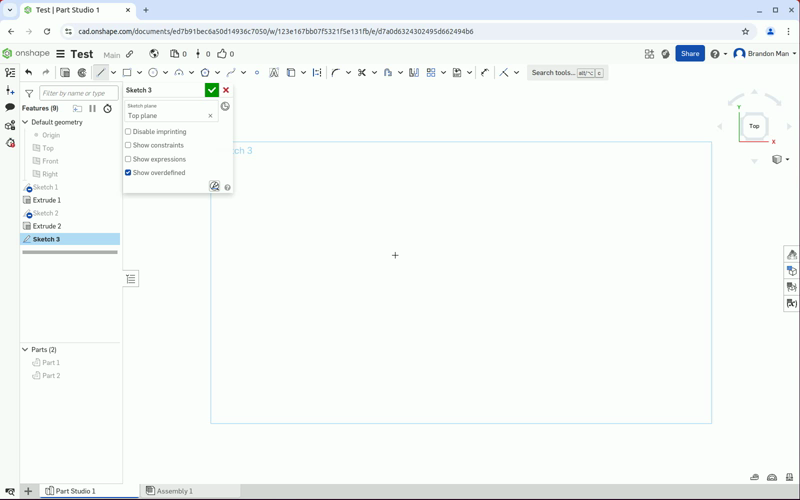
click(395, 254)
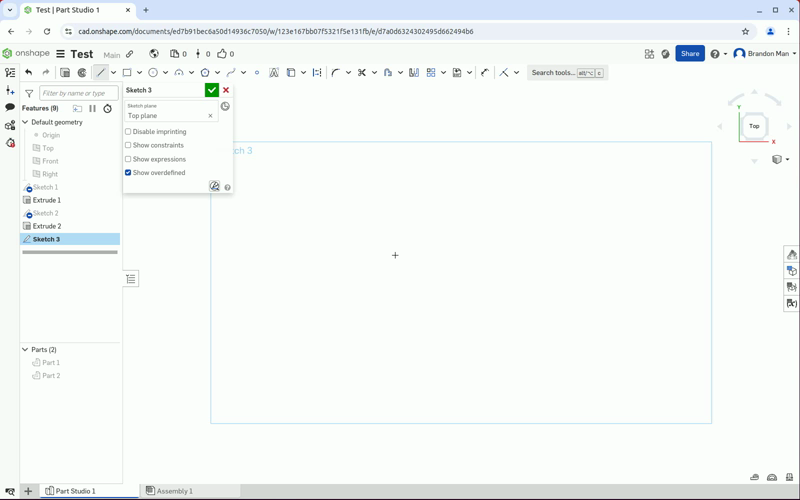
key_up(shift)
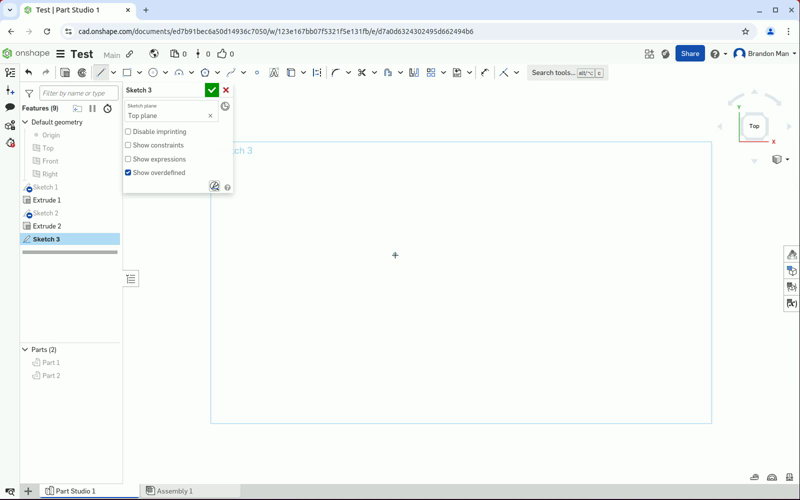
key_down(shift)
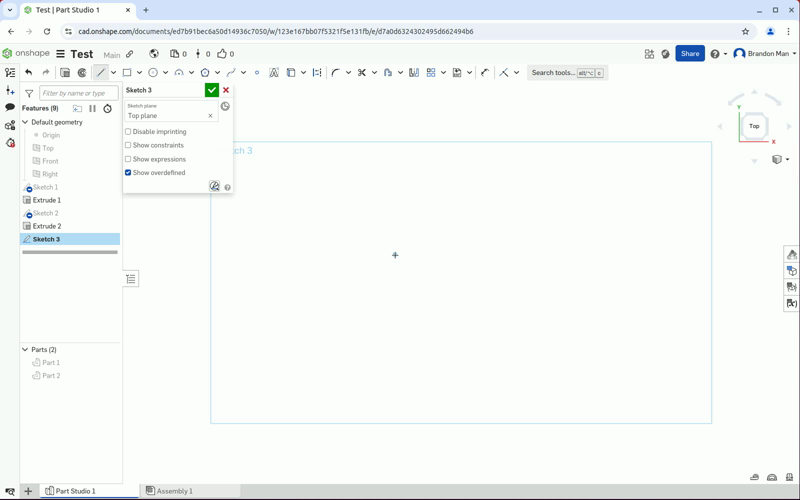
mouse_move(455, 254)
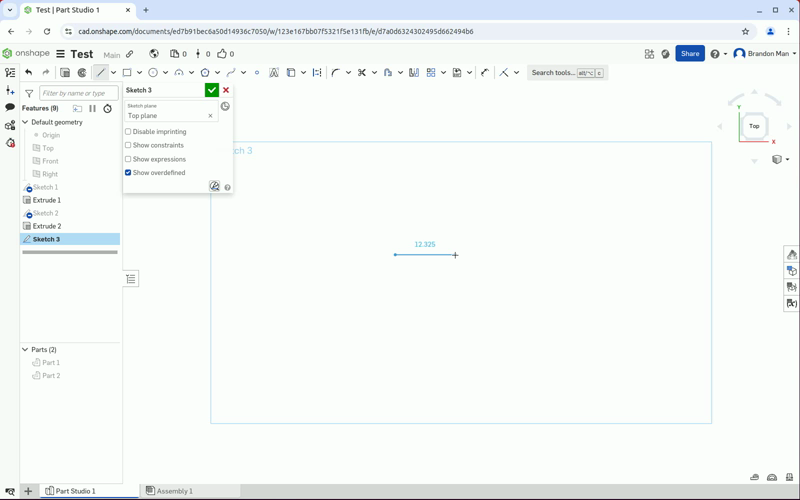
click(455, 254)
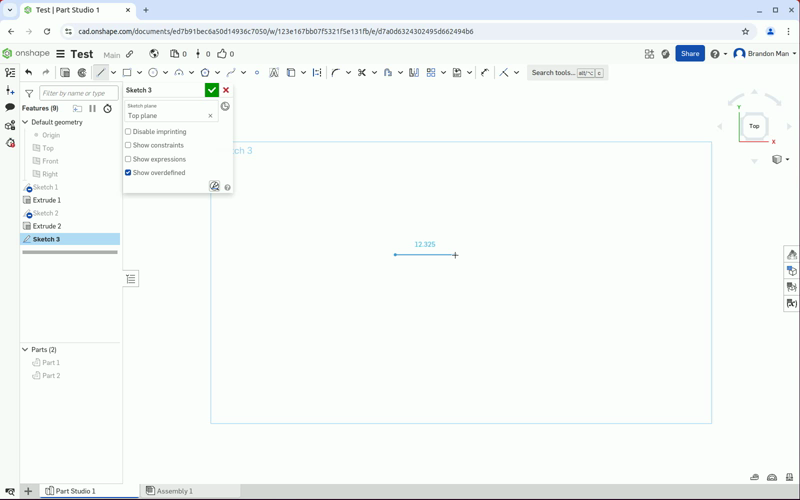
key_up(shift)
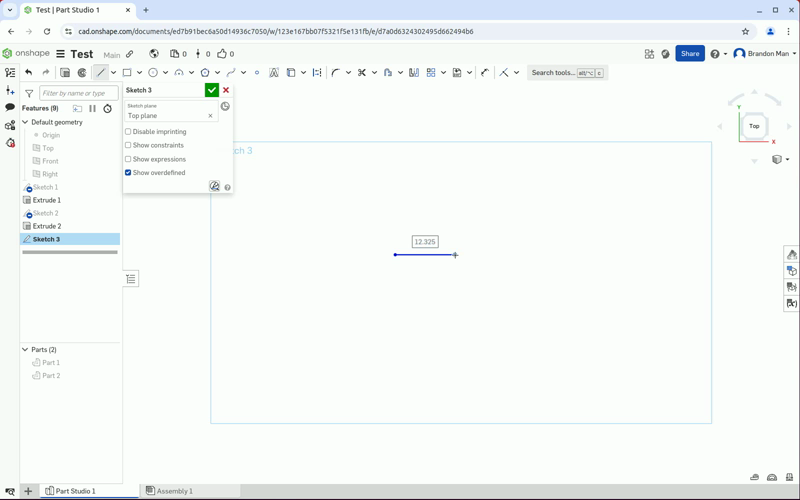
key_down(shift)
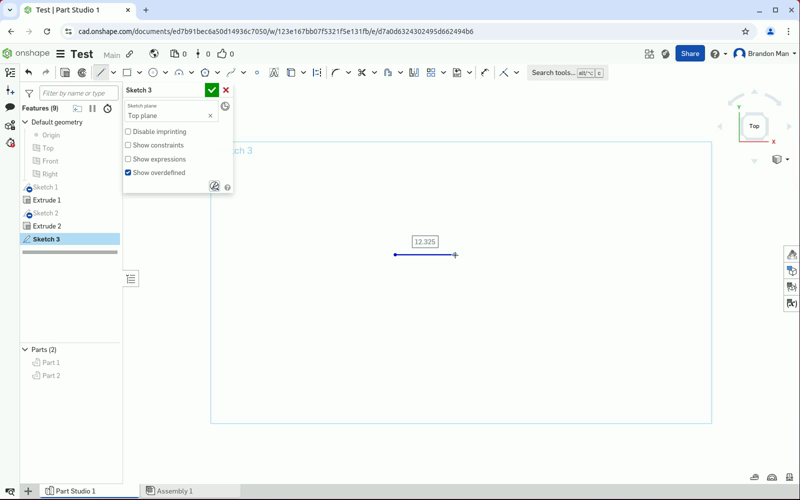
mouse_move(485, 254)
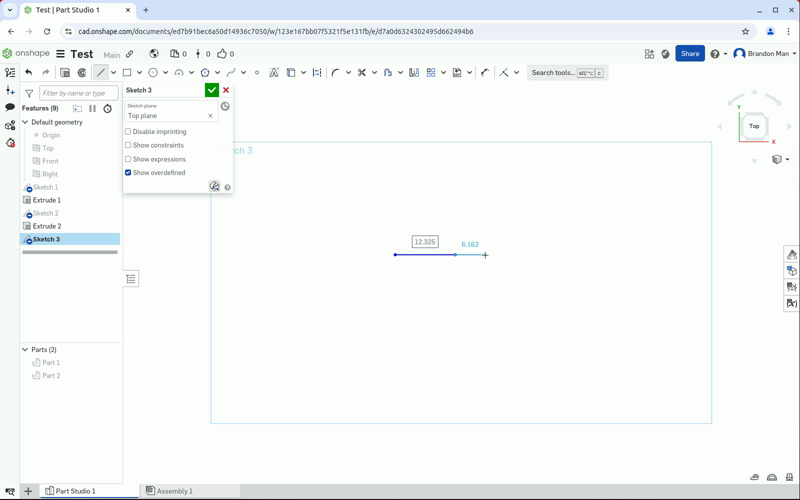
mouse_move(455, 221)
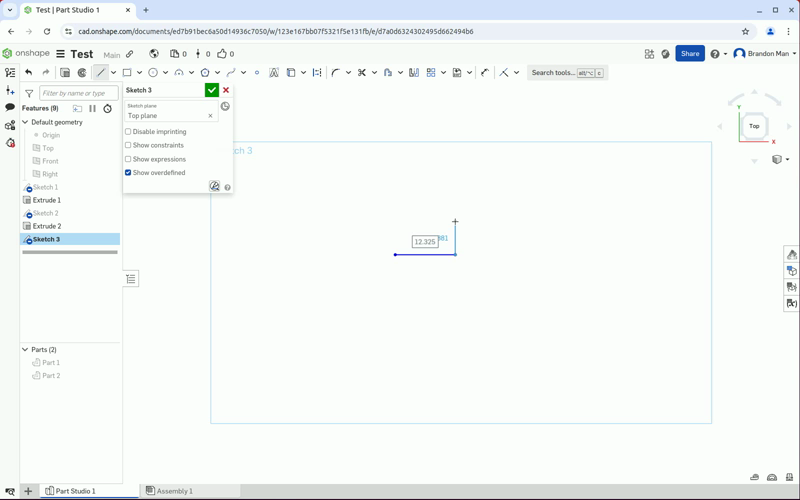
click(455, 221)
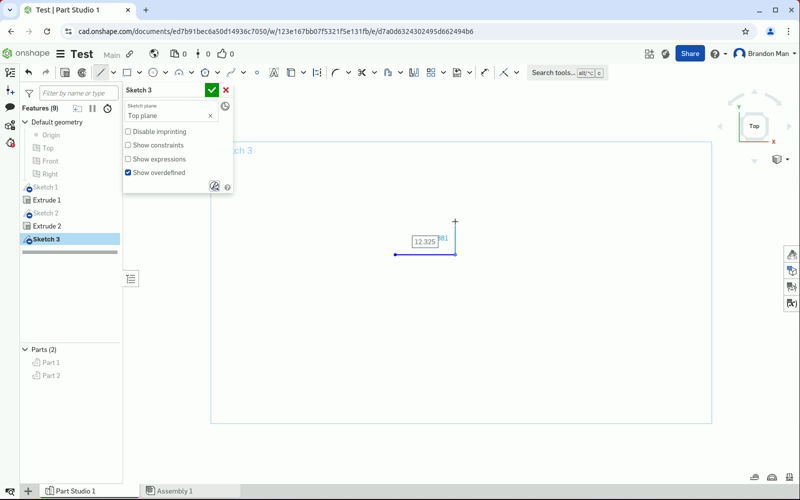
key_up(shift)
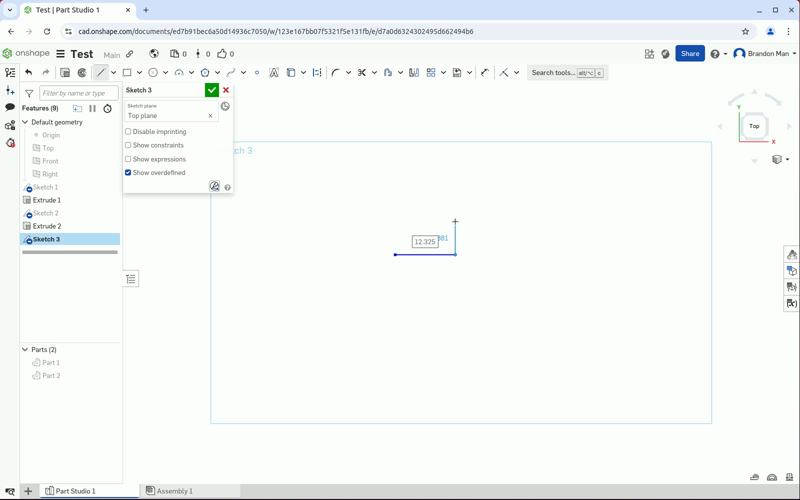
key_down(shift)
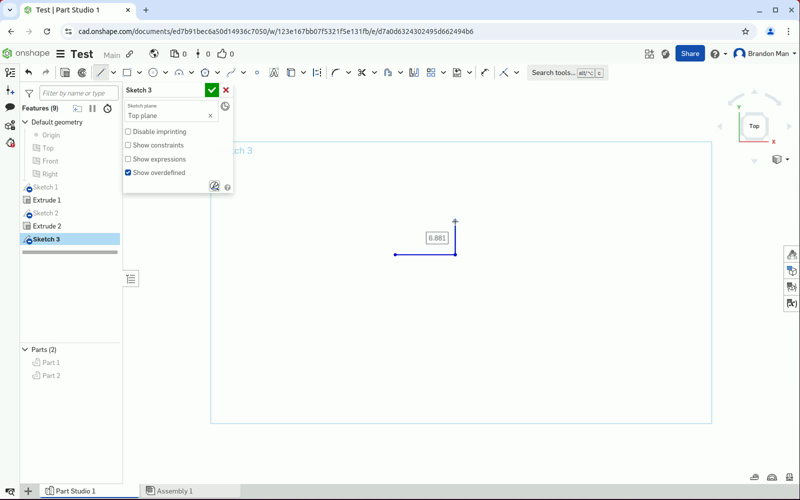
mouse_move(395, 221)
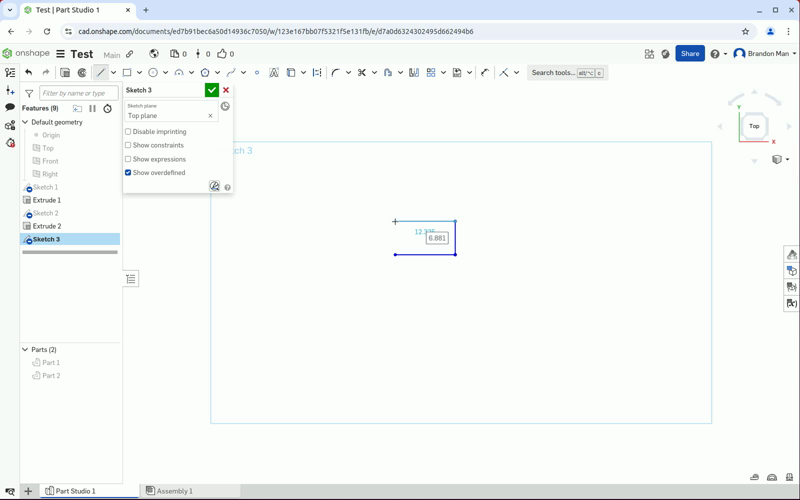
click(395, 221)
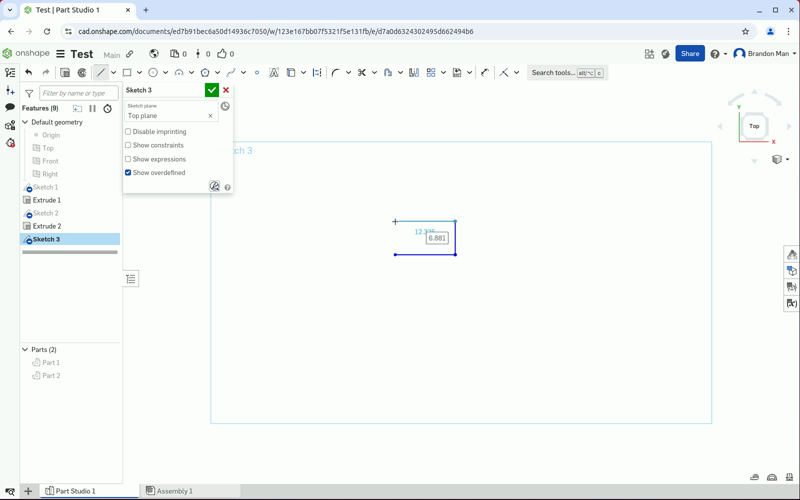
key_up(shift)
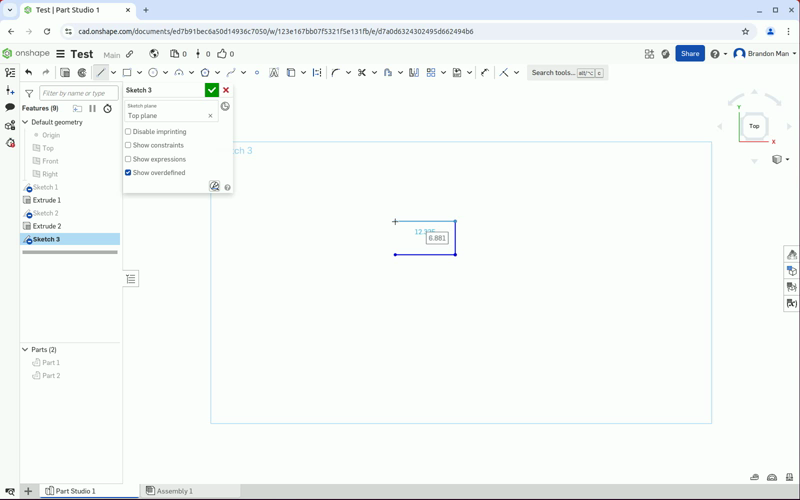
mouse_move(425, 221)
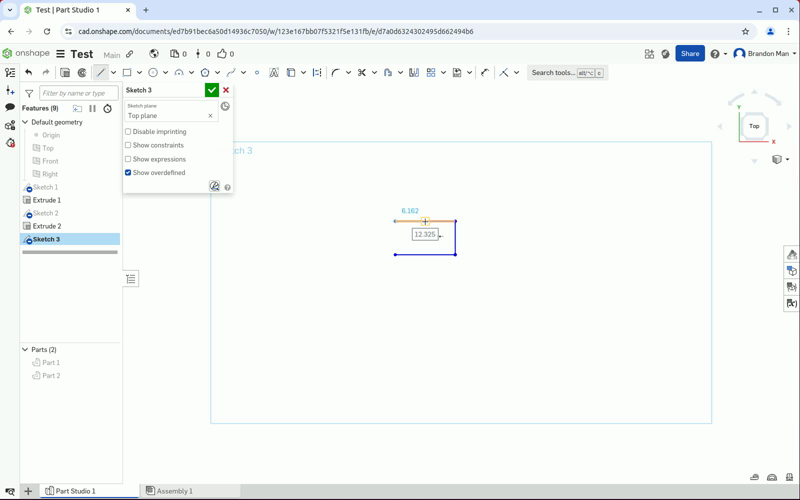
key_down(shift)
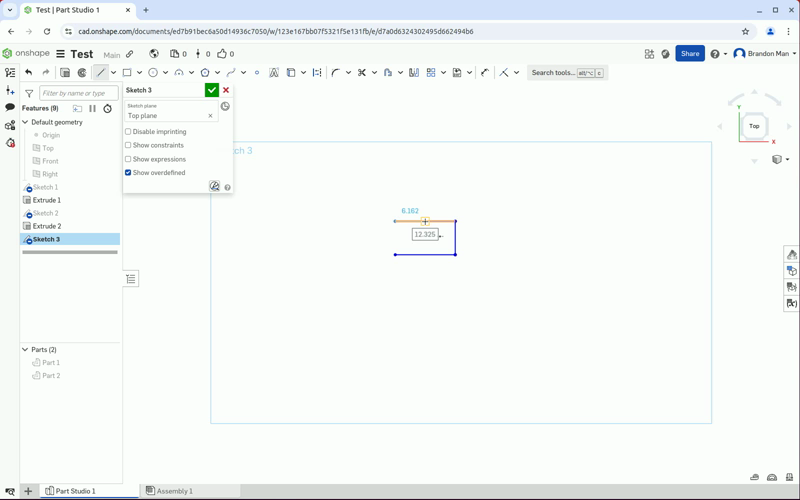
mouse_move(395, 254)
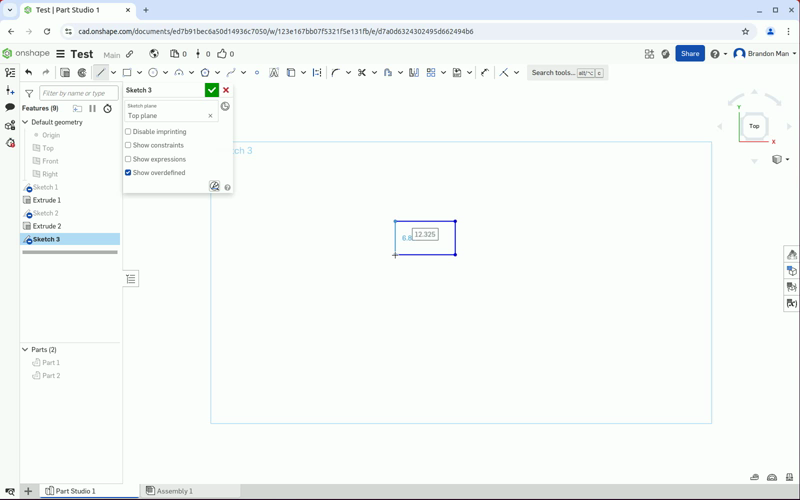
key_up(shift)
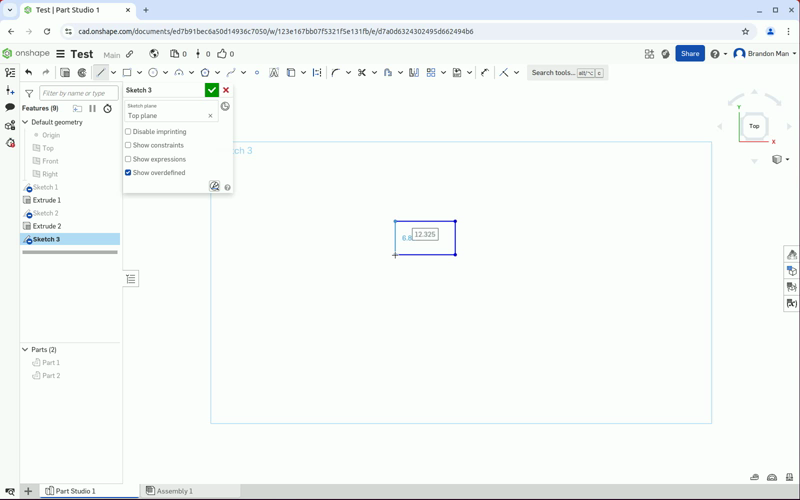
click(395, 254)
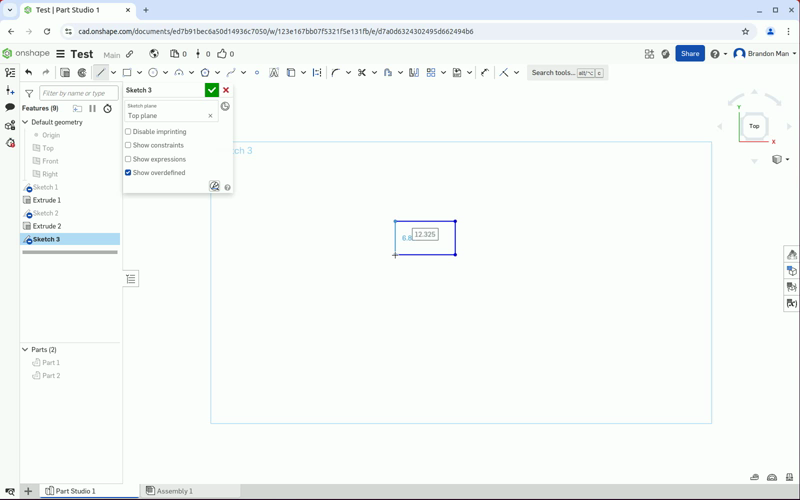
key(esc)
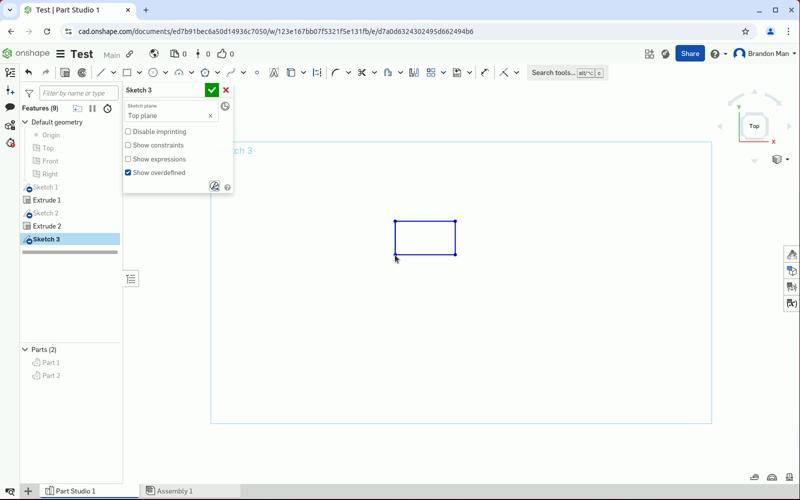
mouse_move(444, 243)
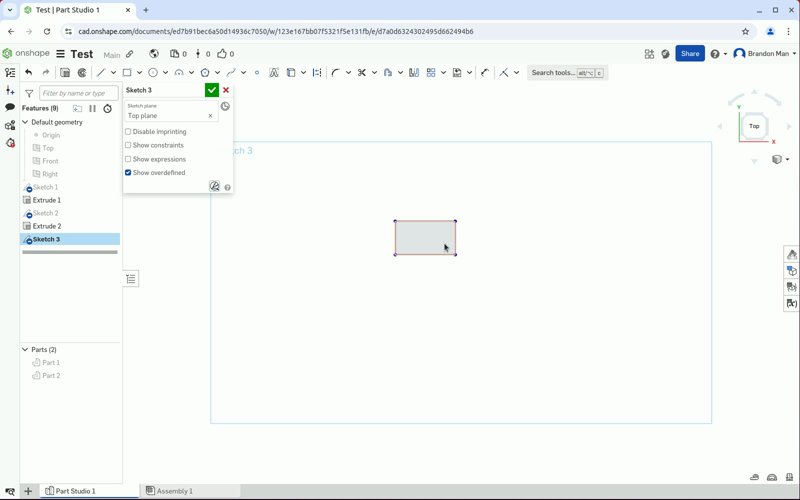
click(444, 243)
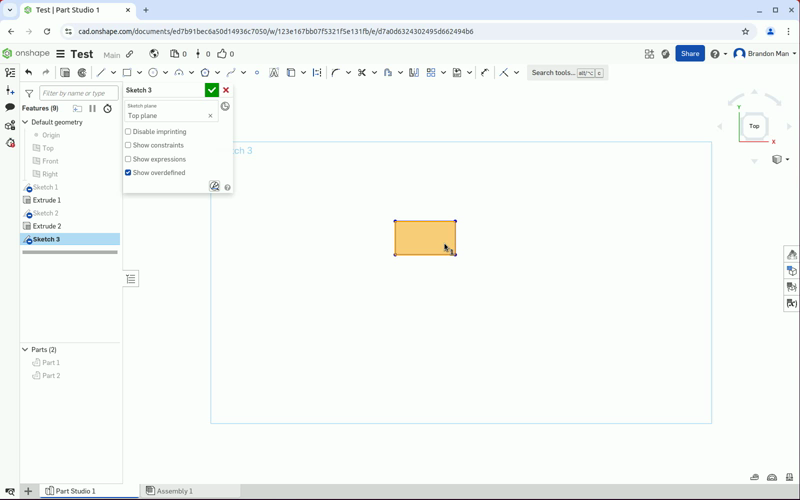
mouse_move(73, 352)
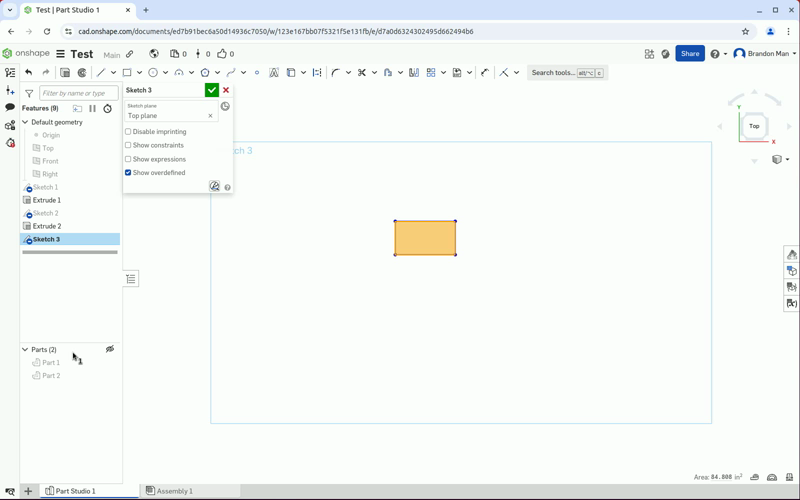
key(shift+y)
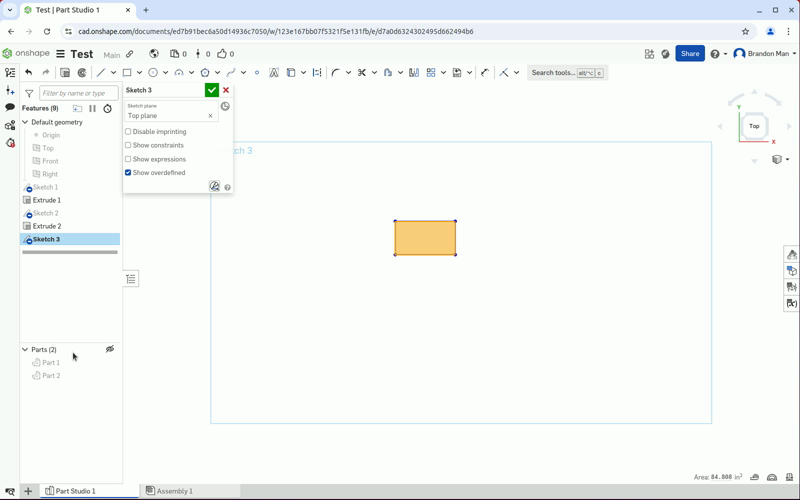
key(shift+e)
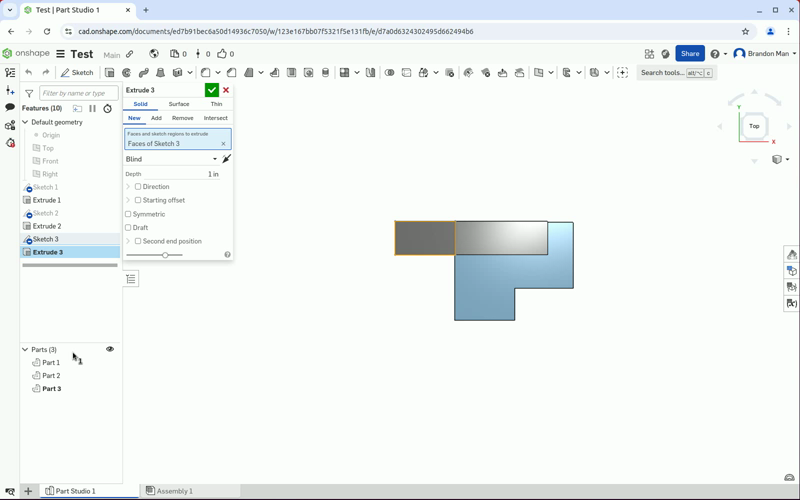
mouse_move(143, 106)
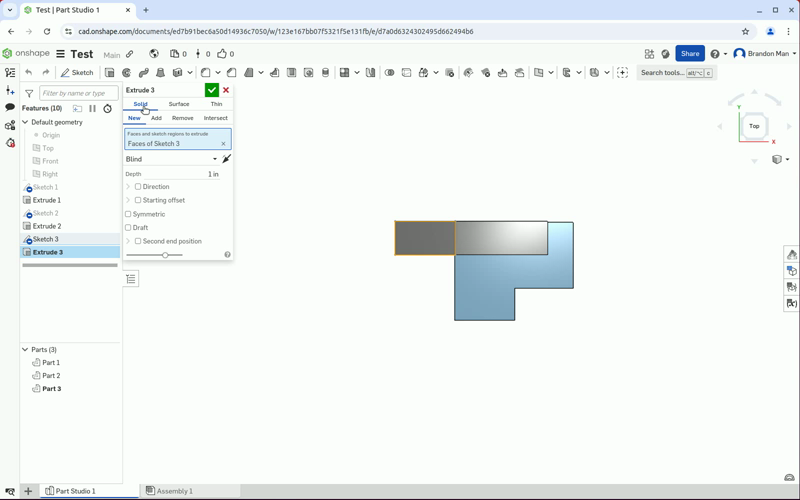
click(143, 106)
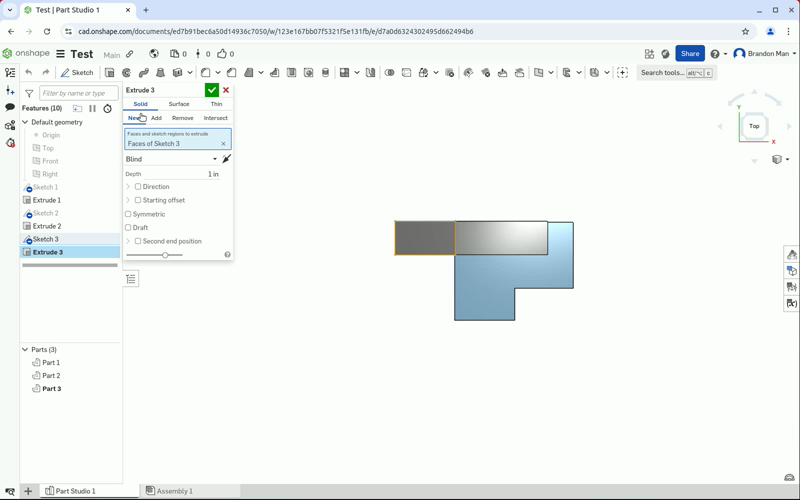
mouse_move(137, 120)
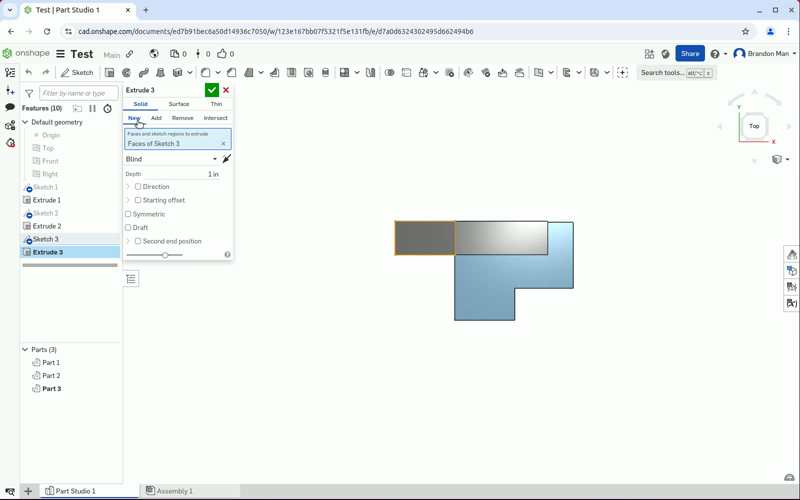
click(137, 120)
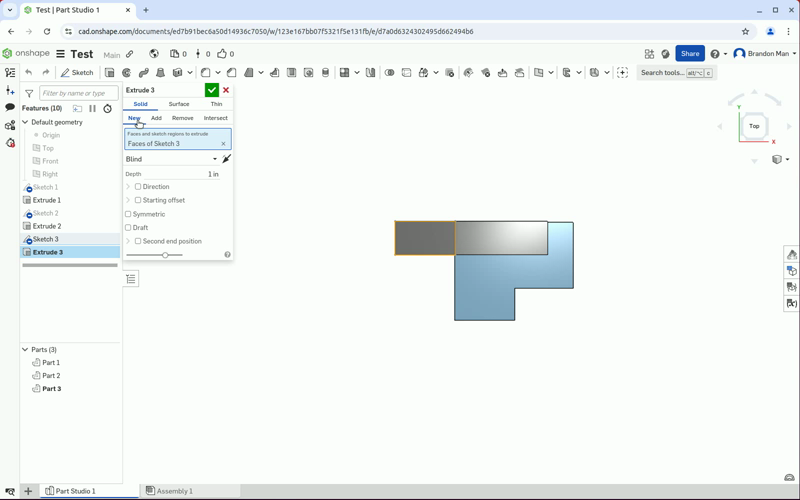
key(tab, 4)
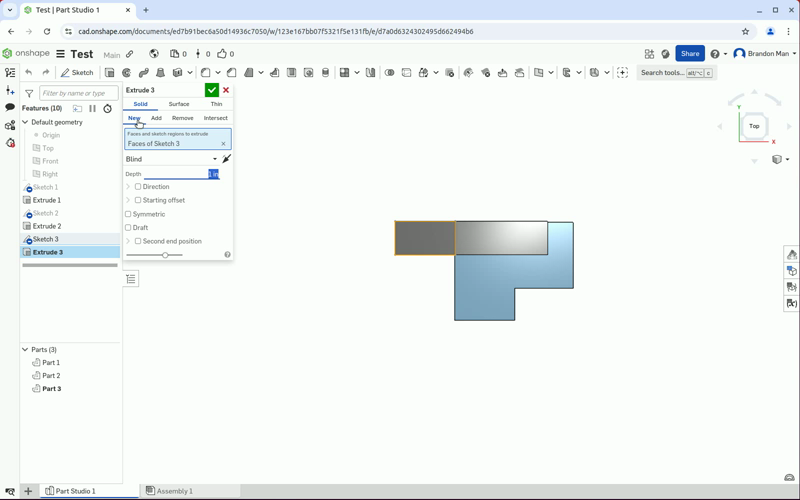
text(16.128)
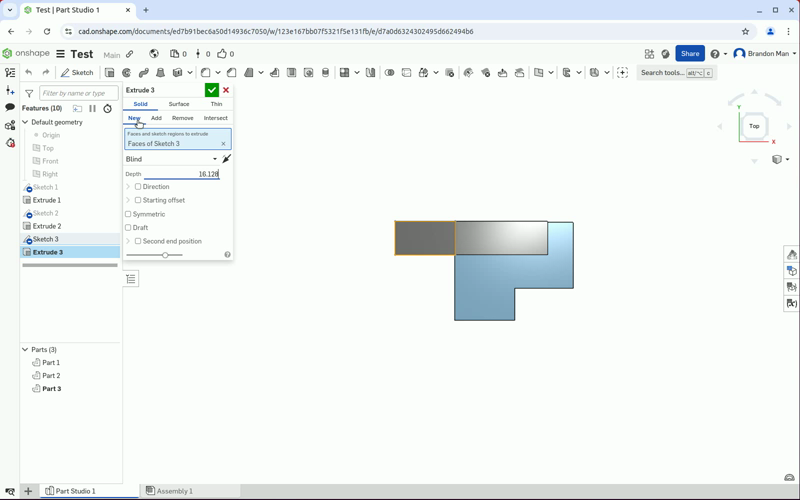
key(enter)
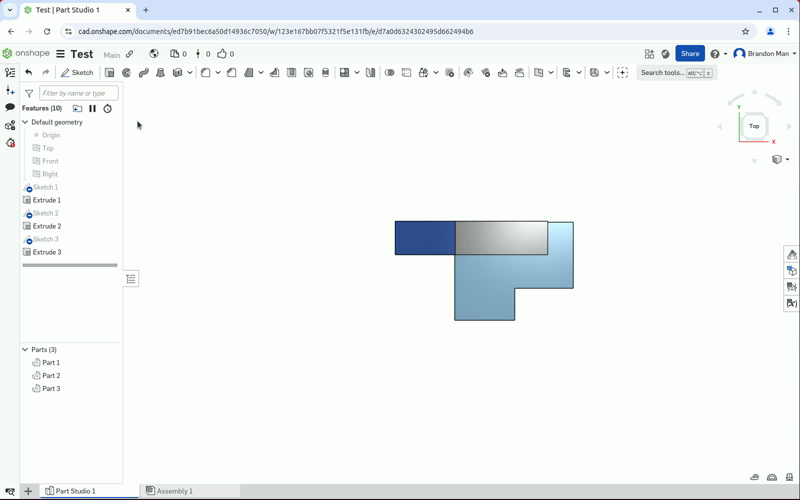
key(shift+h)
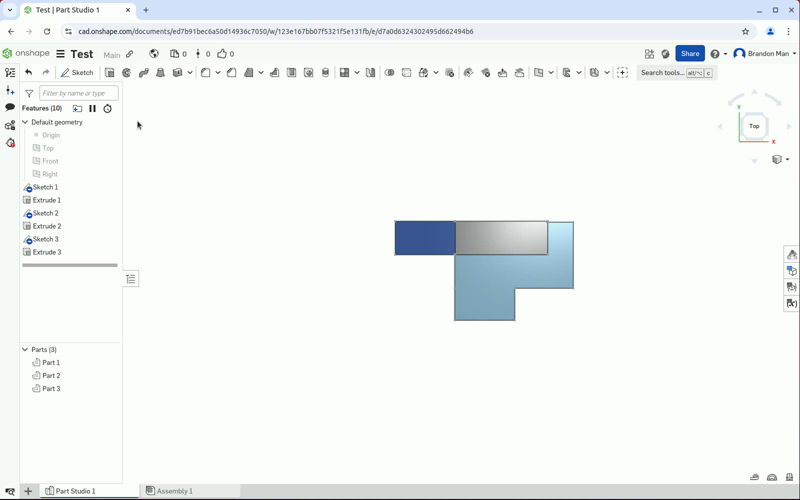
key(shift+h)
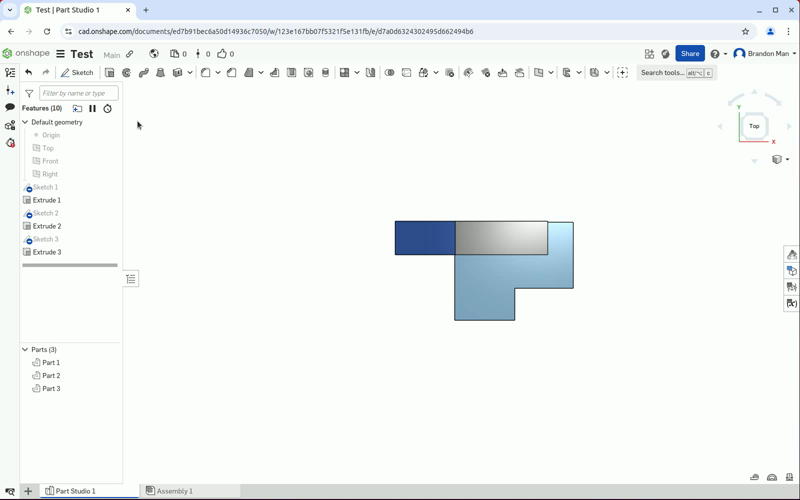
mouse_move(73, 189)
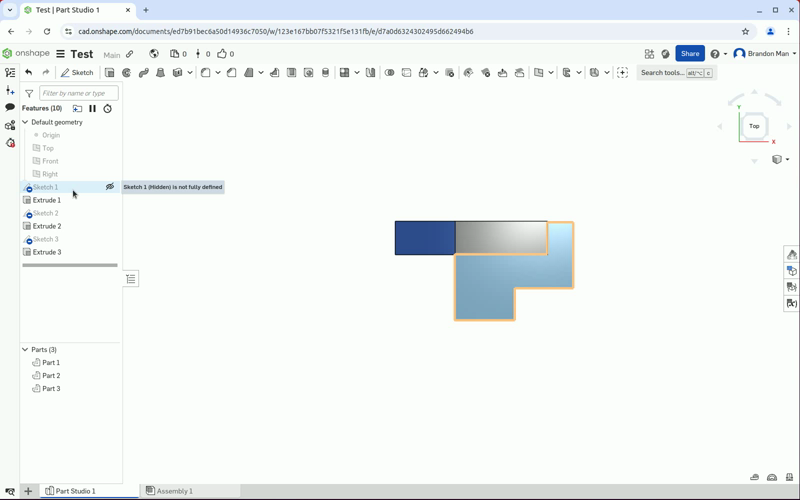
click(73, 189)
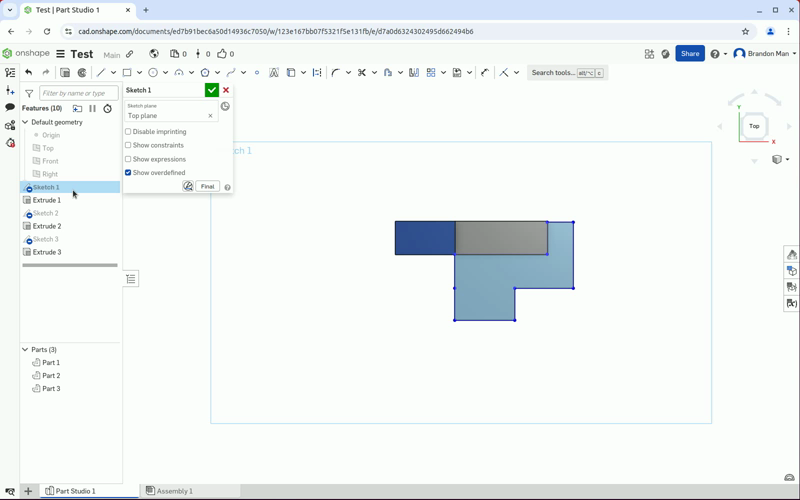
mouse_move(229, 92)
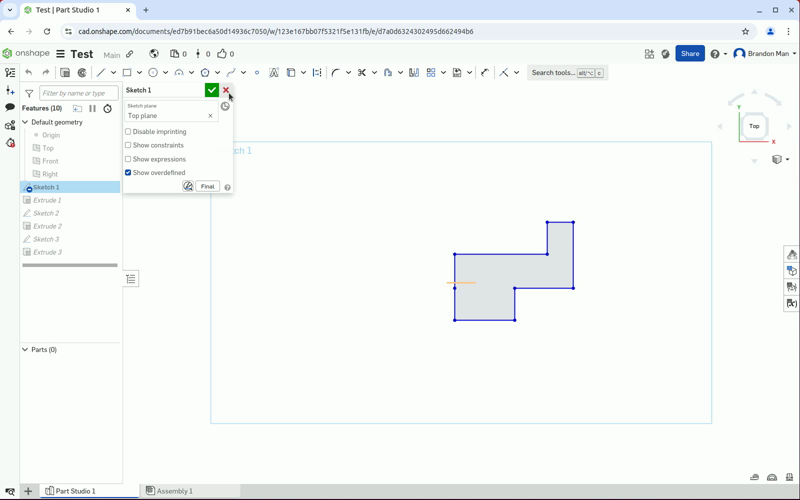
click(229, 92)
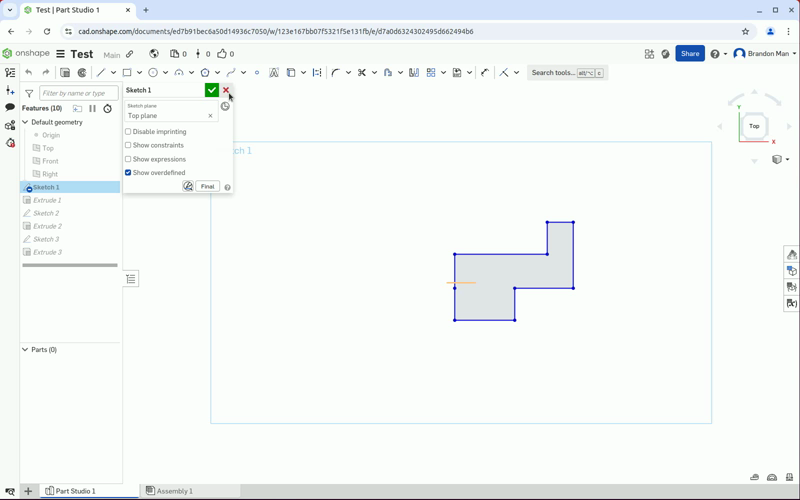
key(shift+s)
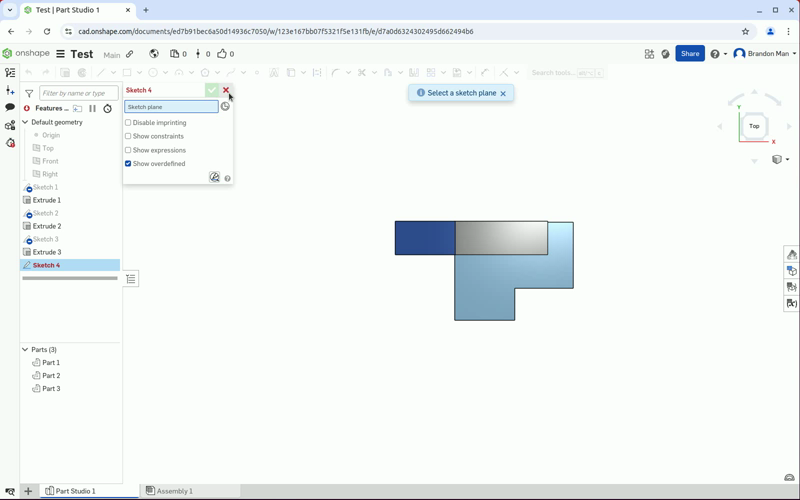
mouse_move(73, 150)
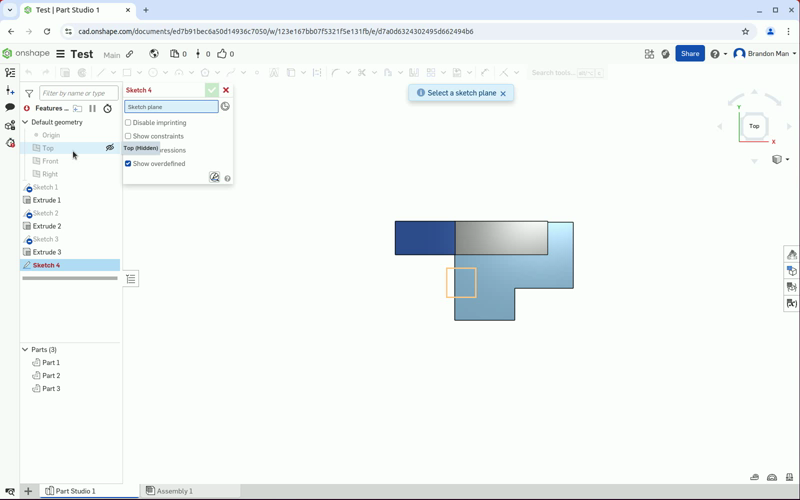
click(73, 150)
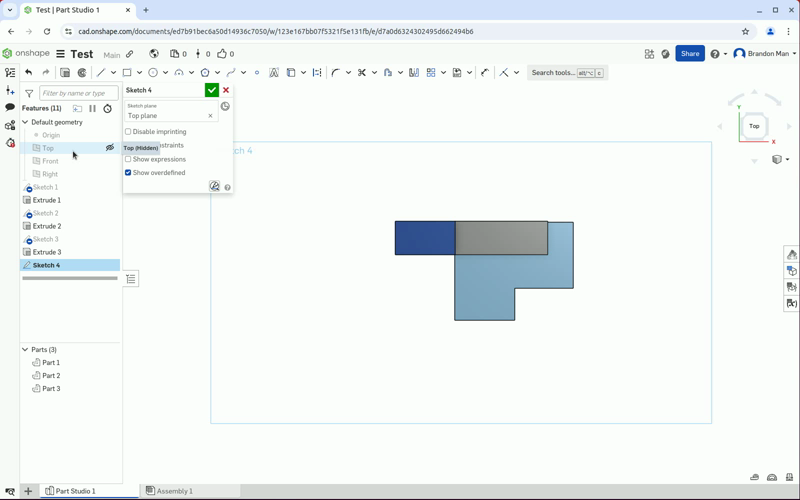
mouse_move(73, 352)
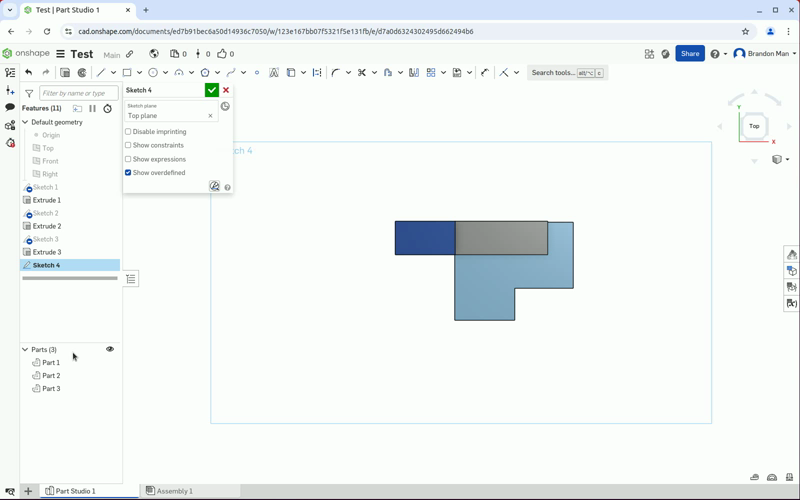
key(y)
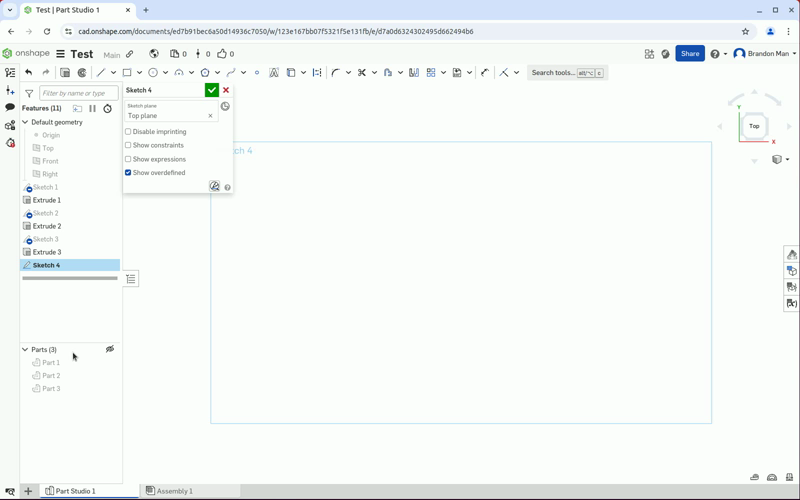
key(l)
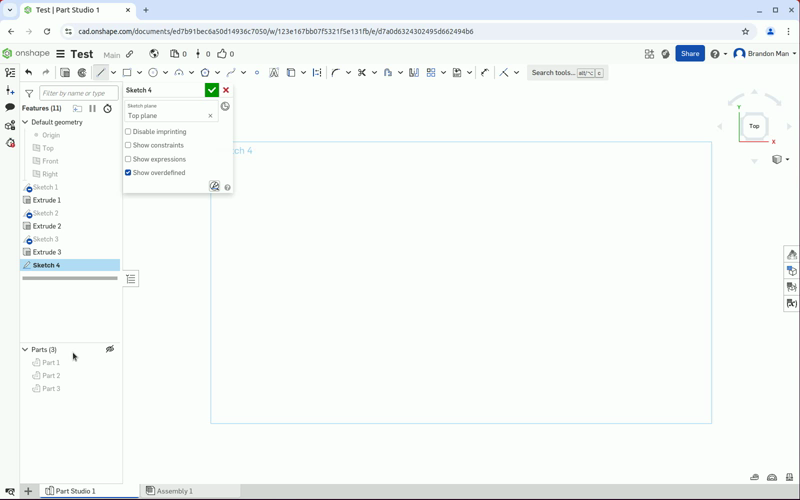
key_down(shift)
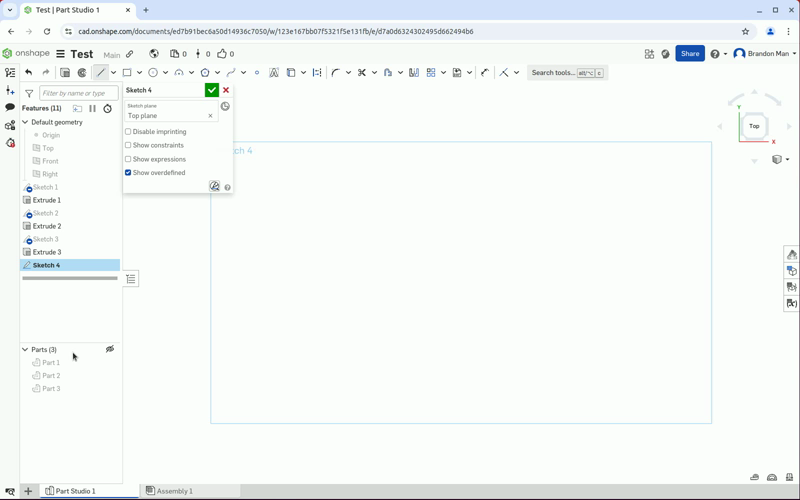
mouse_move(395, 320)
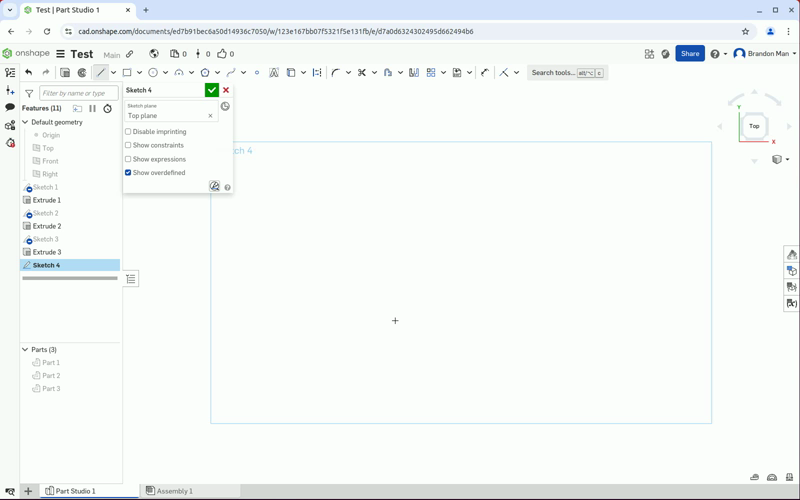
click(395, 320)
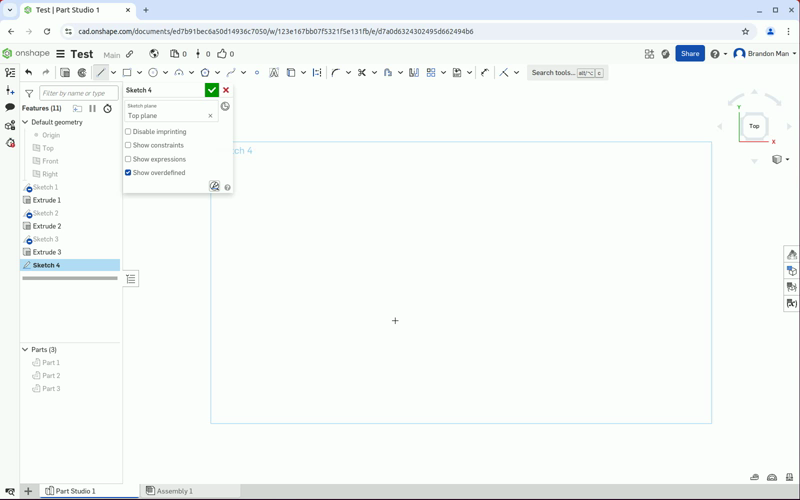
key_up(shift)
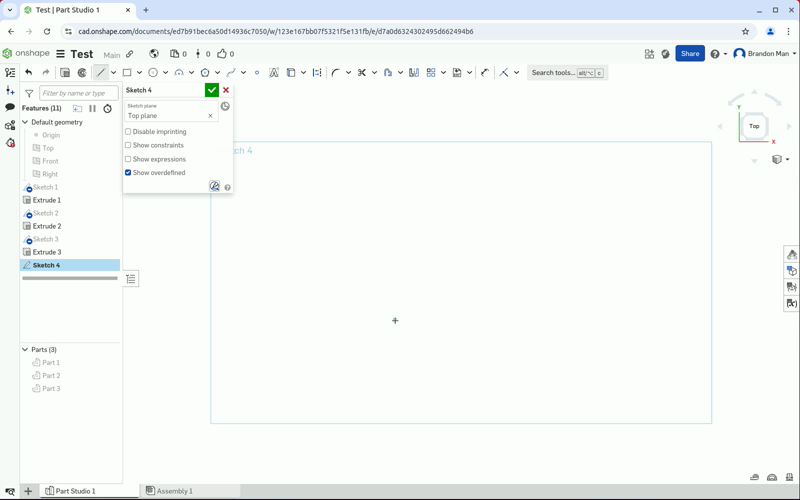
key_down(shift)
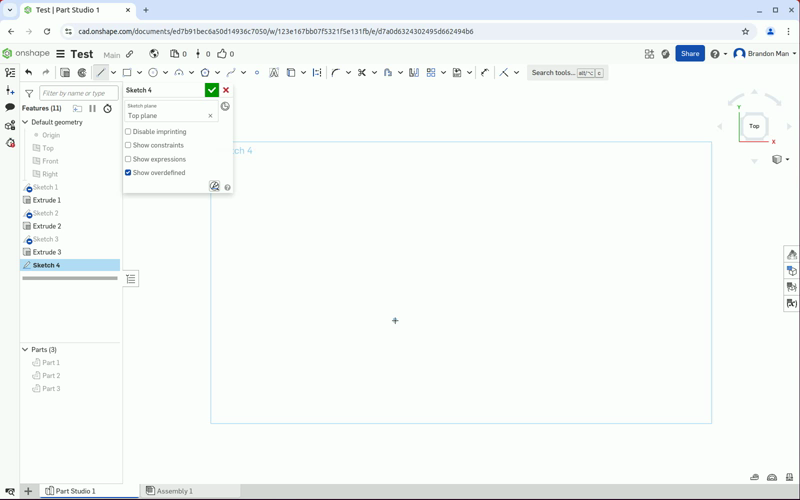
mouse_move(455, 320)
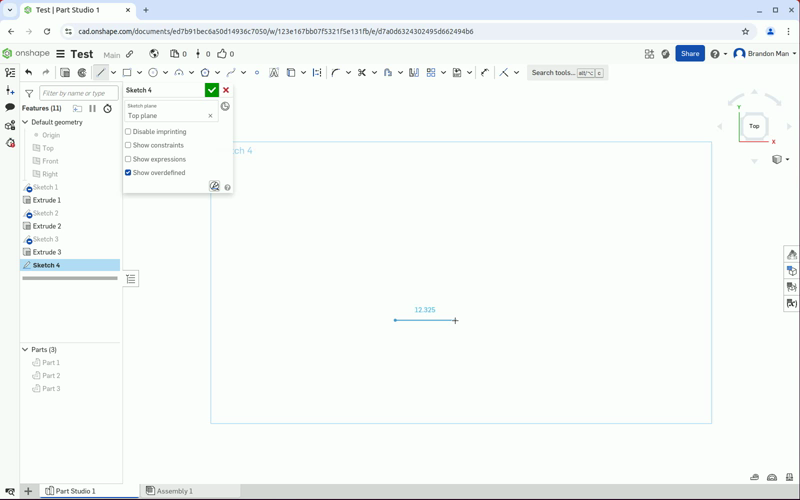
click(455, 320)
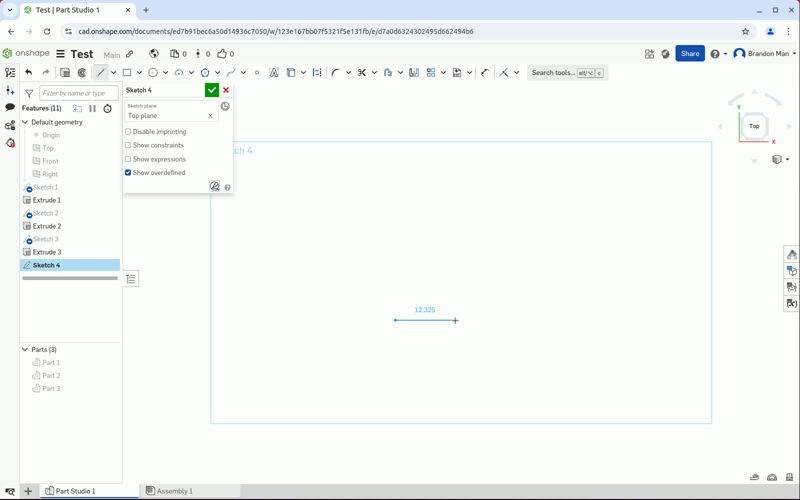
key_up(shift)
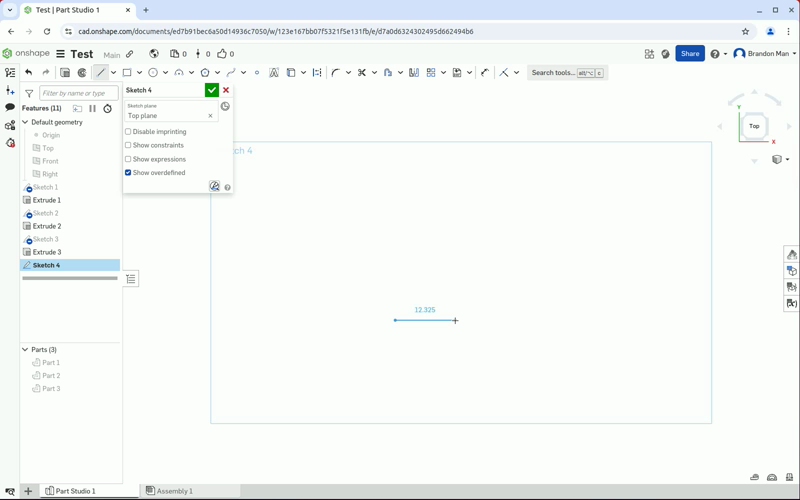
key_down(shift)
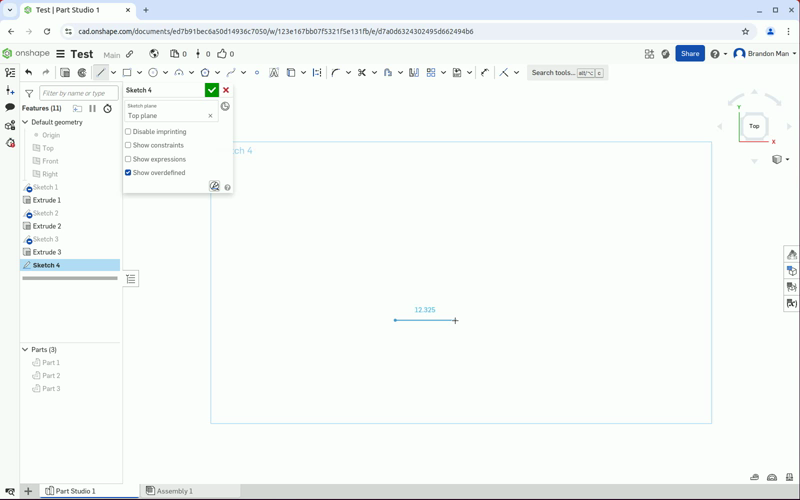
mouse_move(485, 320)
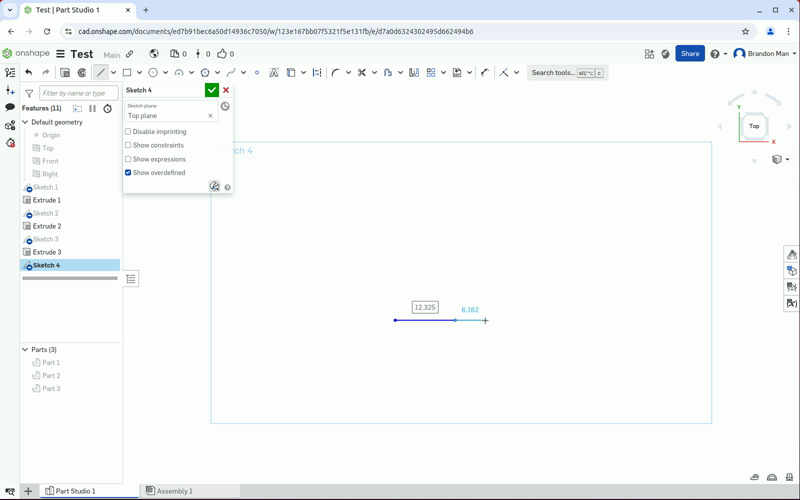
mouse_move(455, 286)
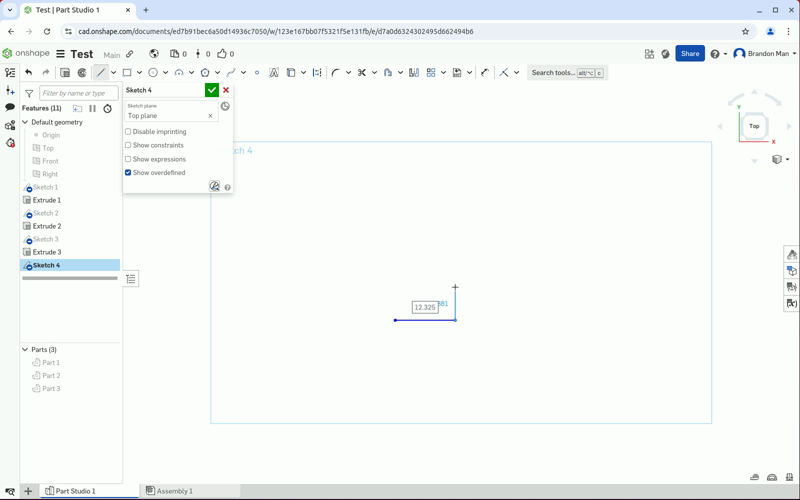
click(455, 286)
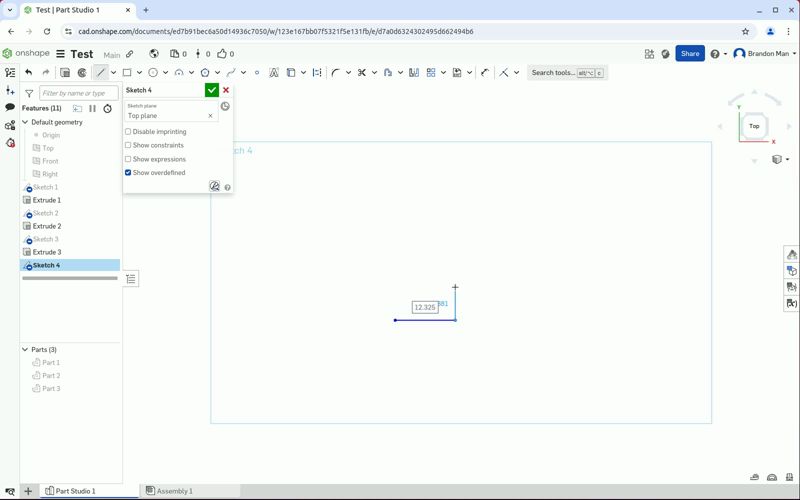
key_up(shift)
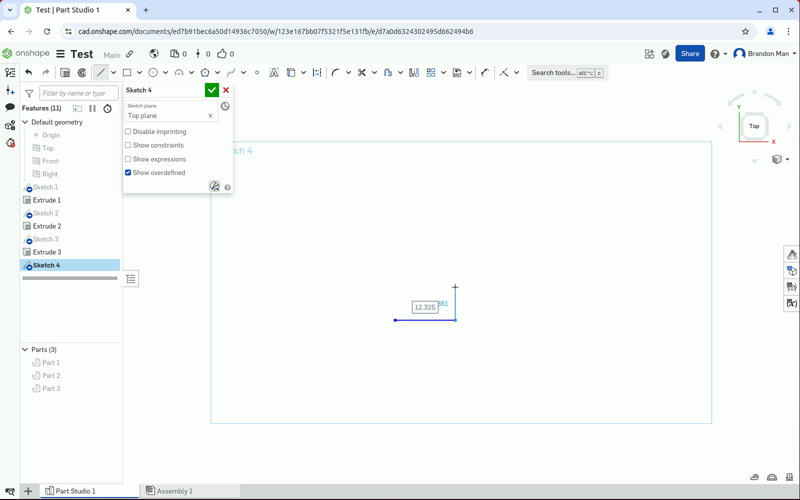
key_down(shift)
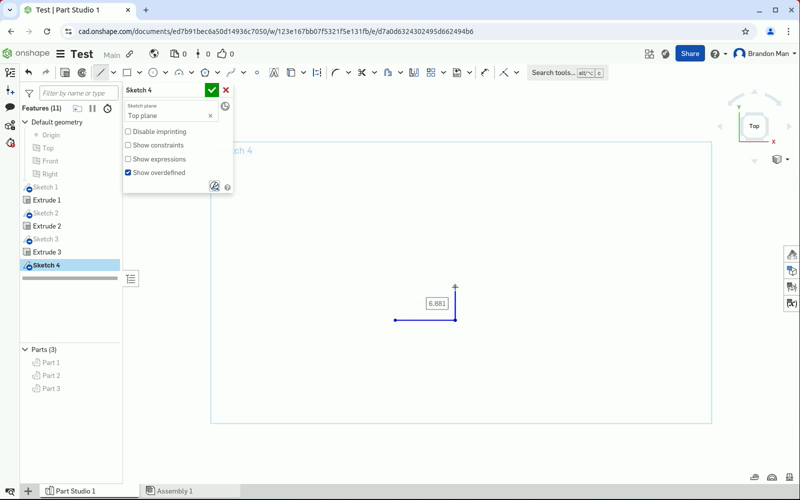
mouse_move(395, 286)
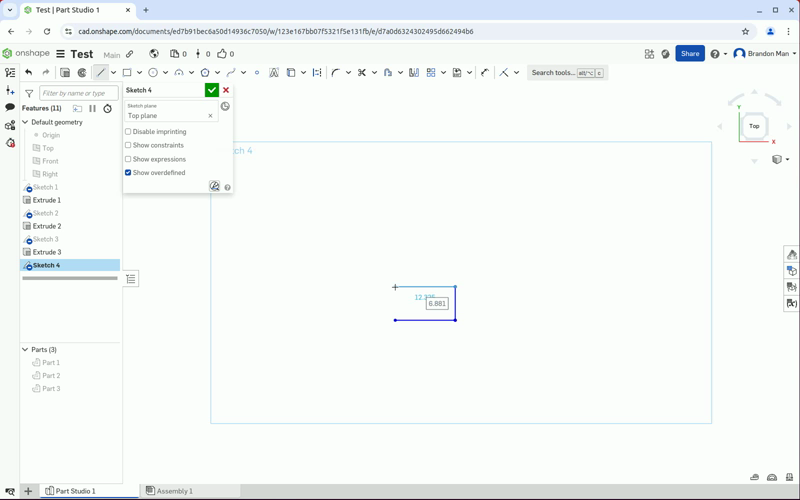
click(395, 286)
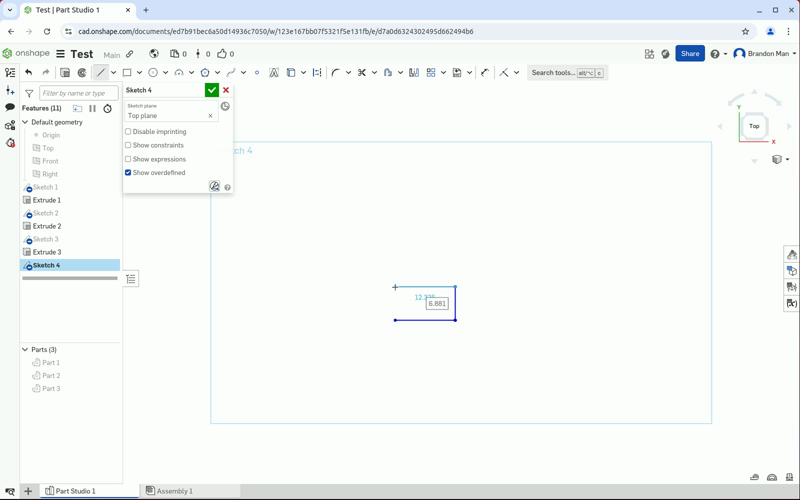
key_up(shift)
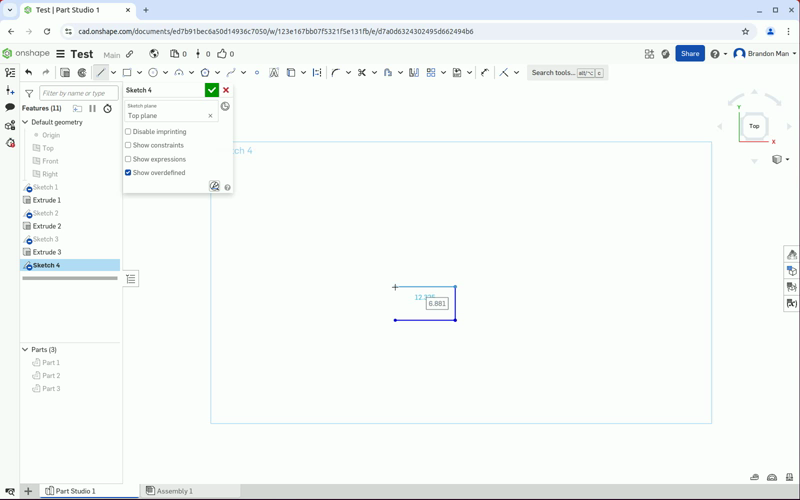
mouse_move(425, 286)
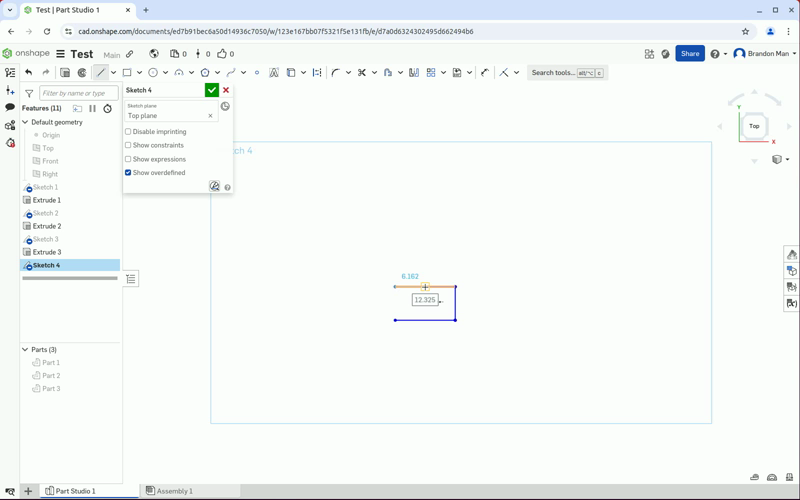
key_down(shift)
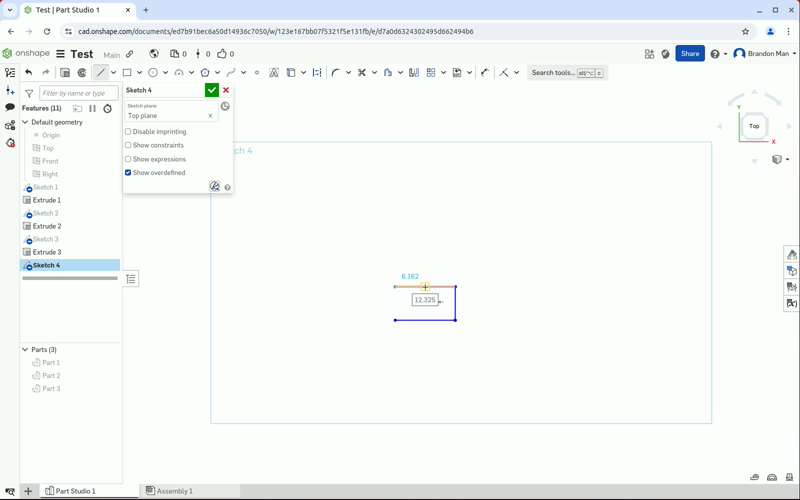
mouse_move(395, 320)
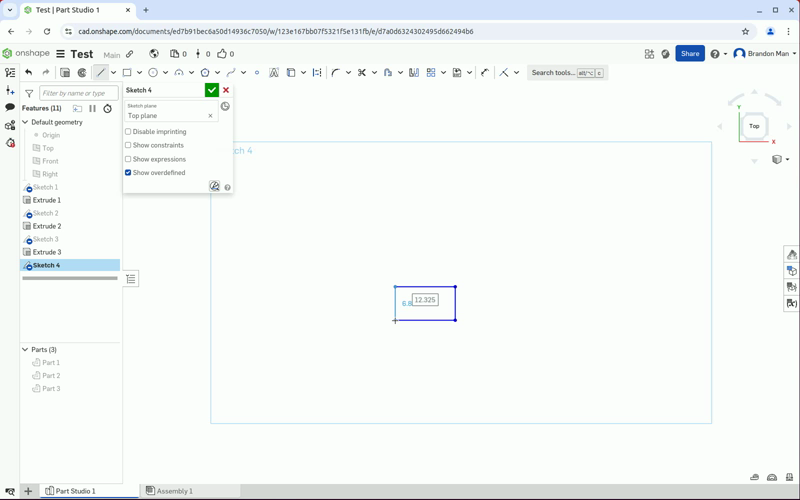
key_up(shift)
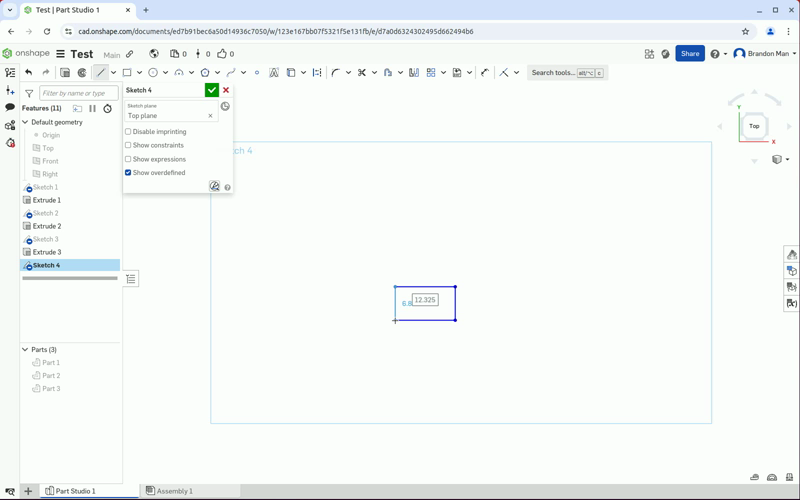
click(395, 320)
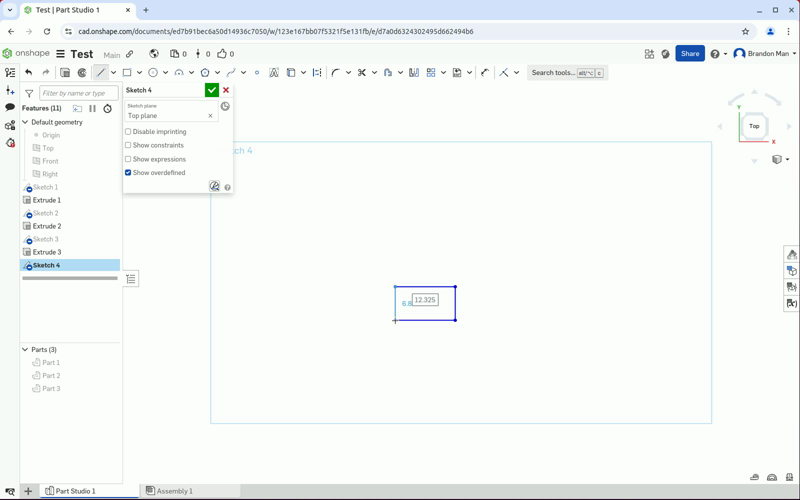
key(esc)
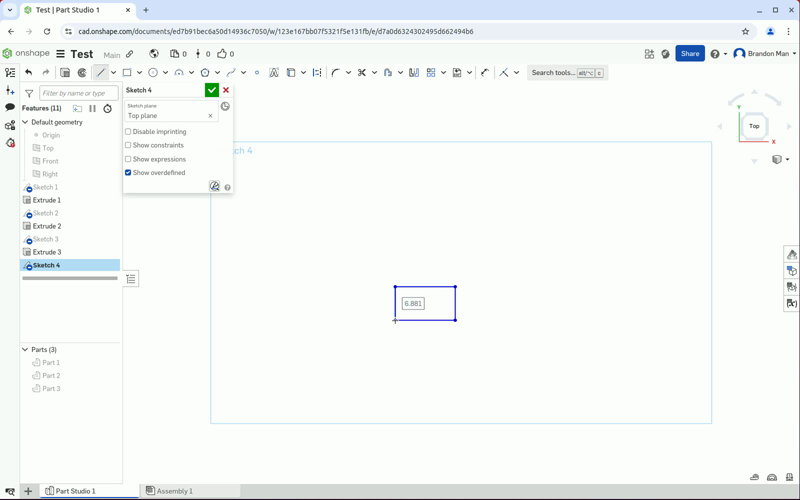
mouse_move(422, 296)
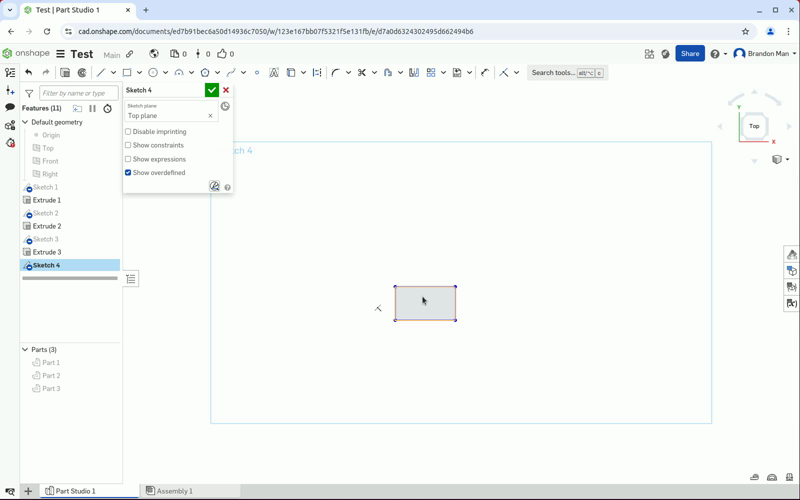
click(422, 296)
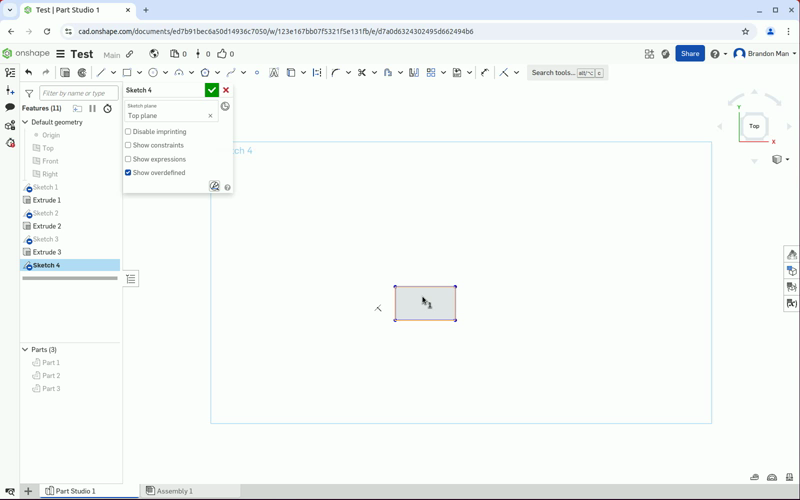
mouse_move(73, 352)
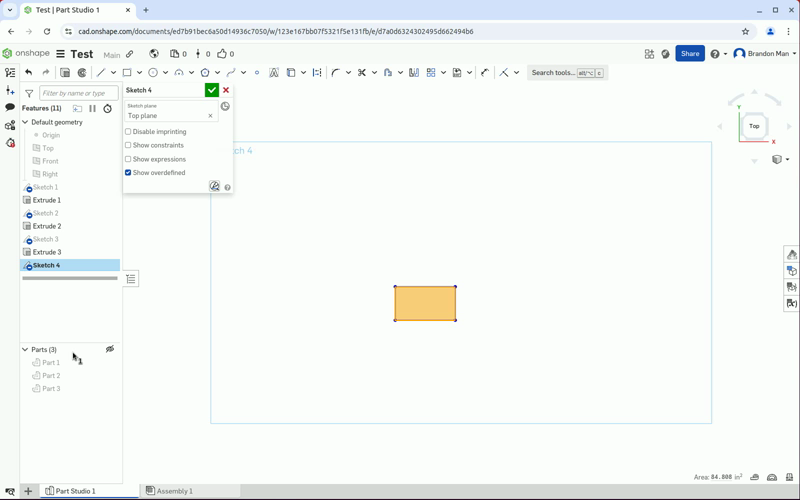
key(shift+y)
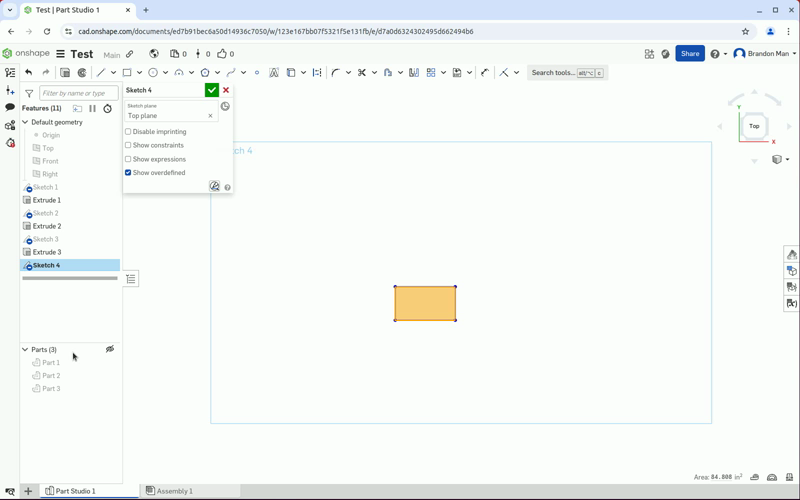
key(shift+e)
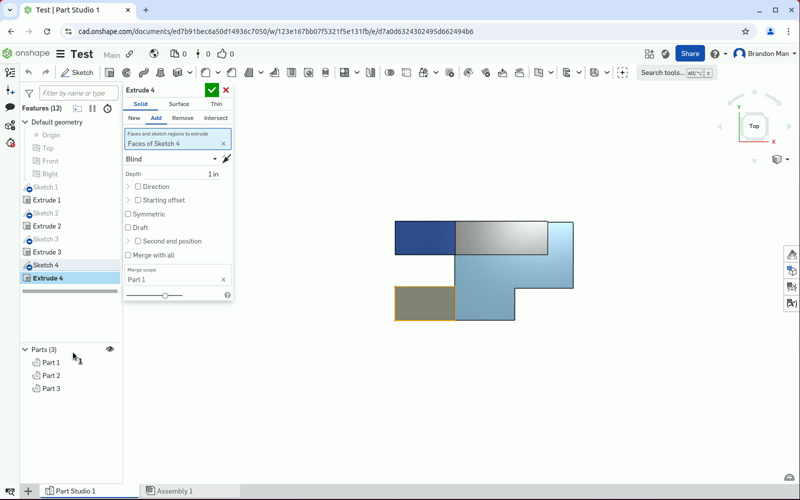
mouse_move(143, 106)
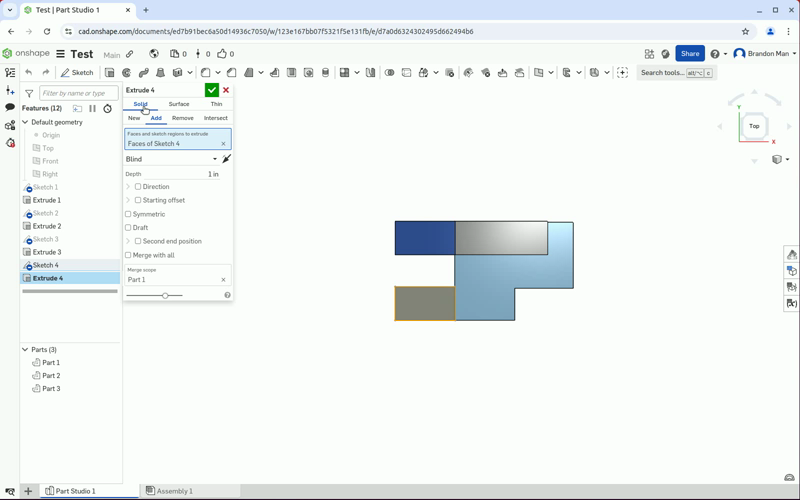
click(143, 106)
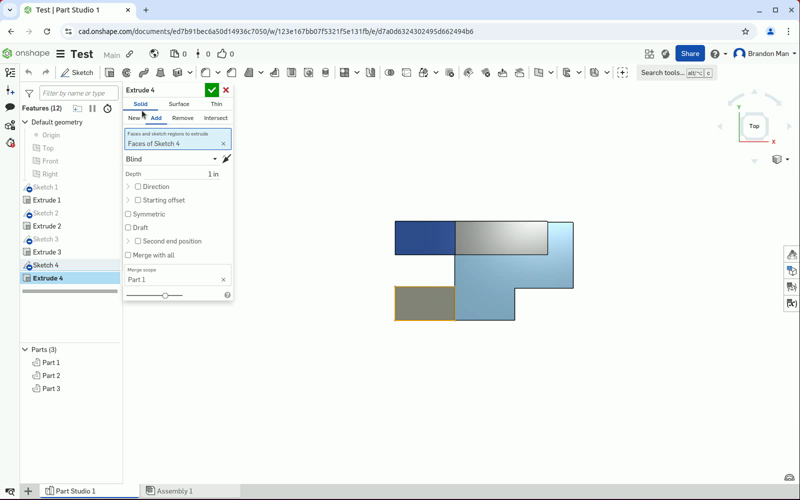
mouse_move(137, 120)
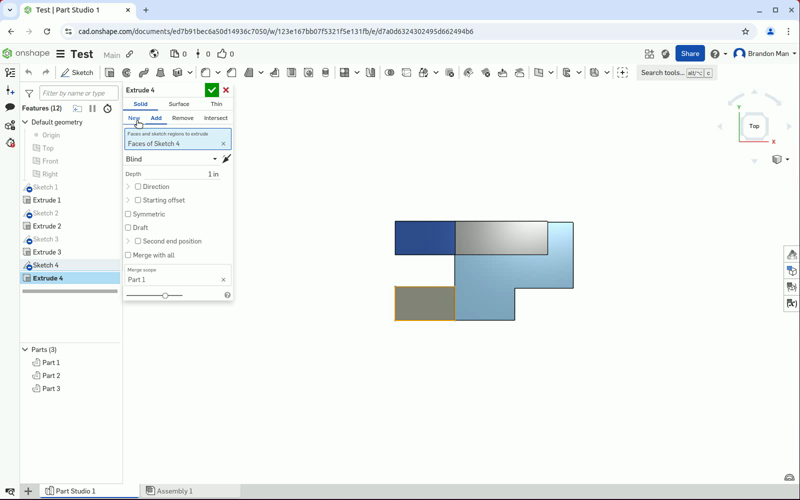
click(137, 120)
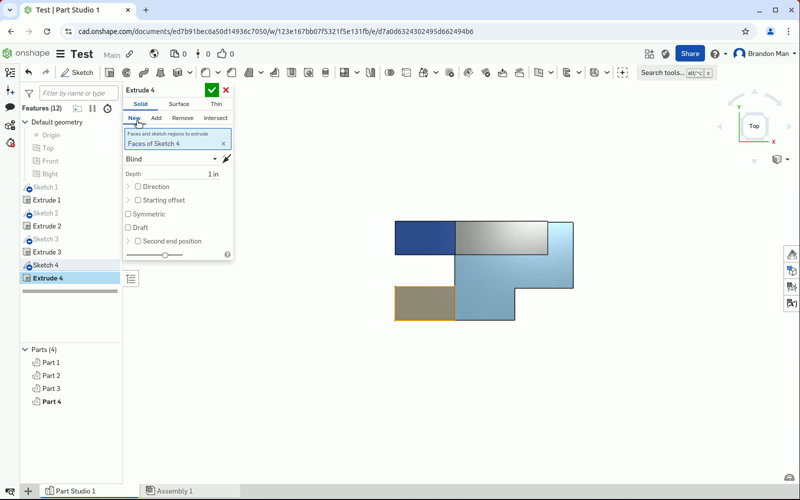
key(tab, 4)
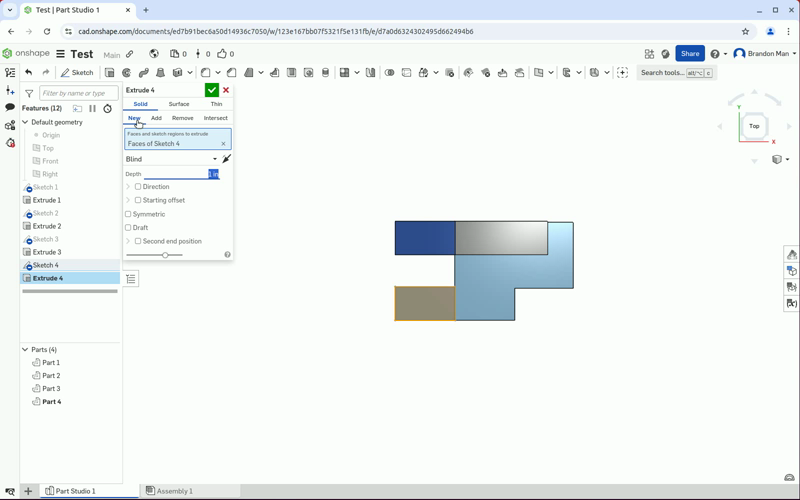
text(8.184)
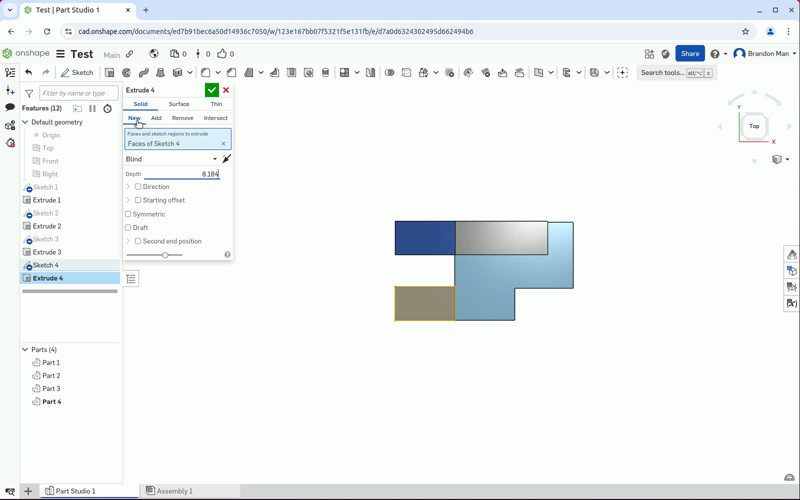
key(enter)
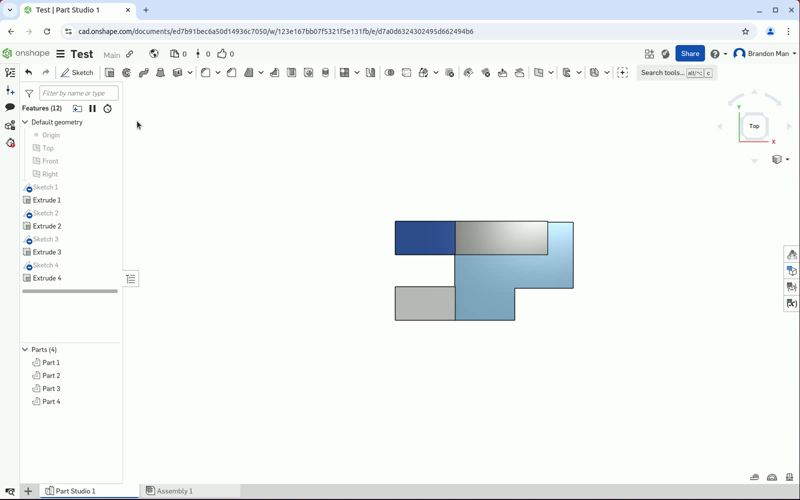
key(shift+h)
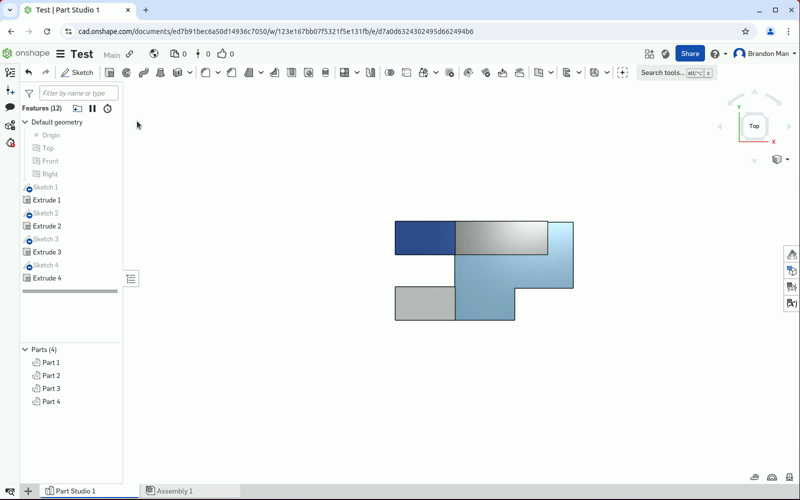
key(shift+h)
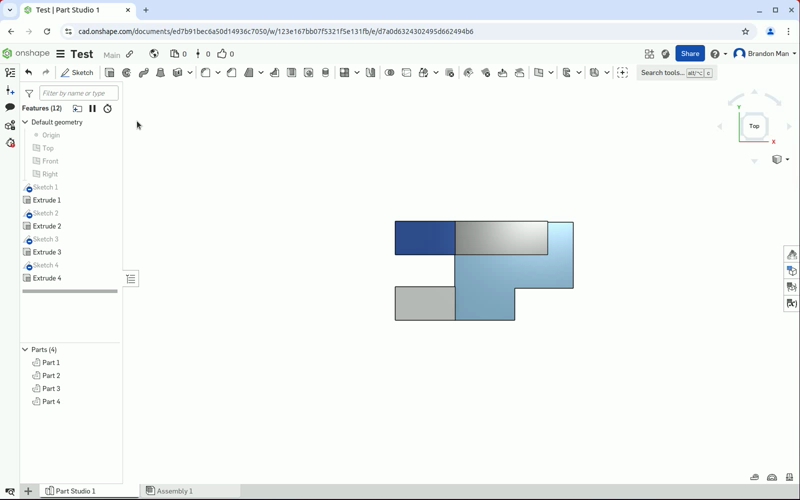
mouse_move(73, 189)
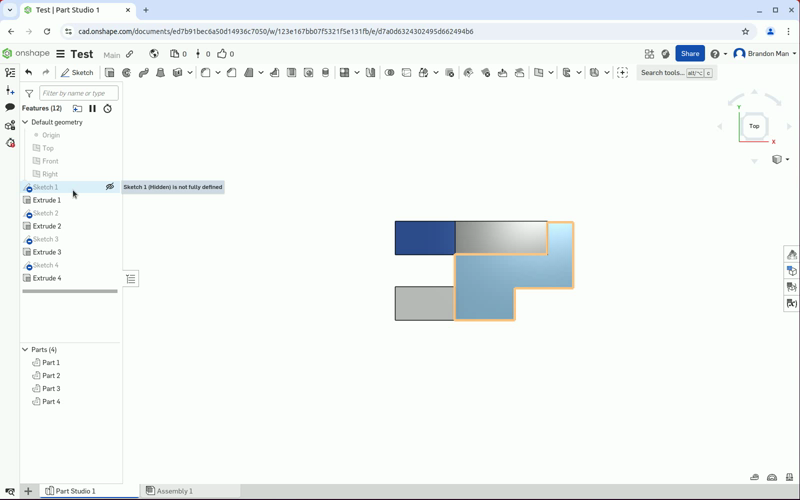
click(73, 189)
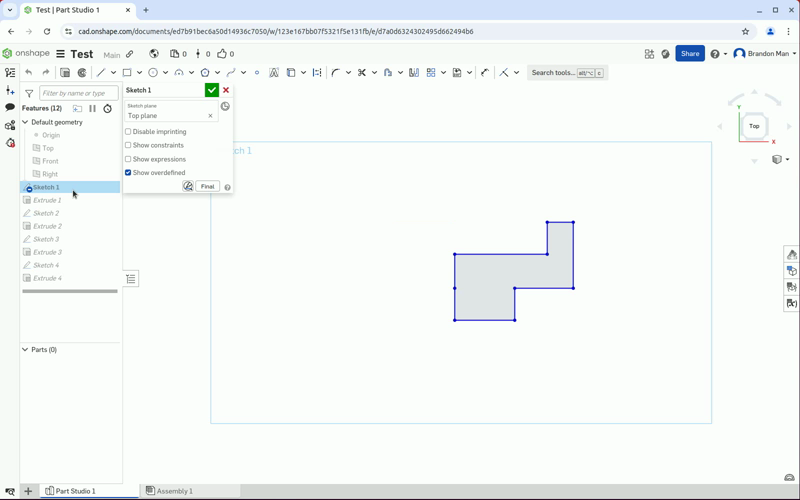
mouse_move(229, 92)
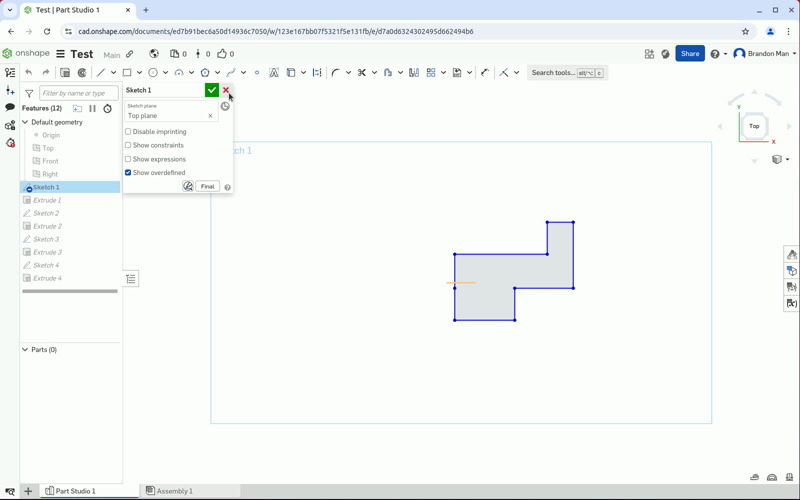
click(229, 92)
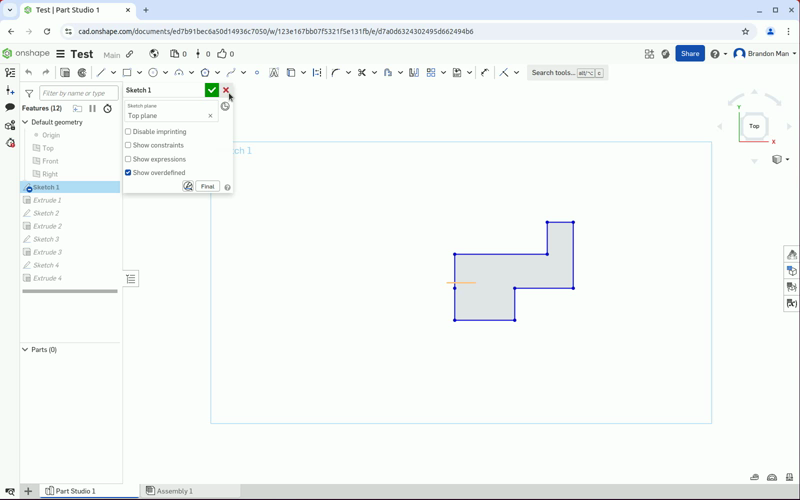
key(shift+s)
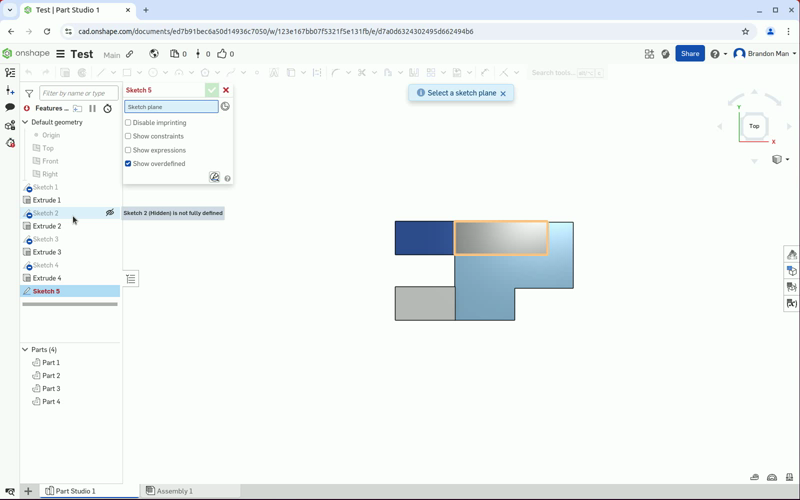
scroll(3)
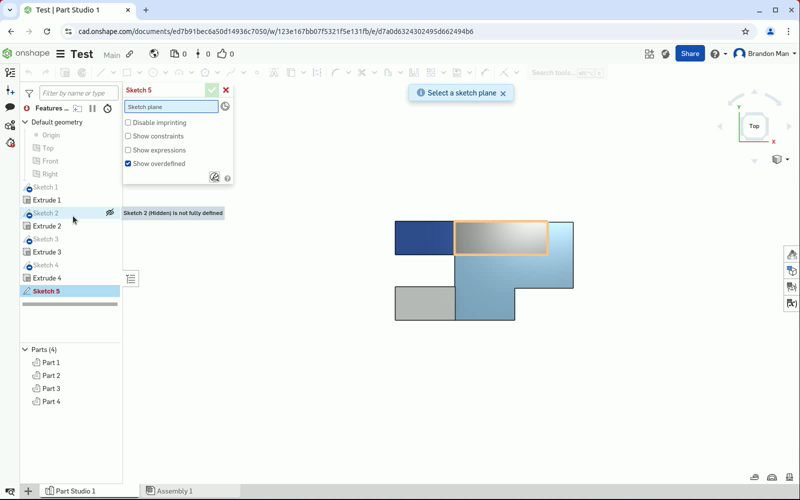
mouse_move(73, 150)
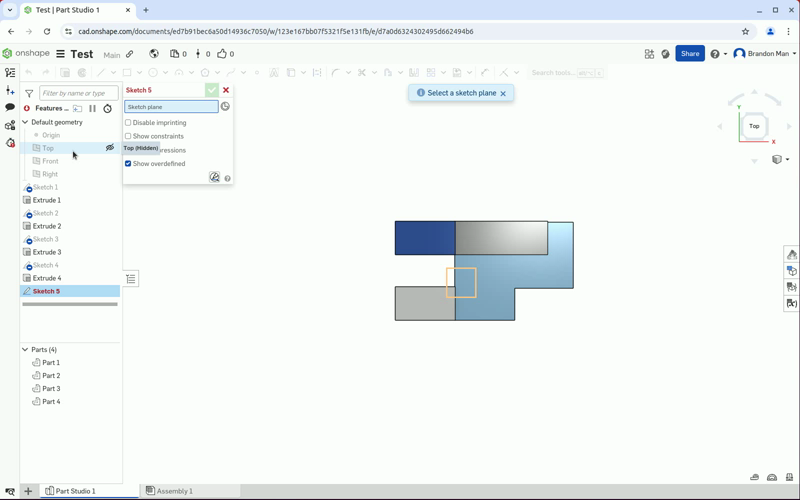
click(73, 150)
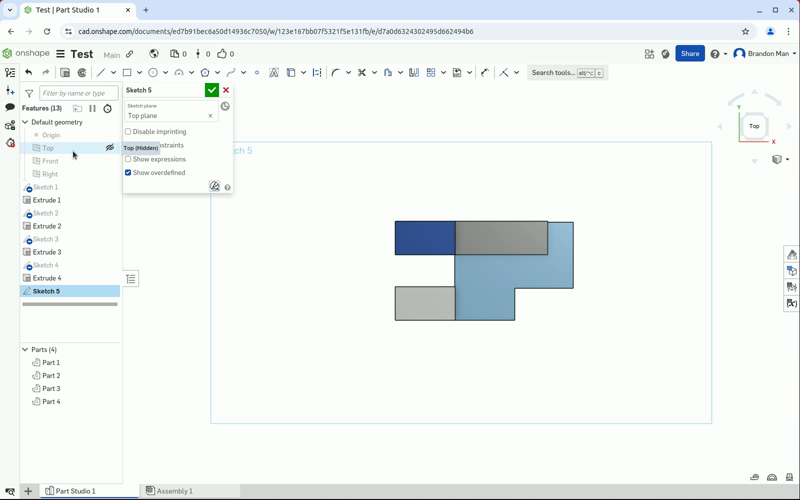
mouse_move(73, 352)
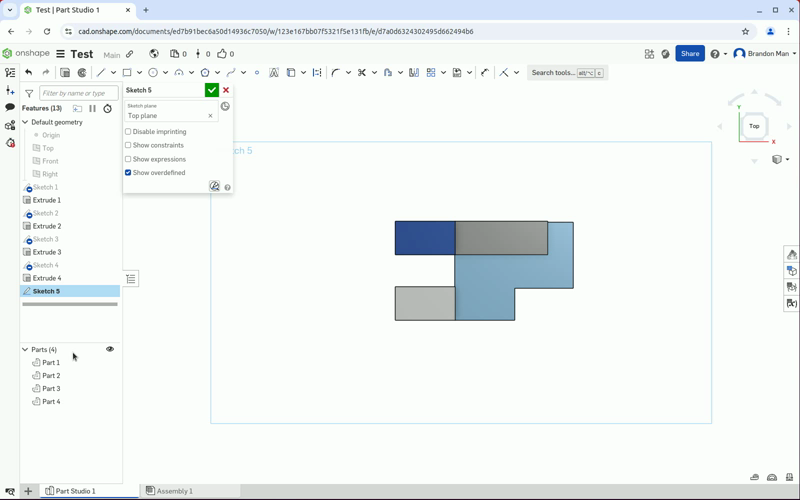
key(y)
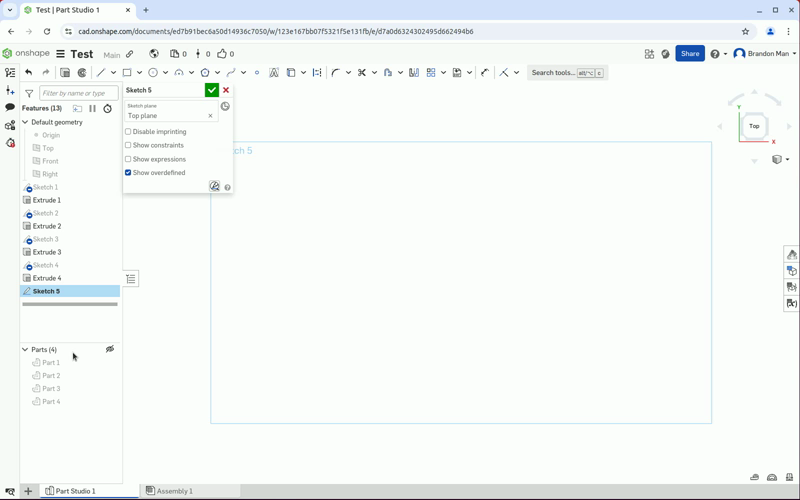
key(l)
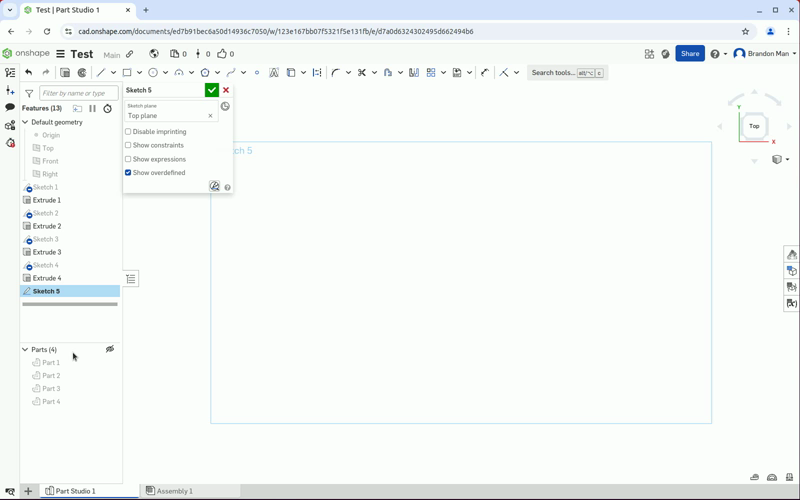
key_down(shift)
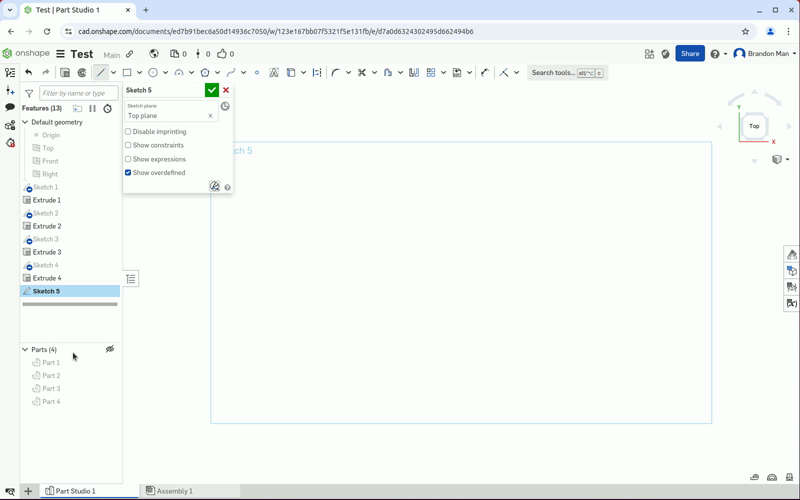
mouse_move(395, 287)
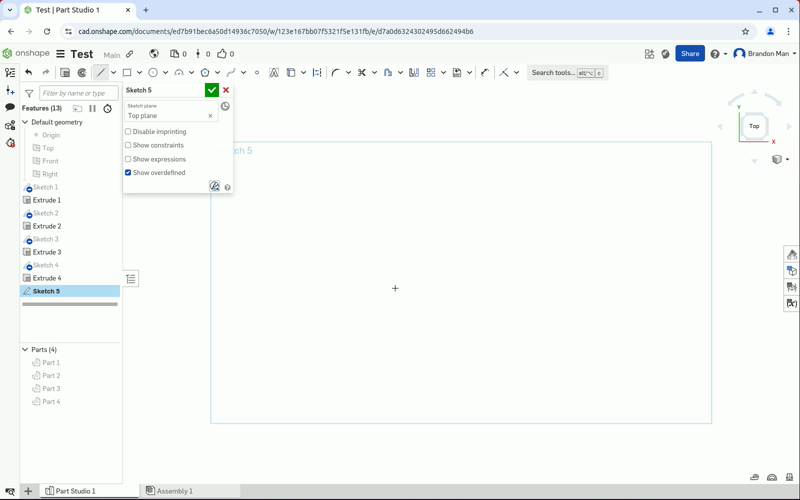
click(395, 287)
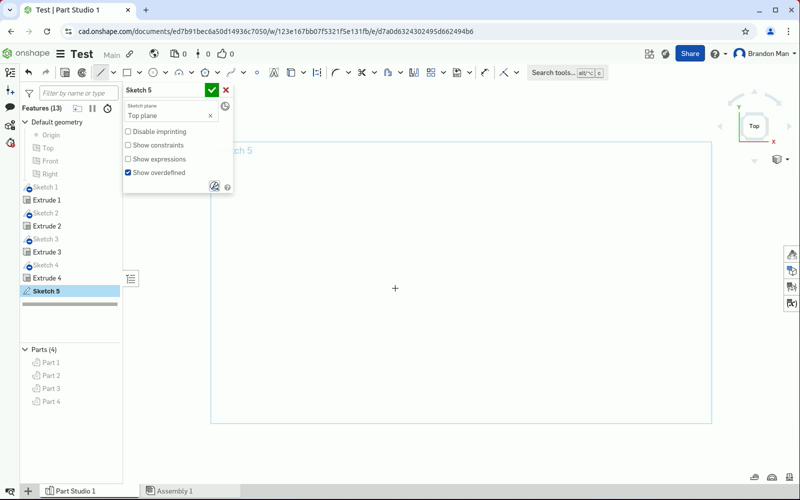
key_up(shift)
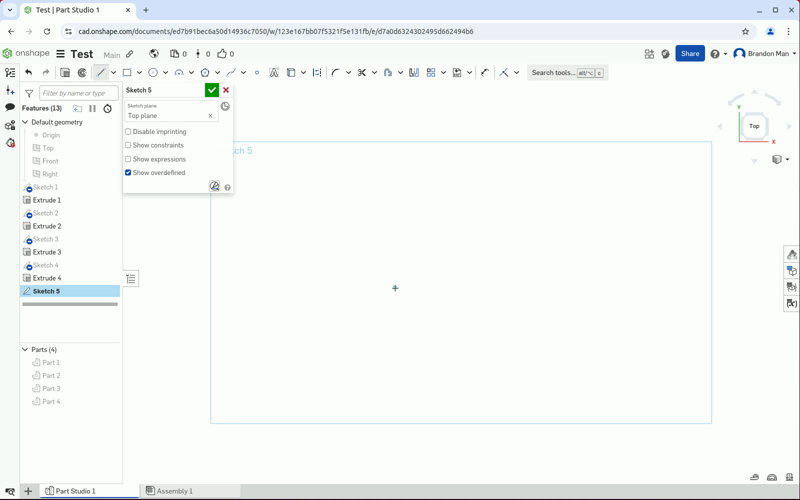
key_down(shift)
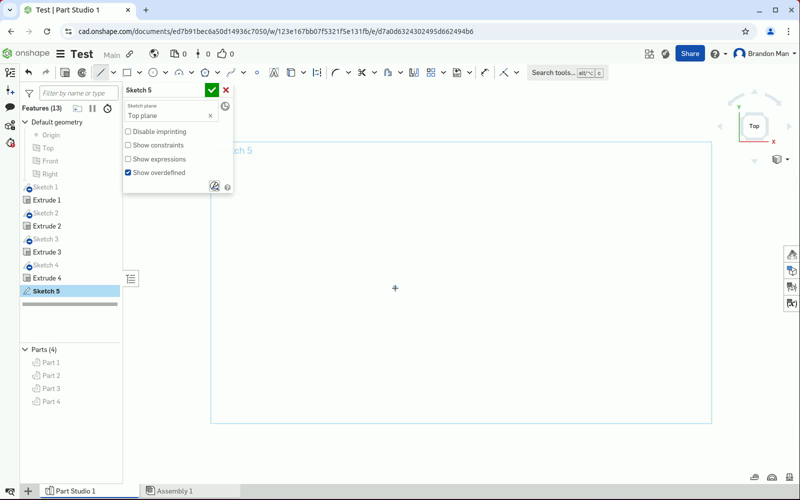
mouse_move(455, 287)
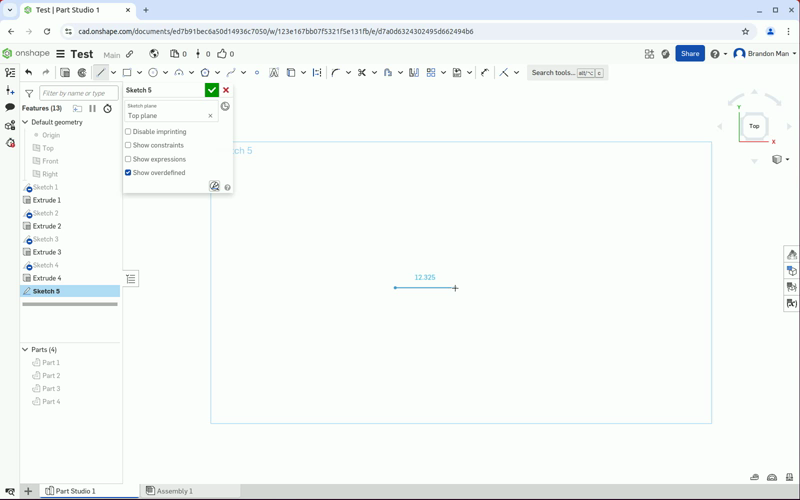
click(455, 287)
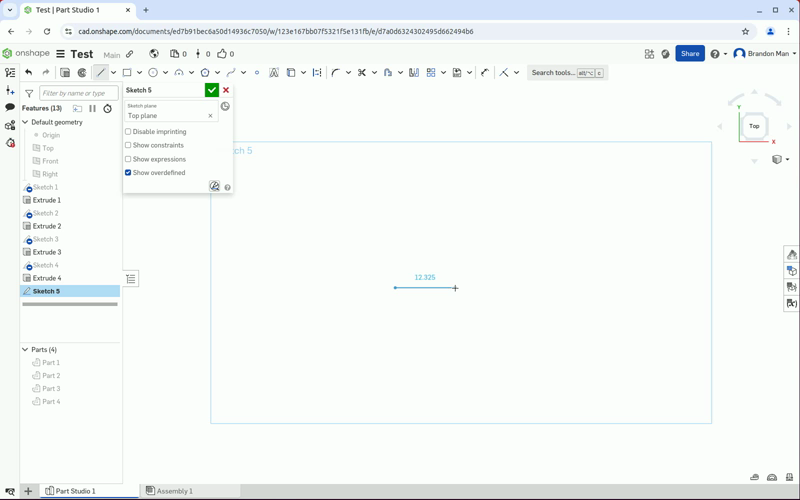
key_up(shift)
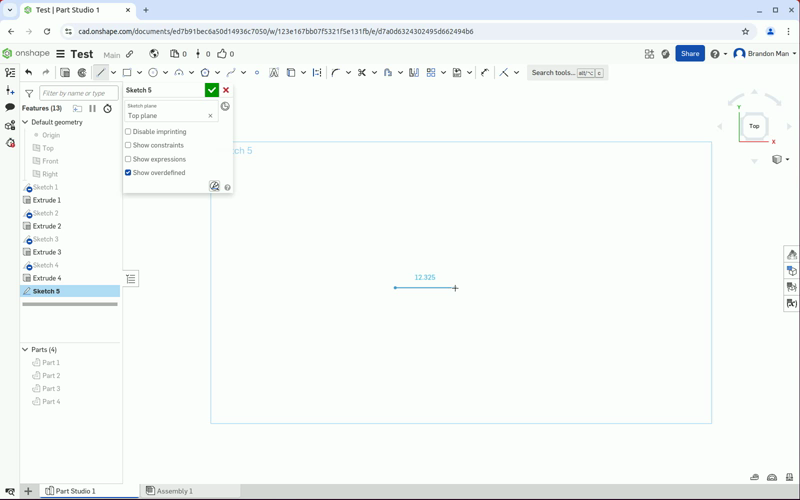
key_down(shift)
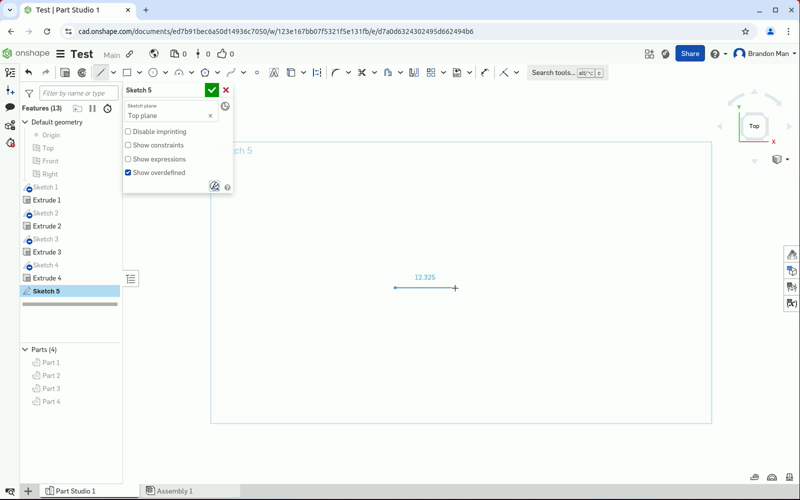
mouse_move(485, 287)
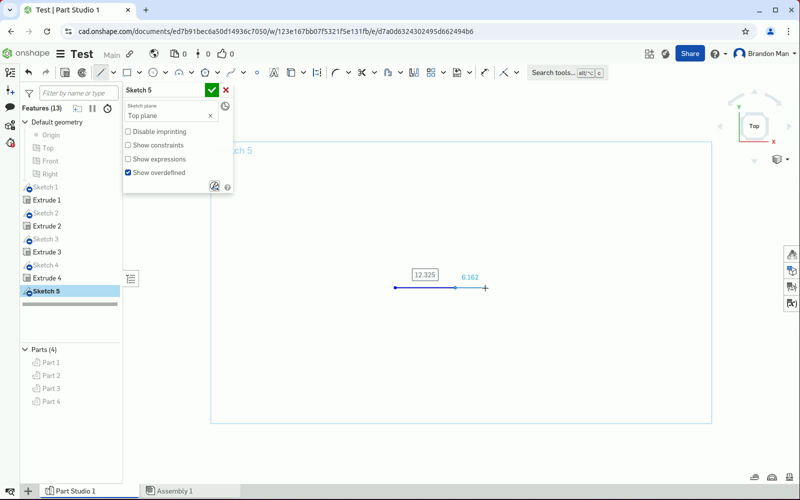
mouse_move(455, 253)
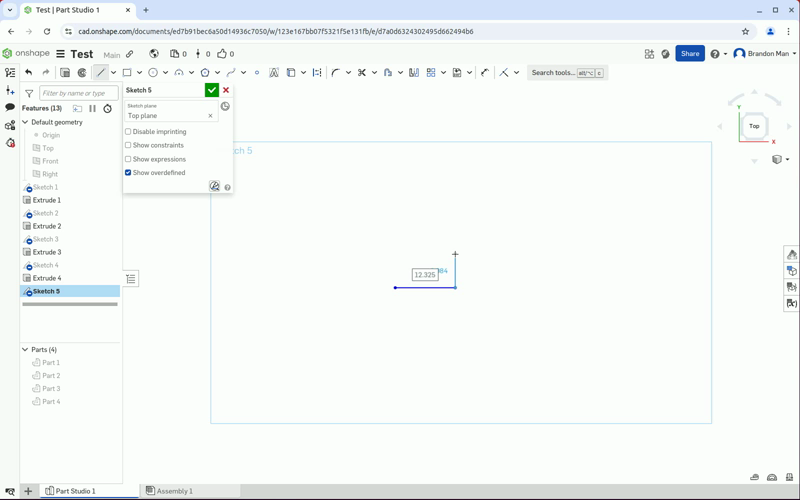
click(455, 253)
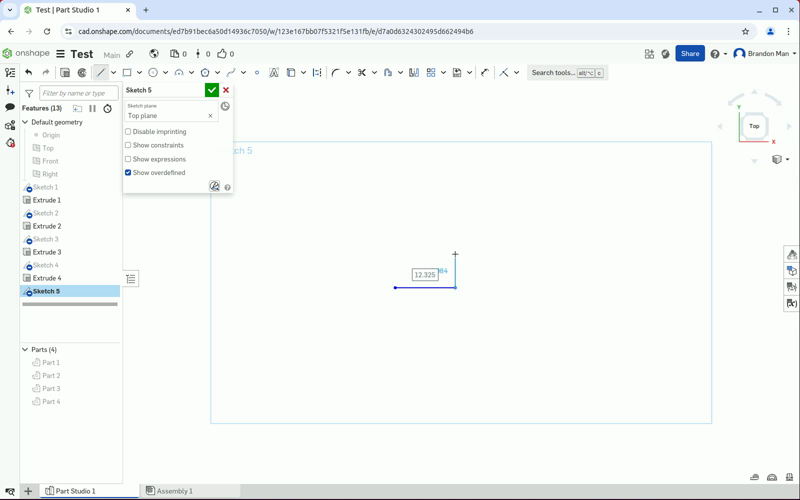
key_up(shift)
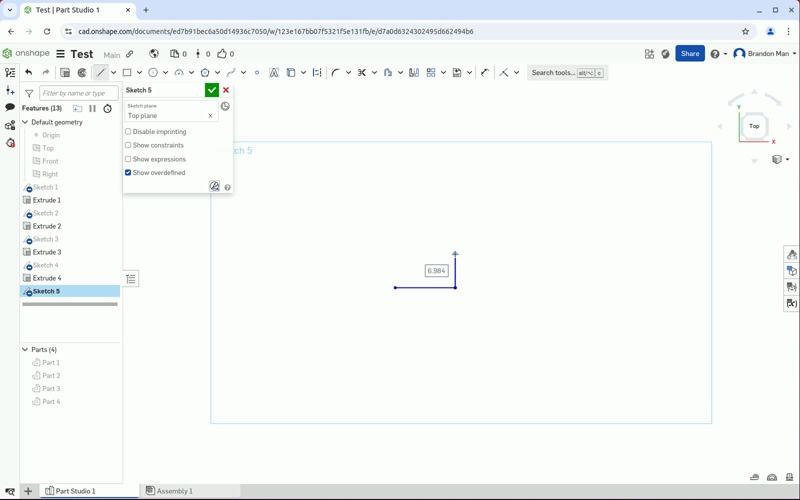
key_down(shift)
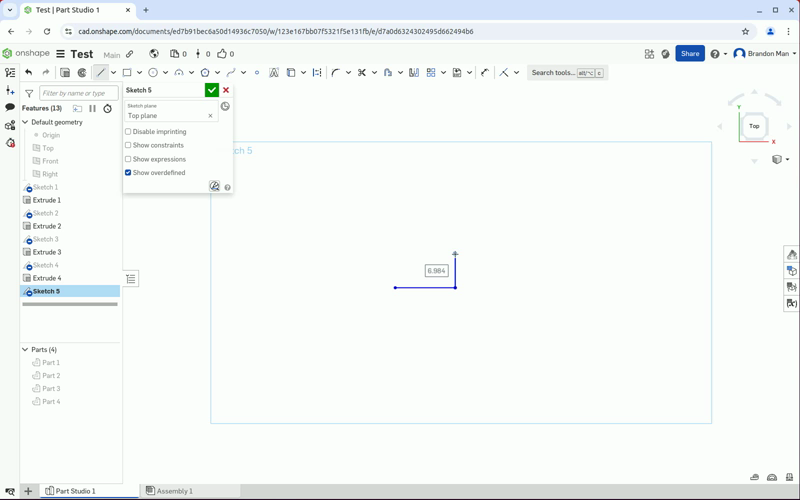
mouse_move(395, 253)
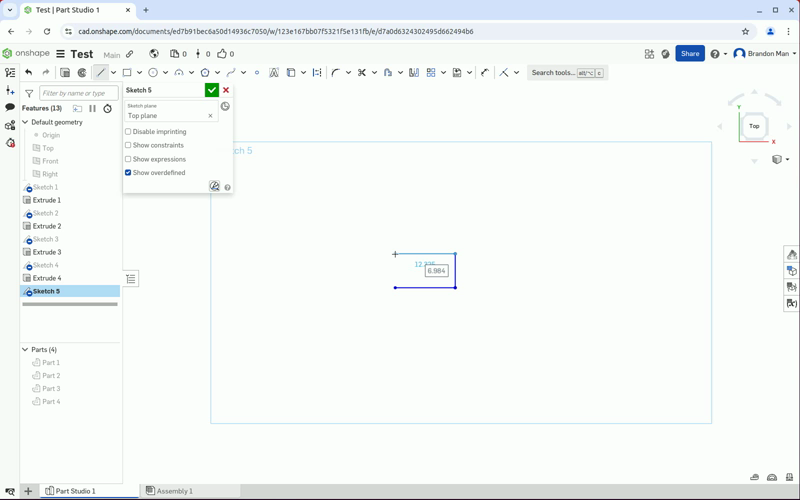
click(395, 253)
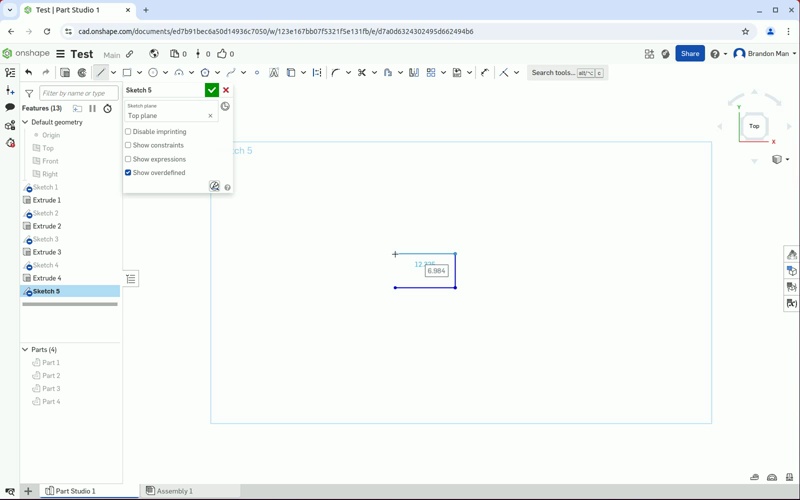
key_up(shift)
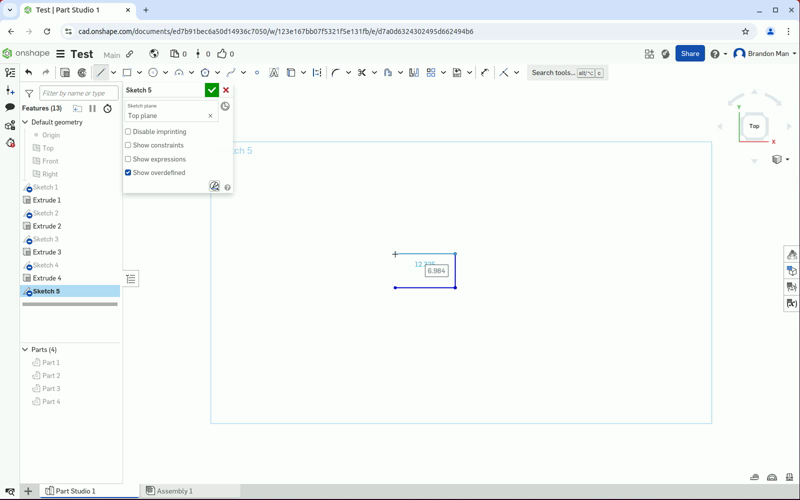
mouse_move(425, 253)
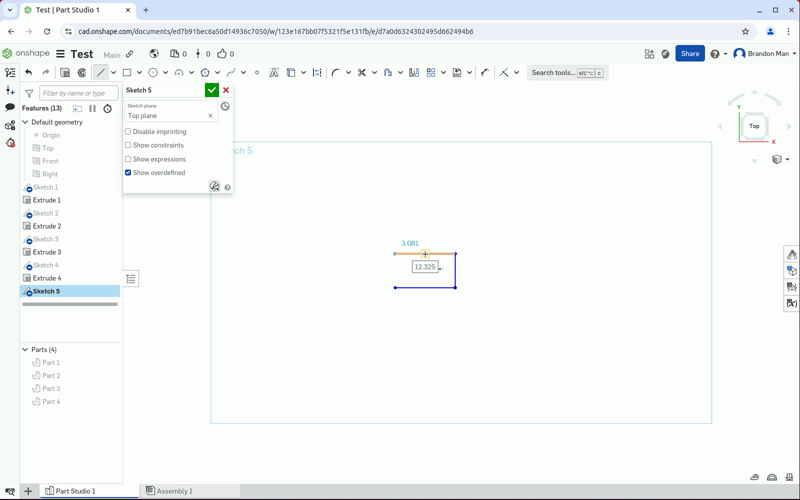
key_down(shift)
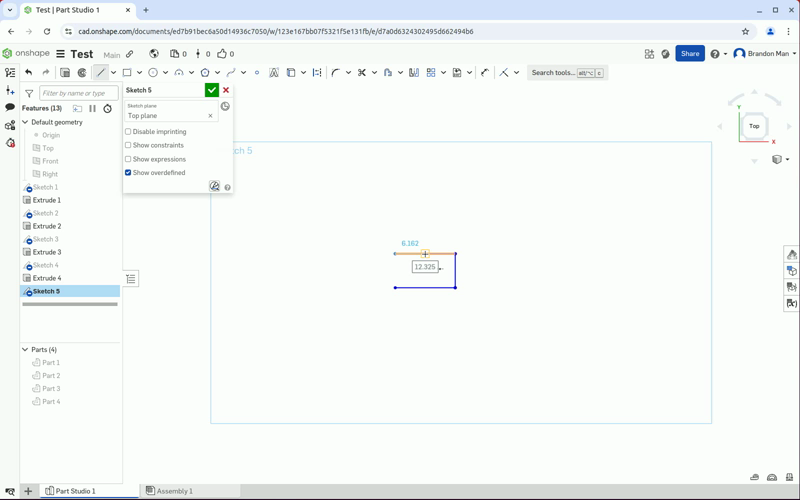
mouse_move(395, 287)
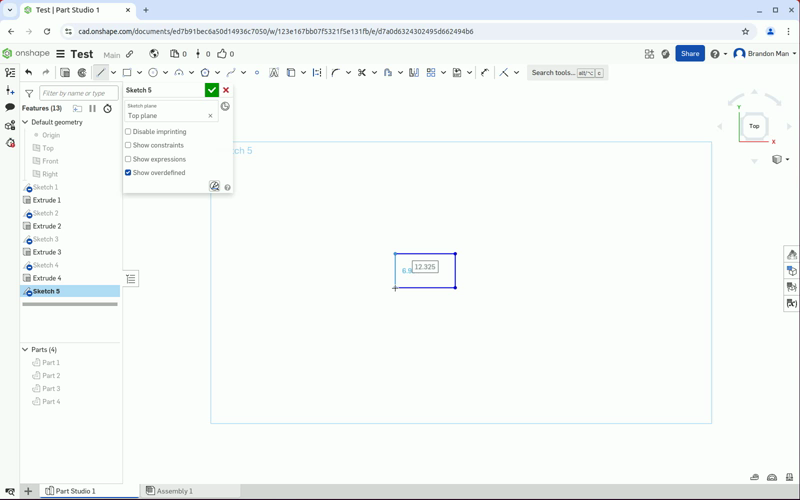
key_up(shift)
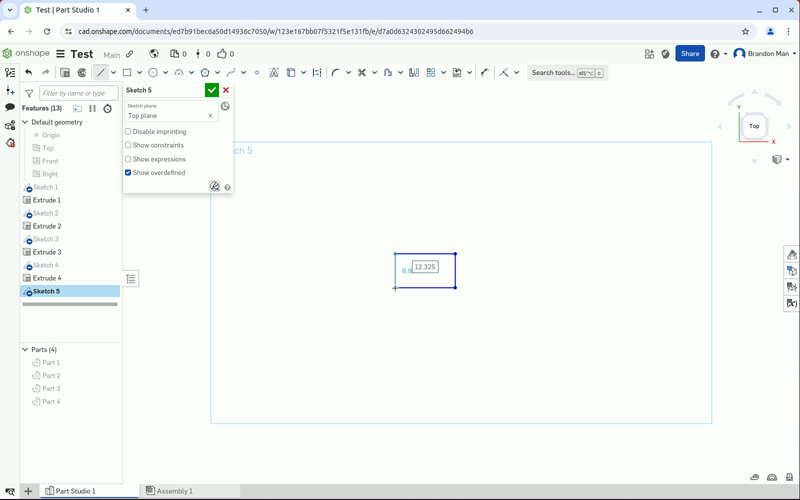
click(395, 287)
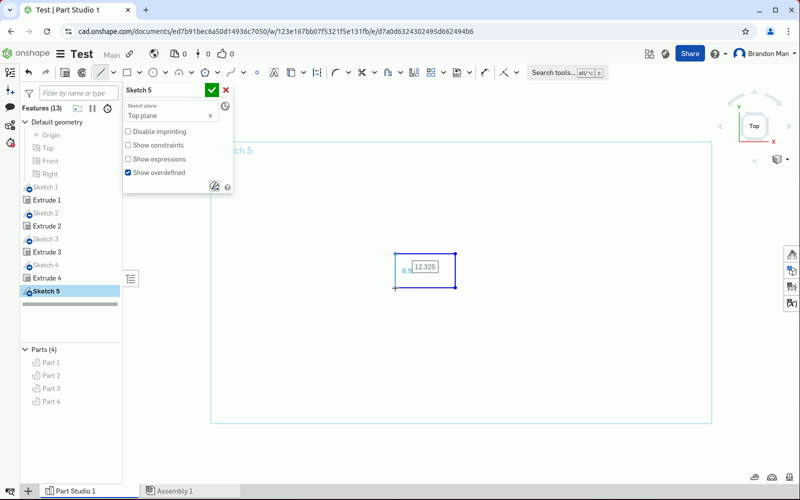
key(esc)
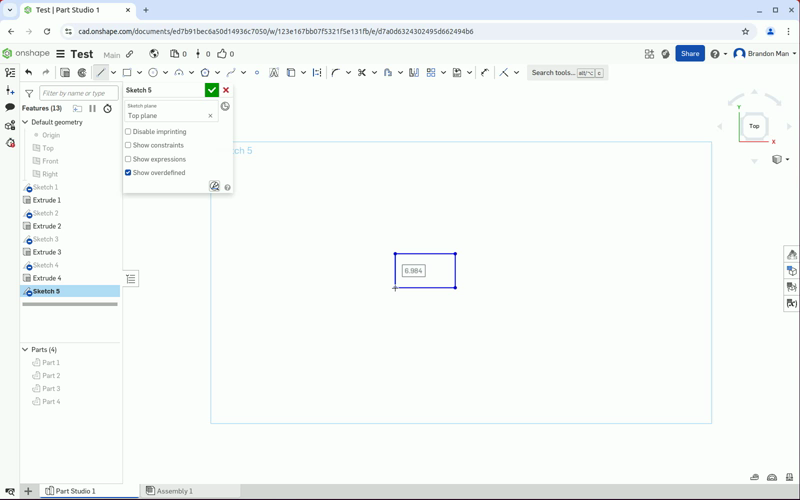
mouse_move(403, 265)
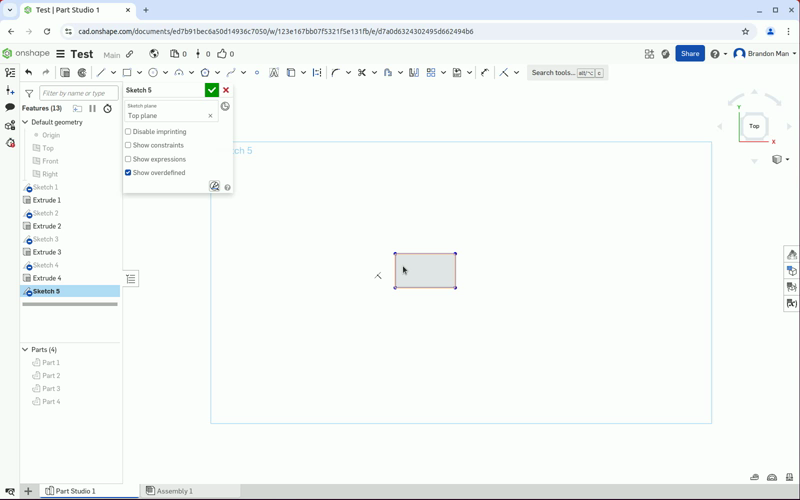
click(403, 265)
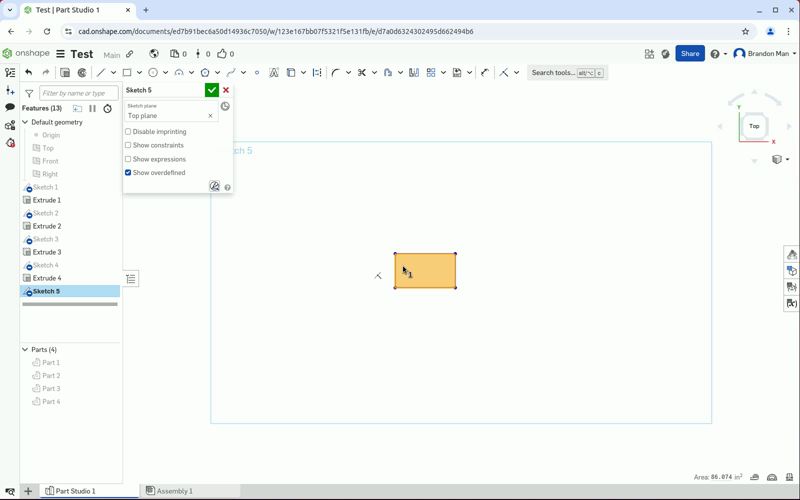
mouse_move(73, 352)
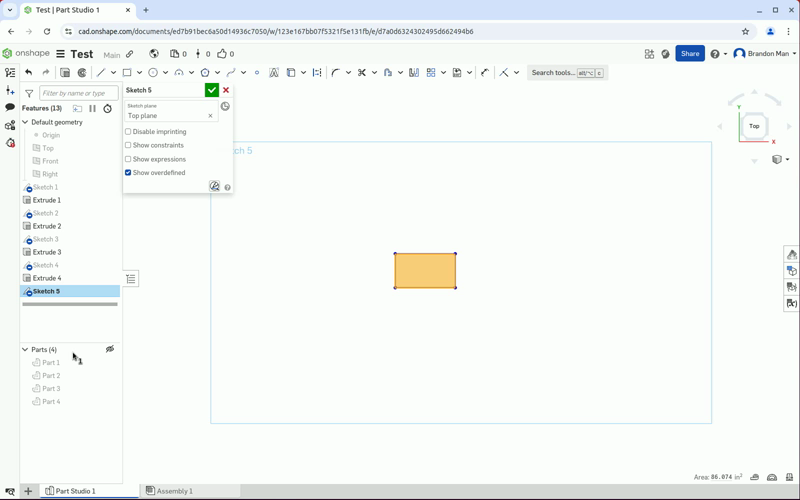
key(shift+y)
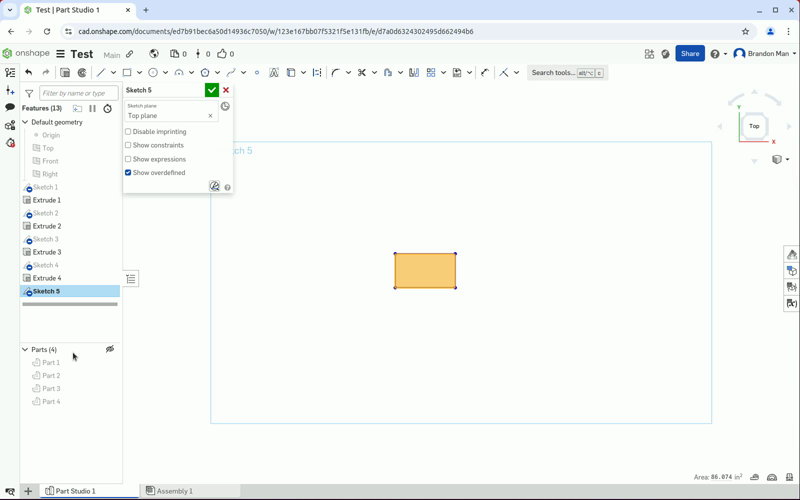
key(shift+e)
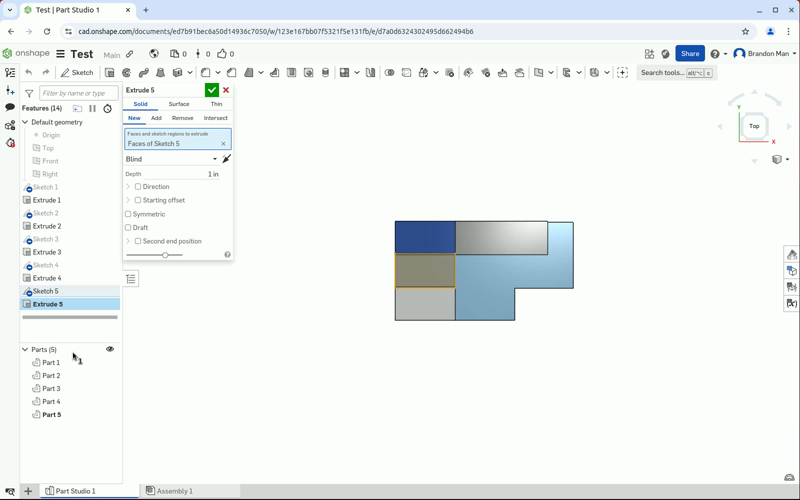
mouse_move(143, 106)
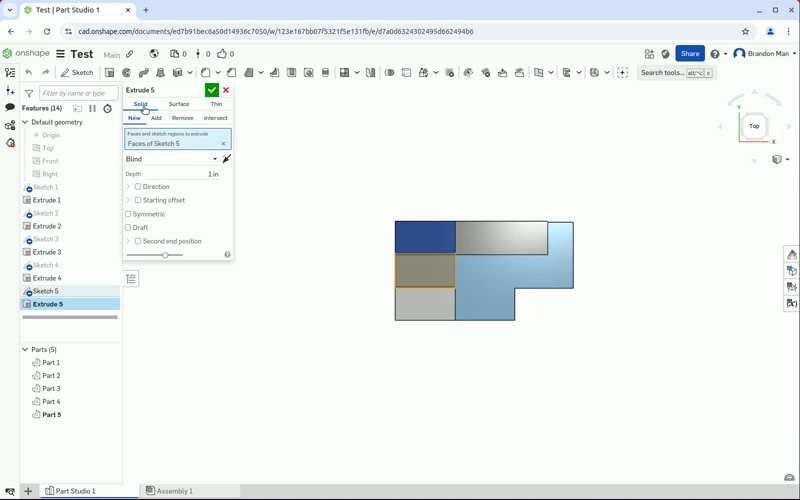
click(143, 106)
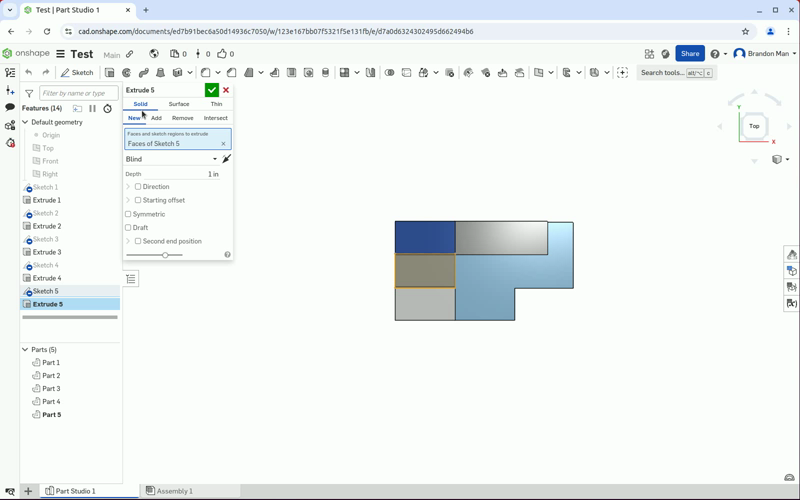
mouse_move(137, 120)
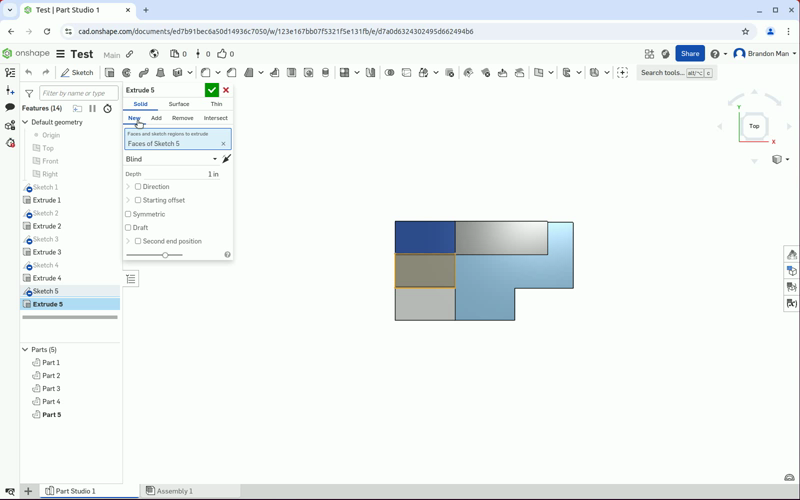
click(137, 120)
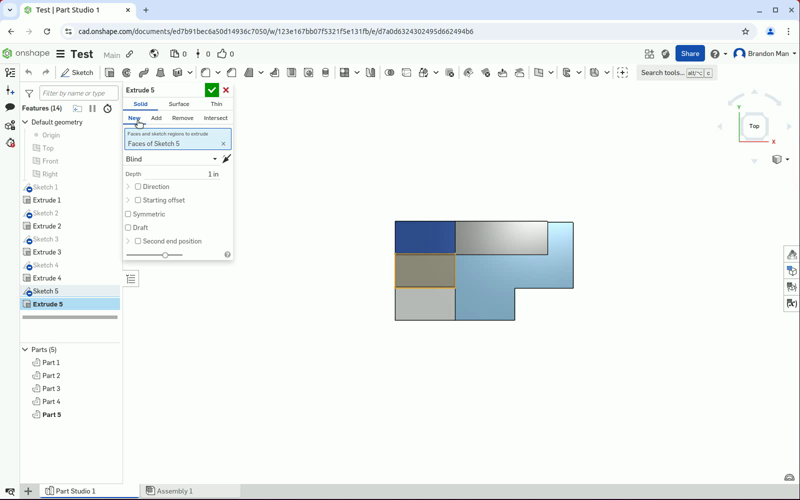
key(tab, 4)
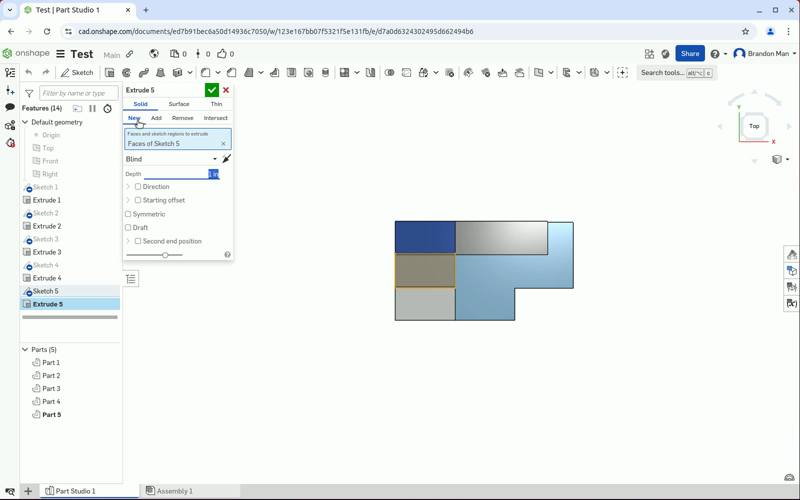
text(12.276)
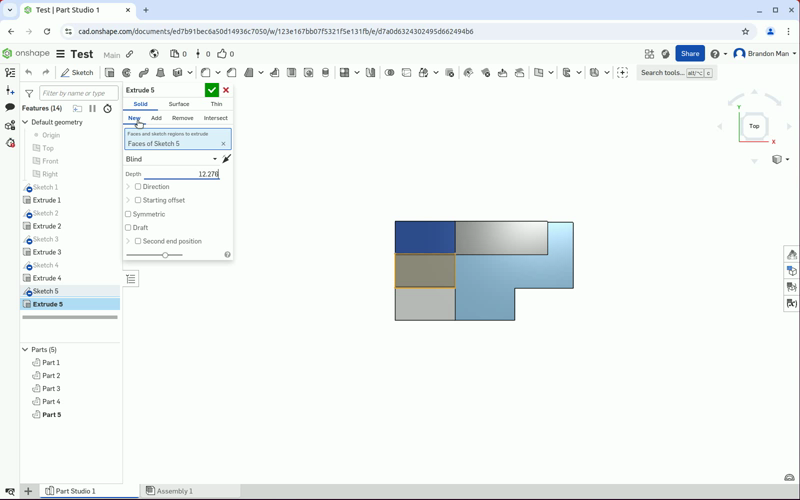
key(enter)
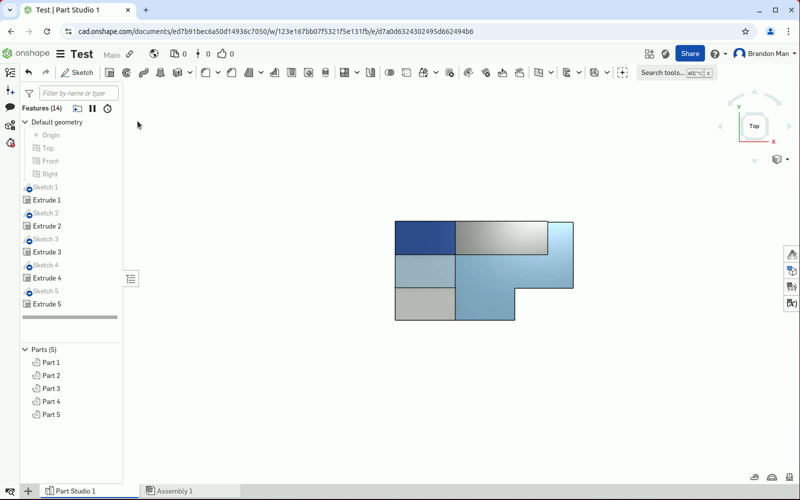
key(shift+h)
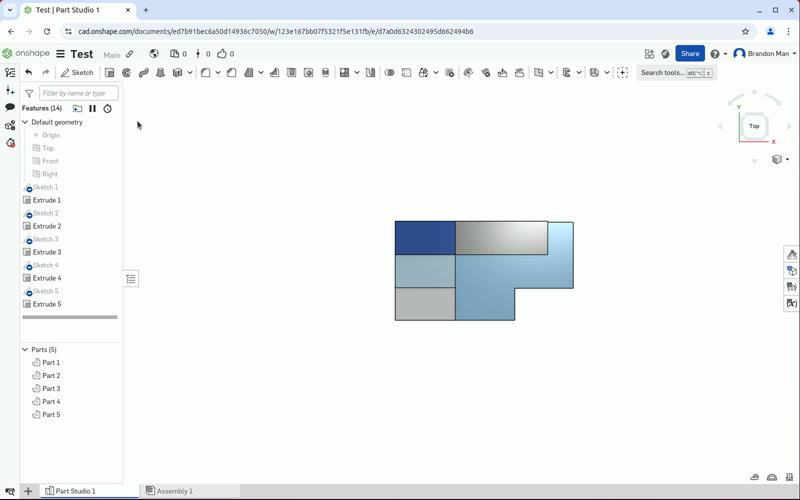
key(shift+h)
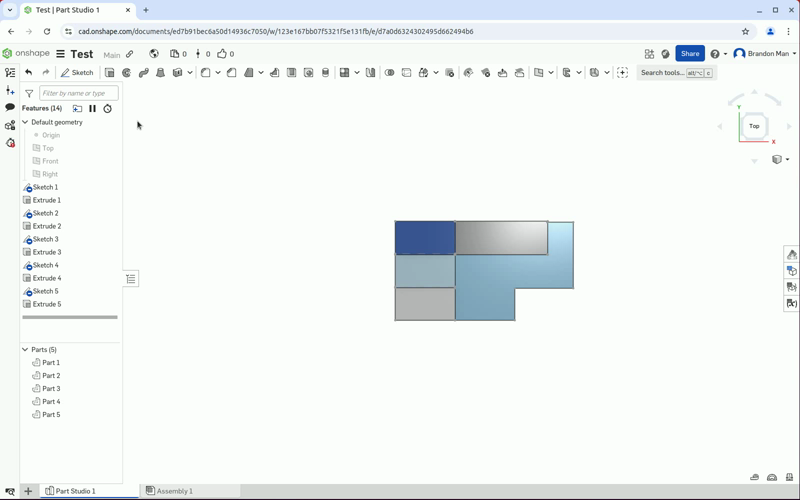
key(shift+7)
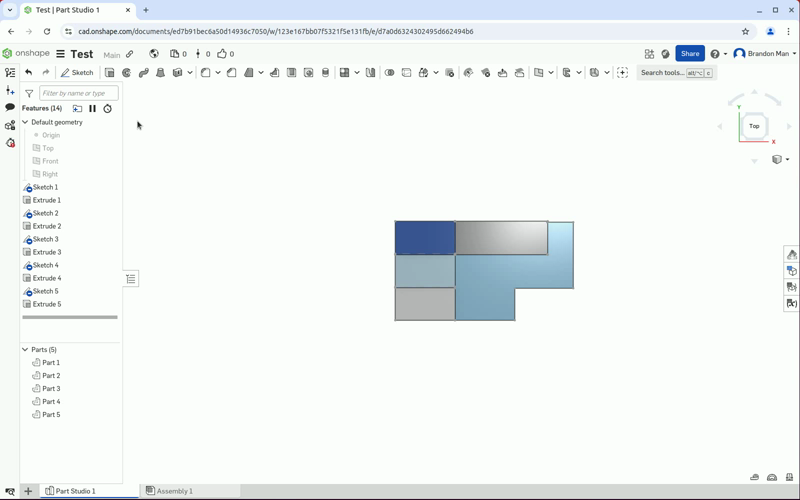
key(up, 3)
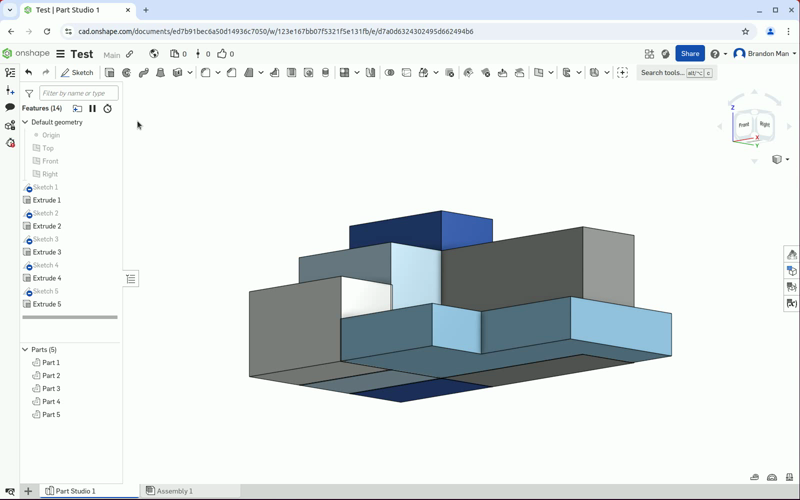
key(left, 3)
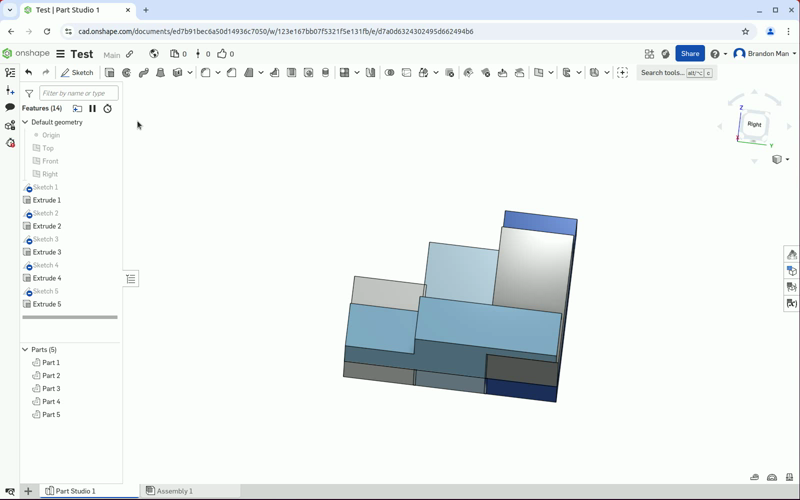
key(right, 3)
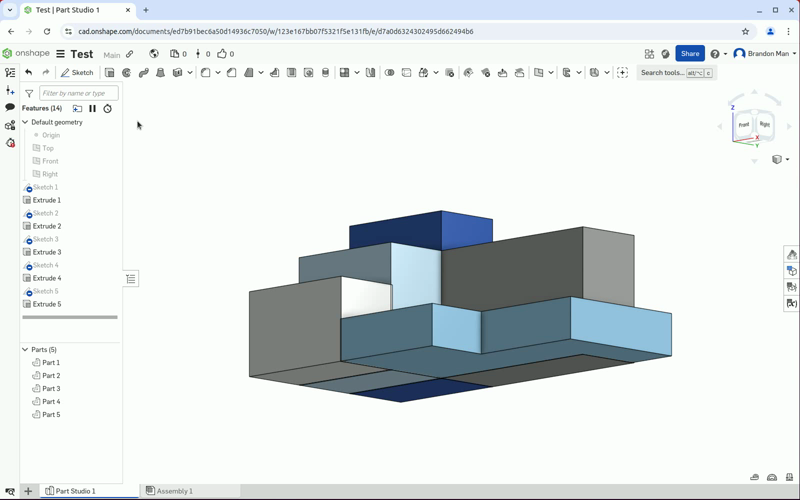
key(down, 3)
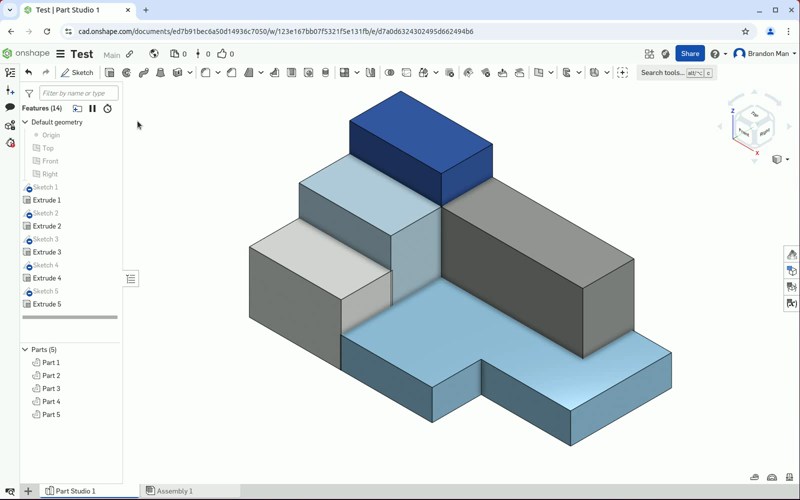
mouse_move(73, 189)
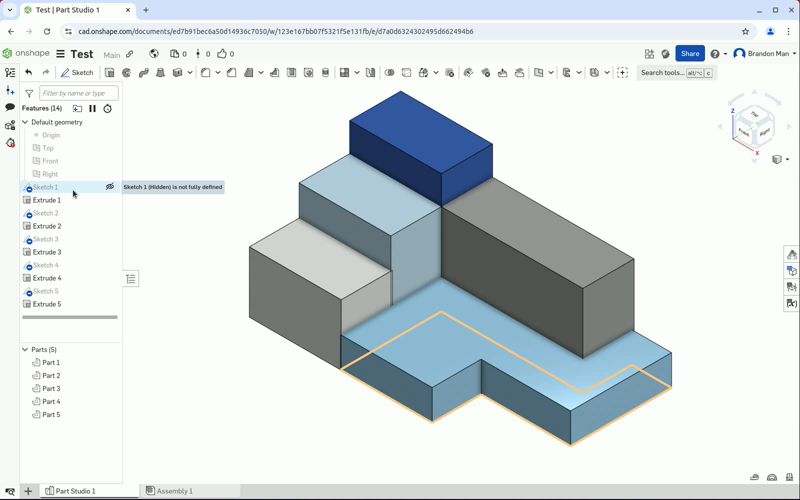
click(73, 189)